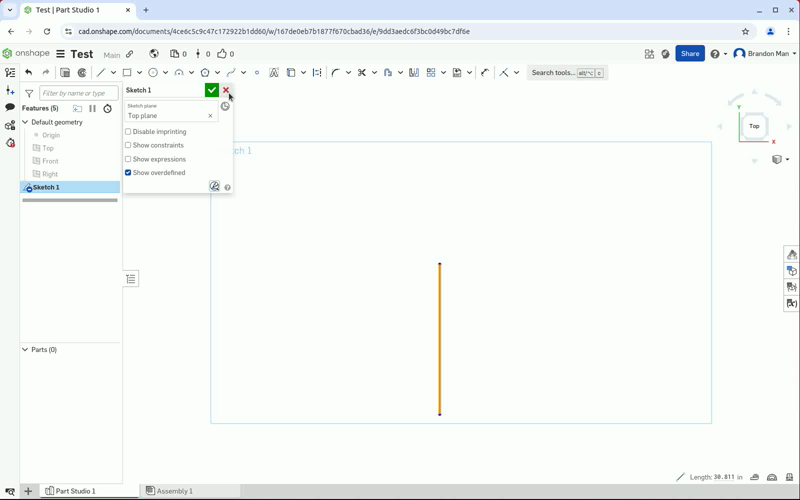
key(shift+h)
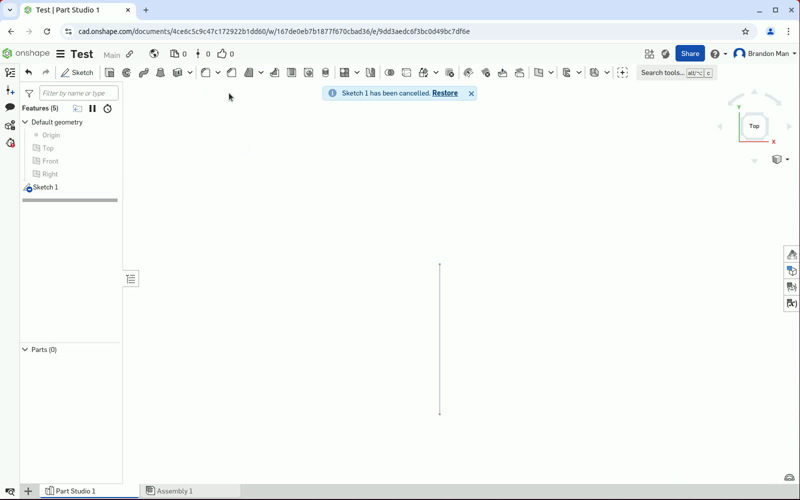
key(shift+s)
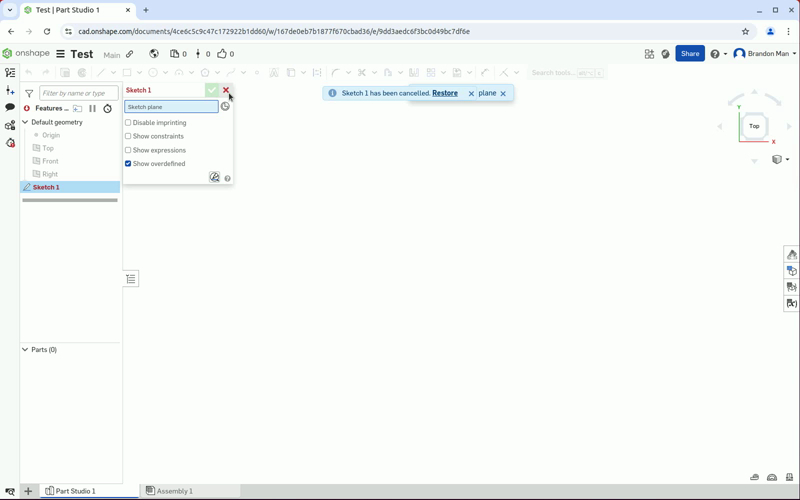
mouse_move(73, 150)
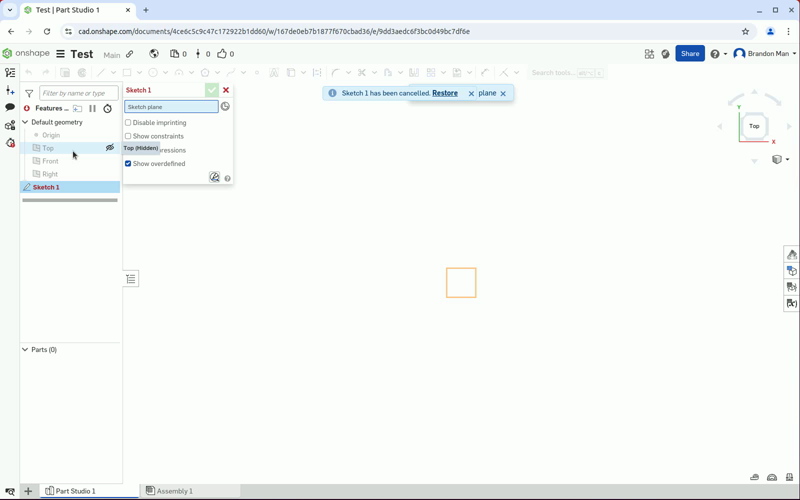
click(73, 150)
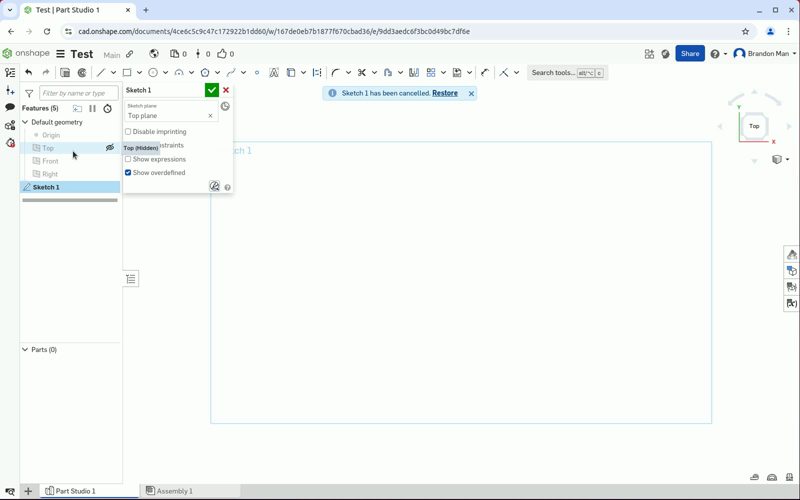
mouse_move(73, 352)
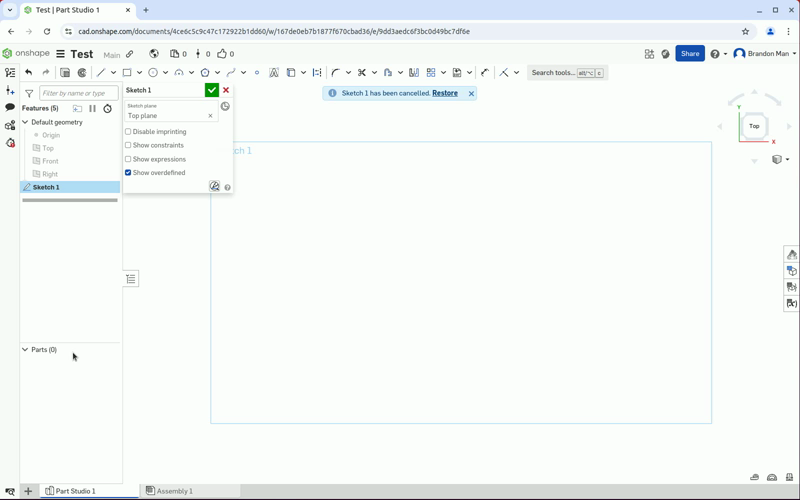
key(y)
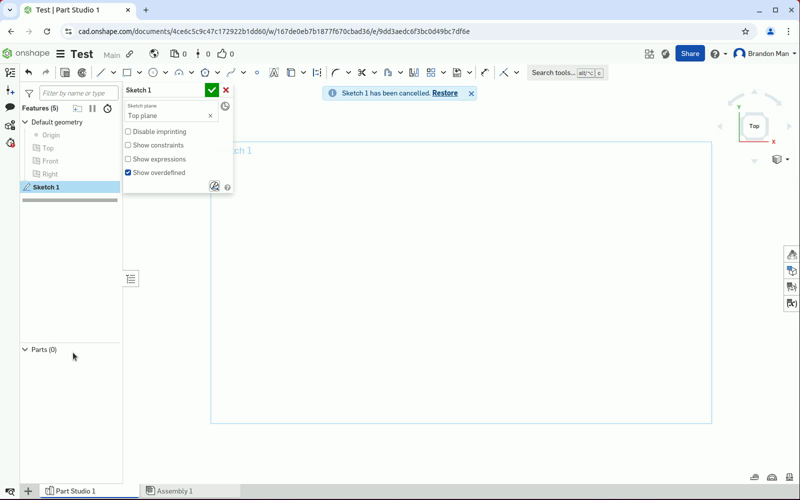
key(l)
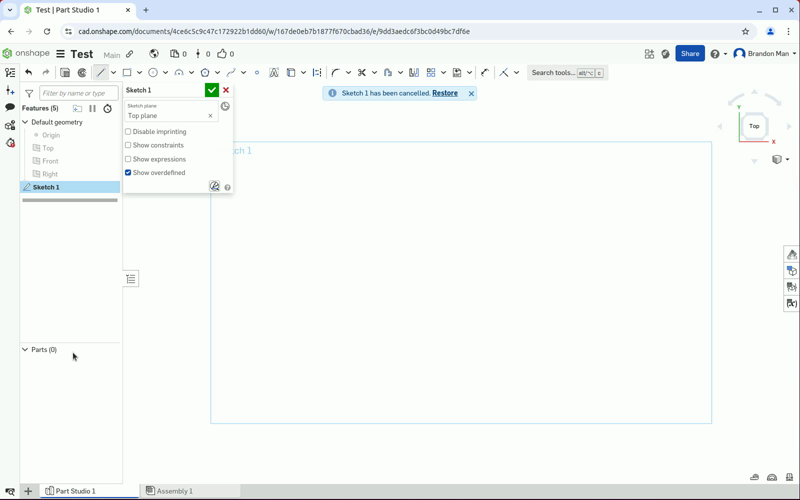
key_down(shift)
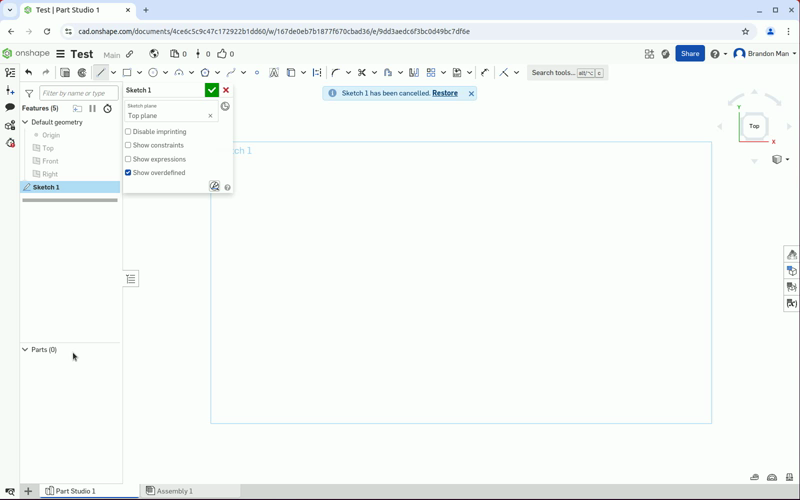
mouse_move(348, 372)
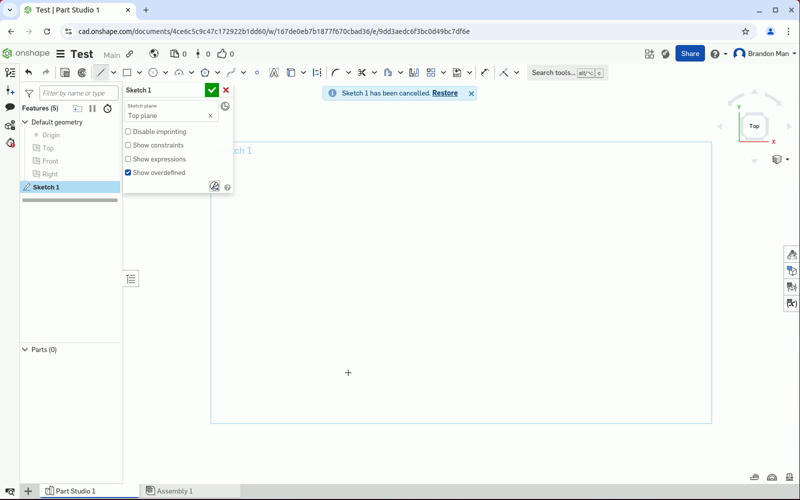
click(348, 372)
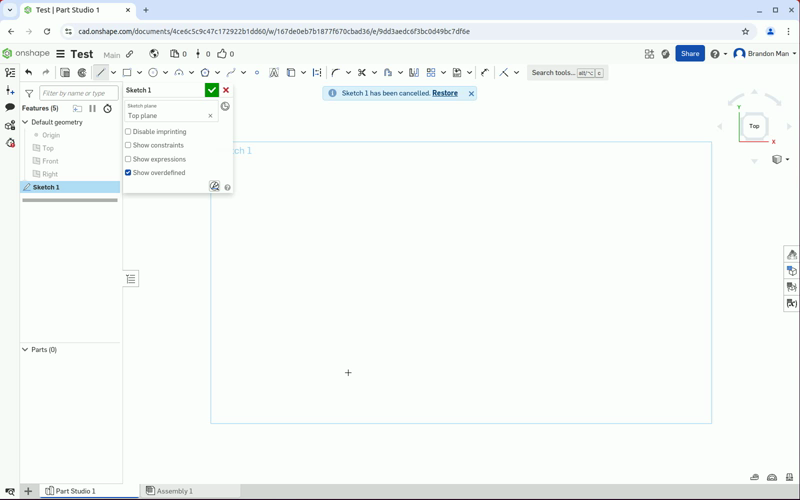
key_up(shift)
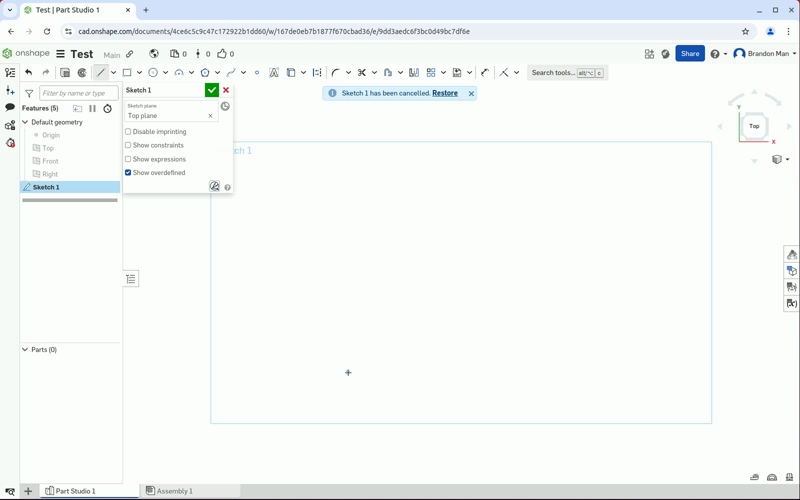
key_down(shift)
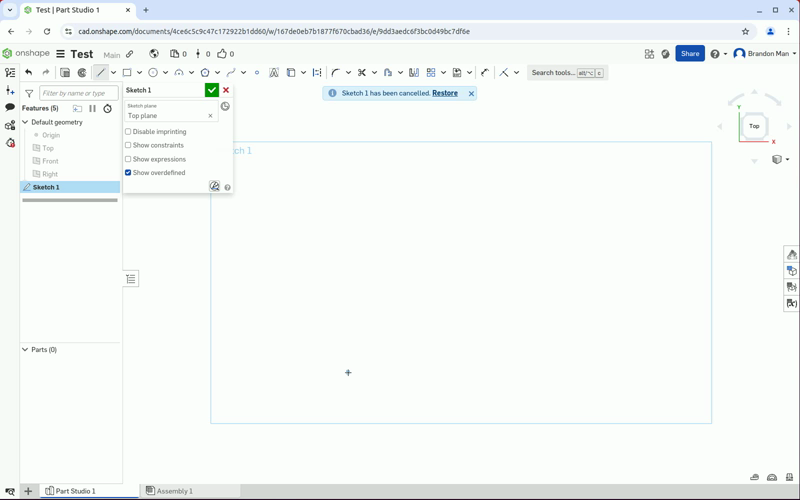
mouse_move(572, 372)
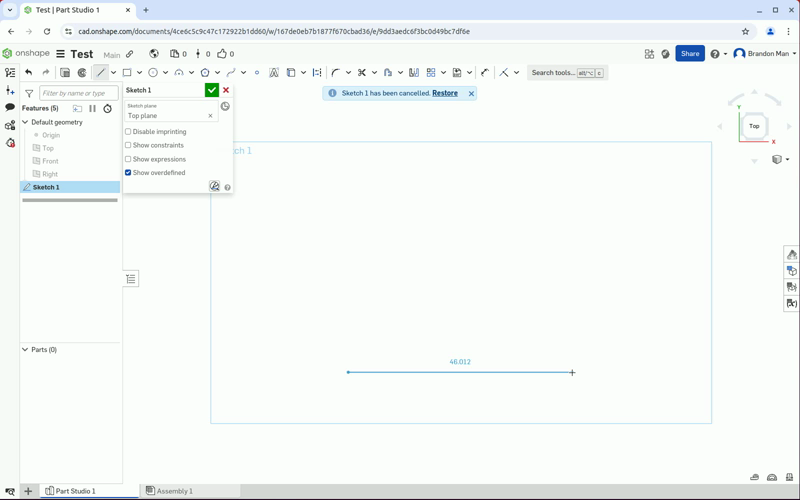
click(572, 372)
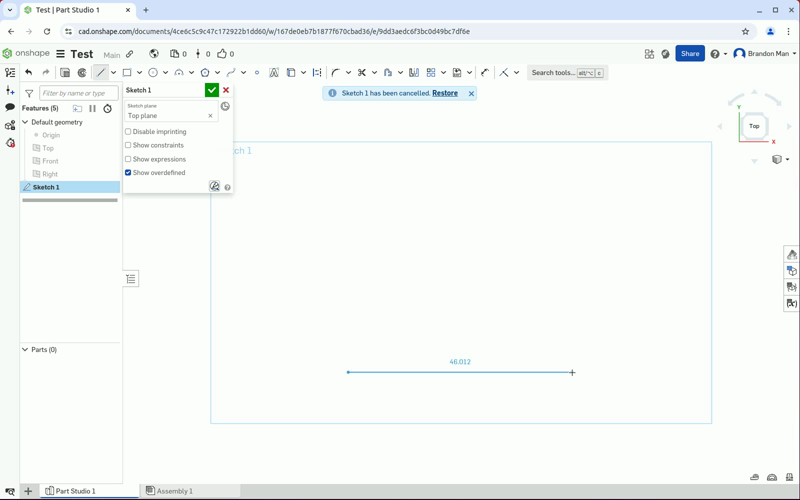
key_up(shift)
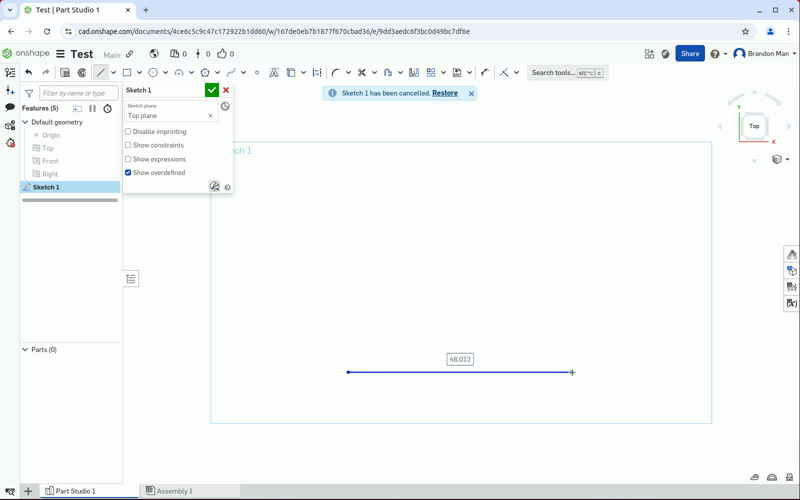
key_down(shift)
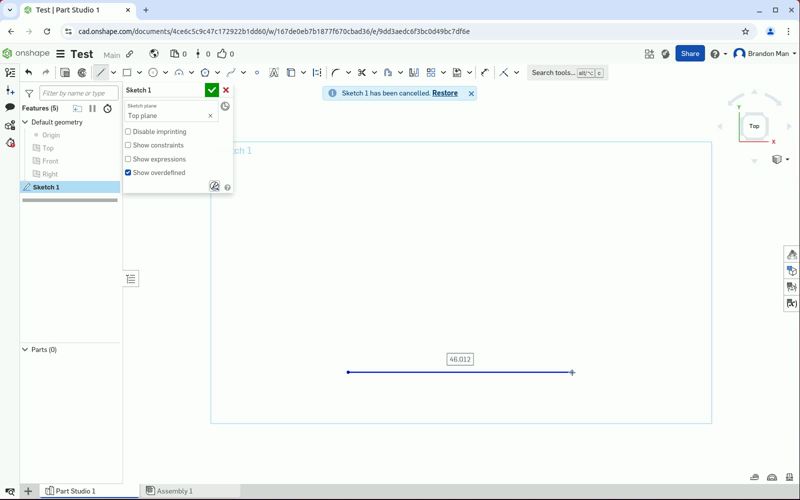
mouse_move(572, 195)
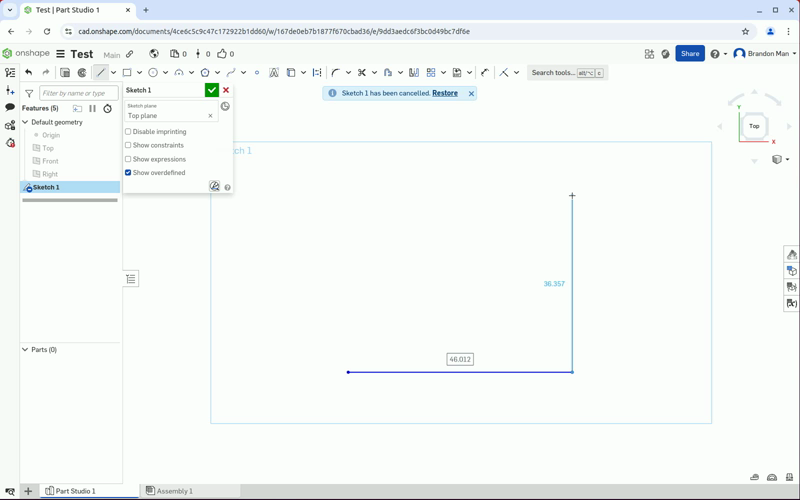
click(572, 195)
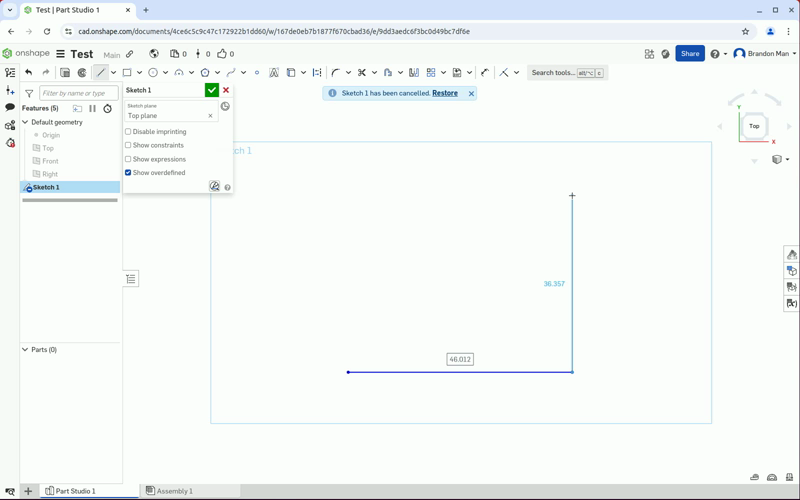
key_up(shift)
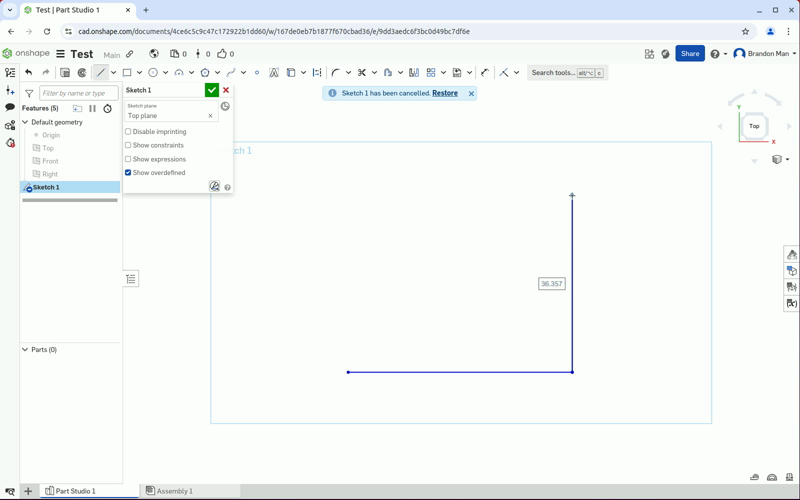
key_down(shift)
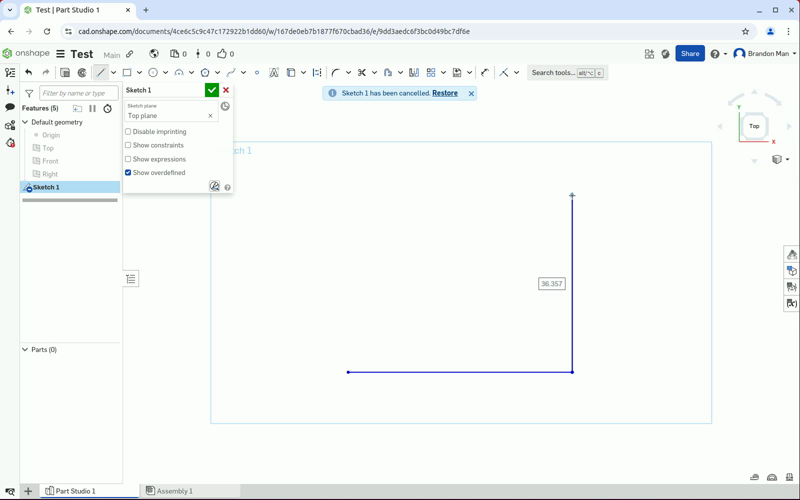
mouse_move(348, 195)
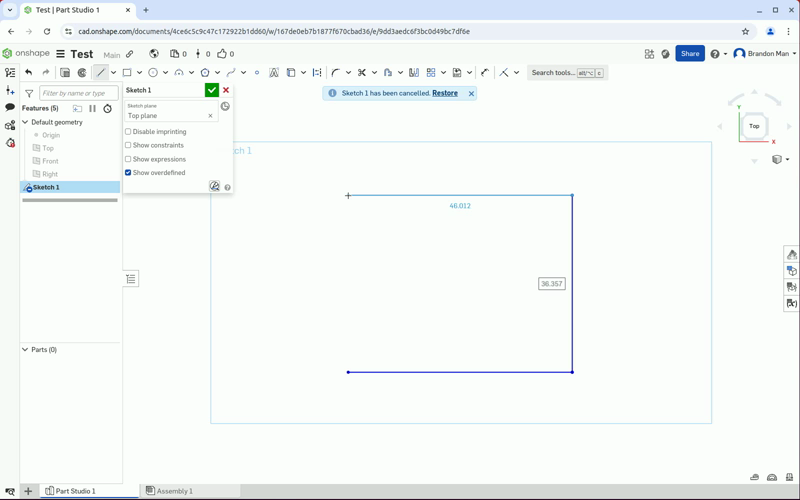
click(348, 195)
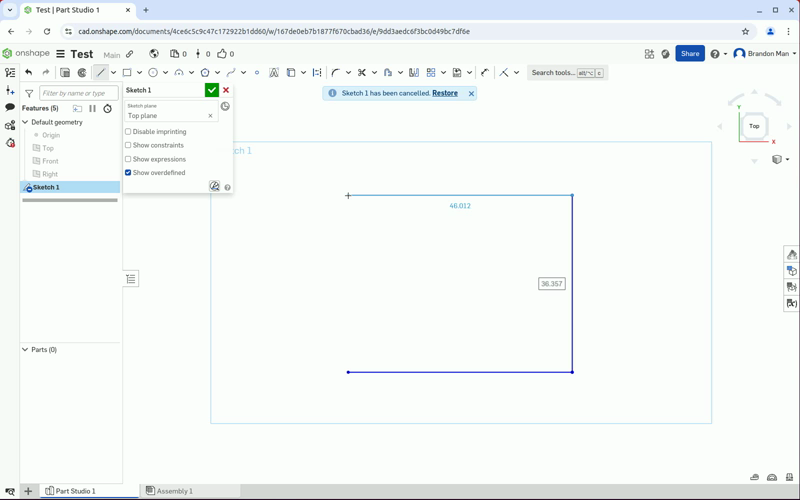
key_up(shift)
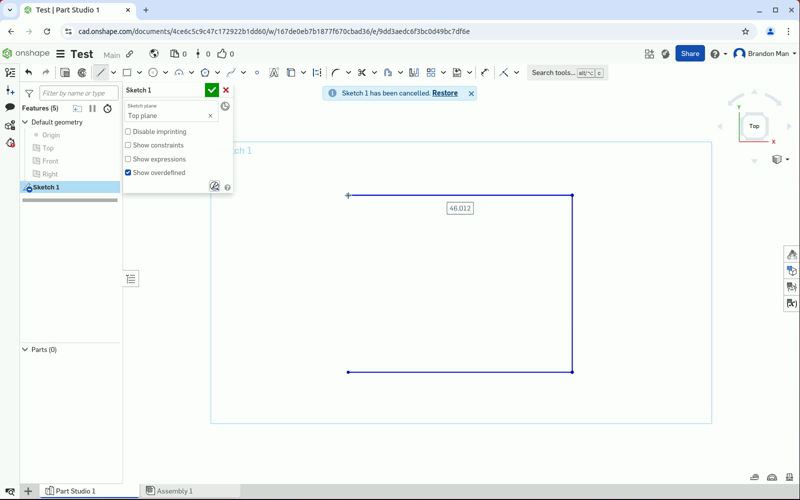
key_down(shift)
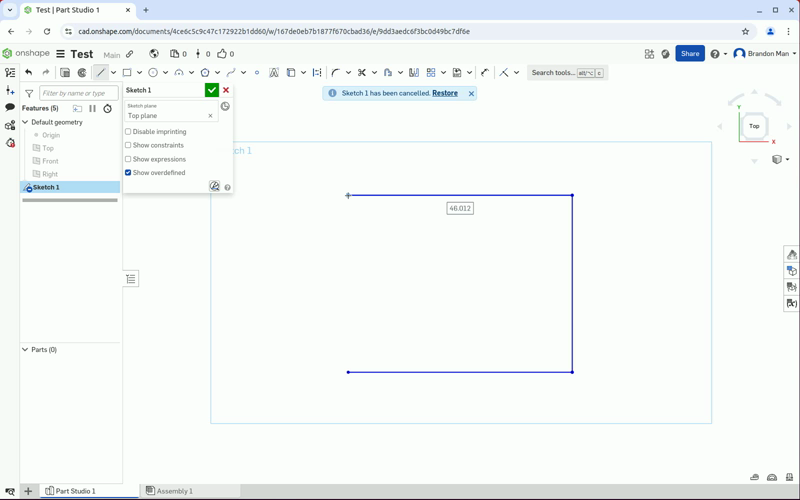
mouse_move(348, 372)
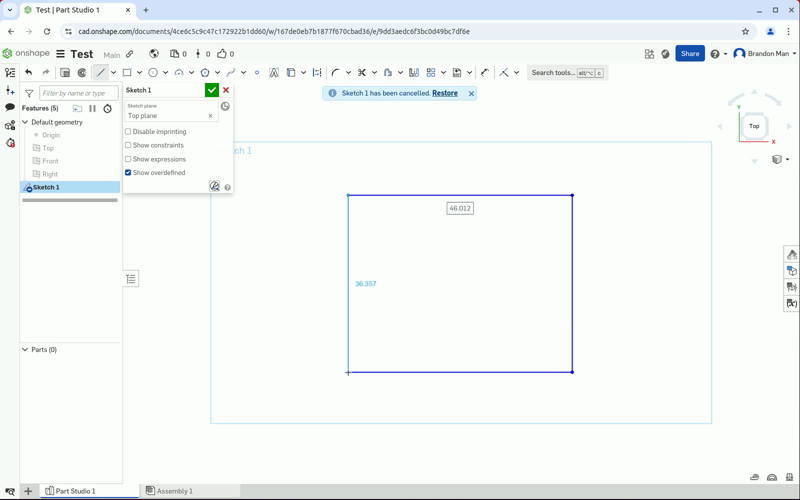
key_up(shift)
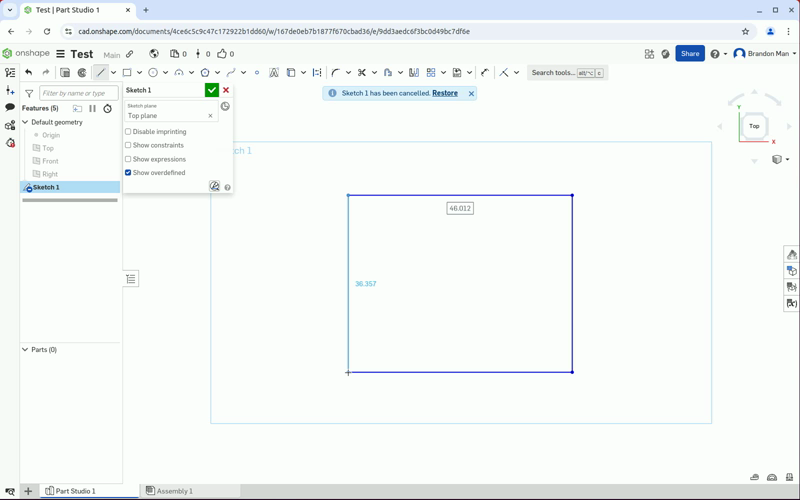
click(348, 372)
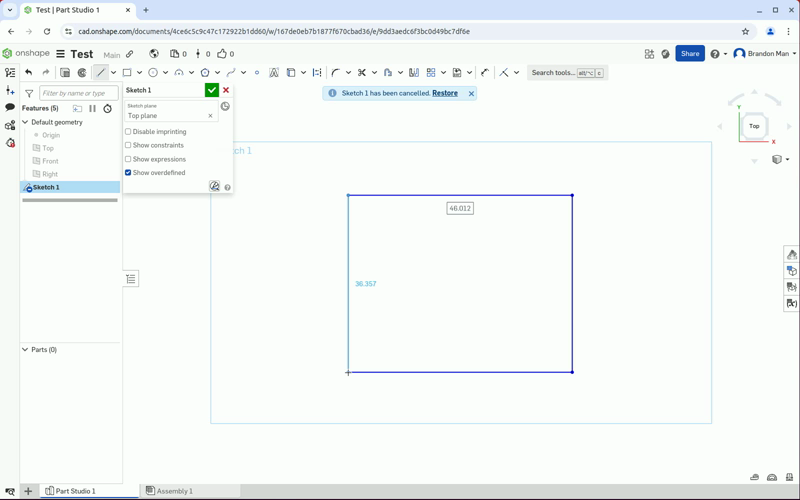
key(esc)
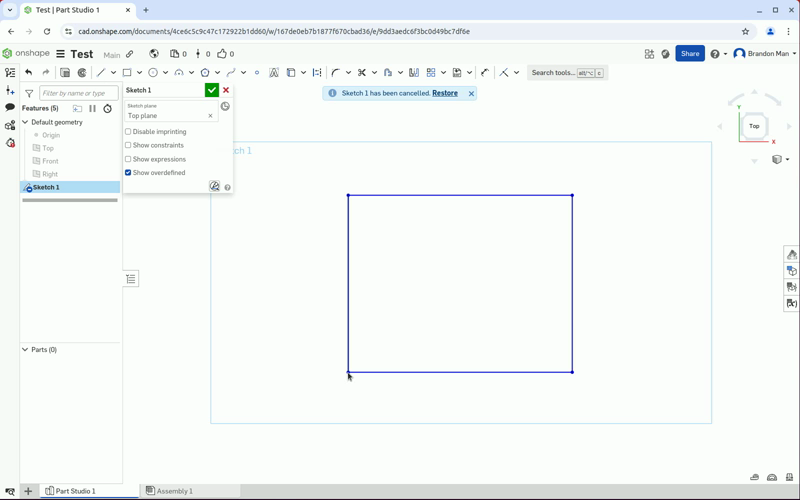
key(l)
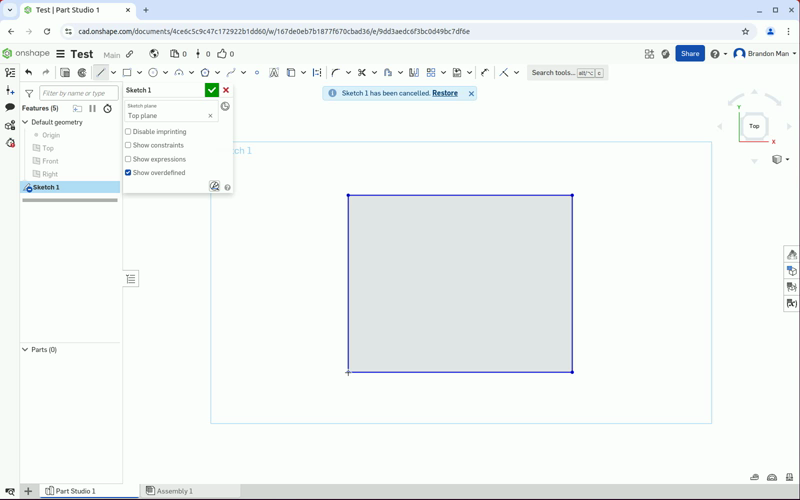
key_down(shift)
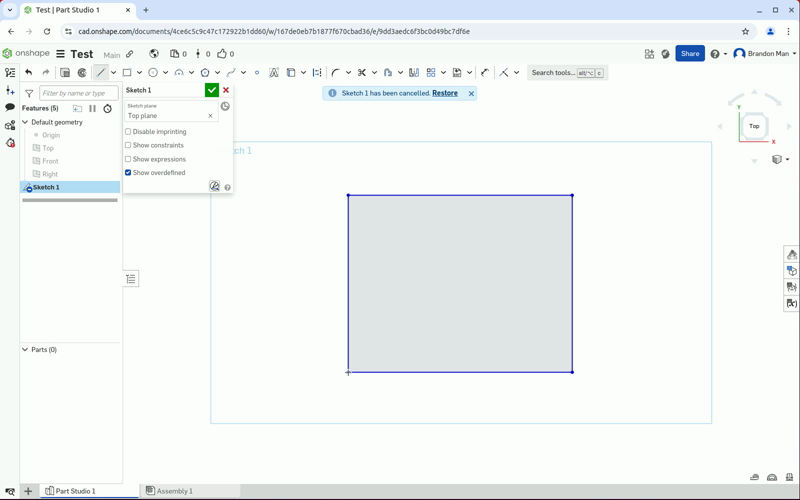
mouse_move(350, 369)
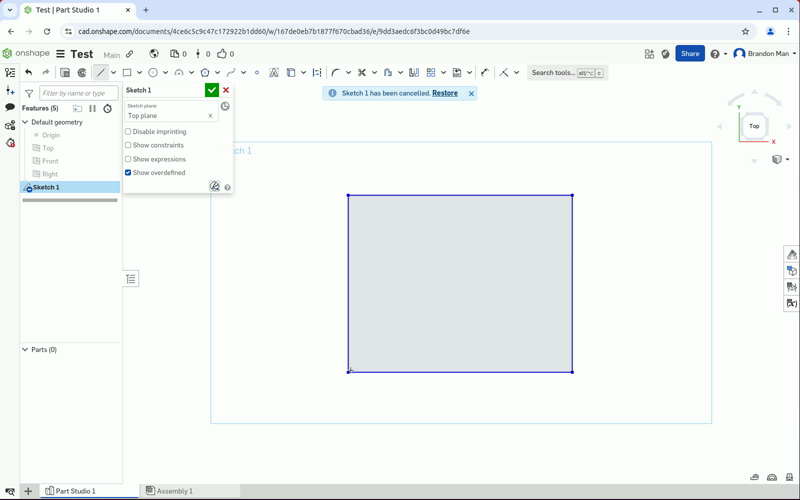
scroll(6)
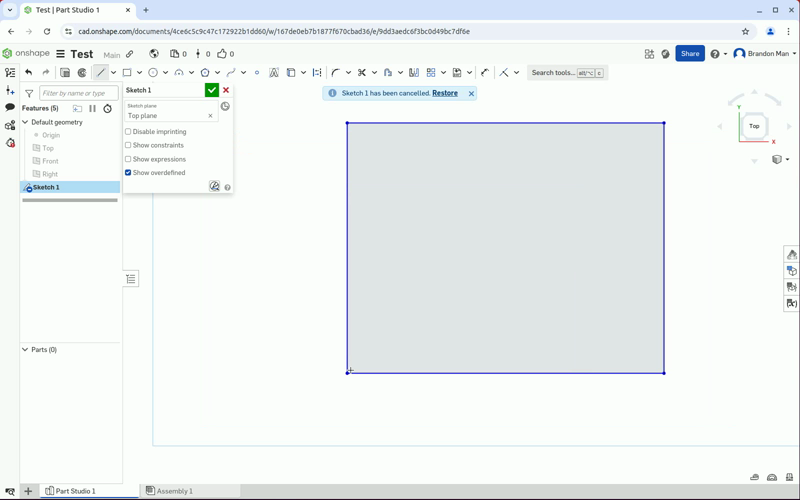
scroll(6)
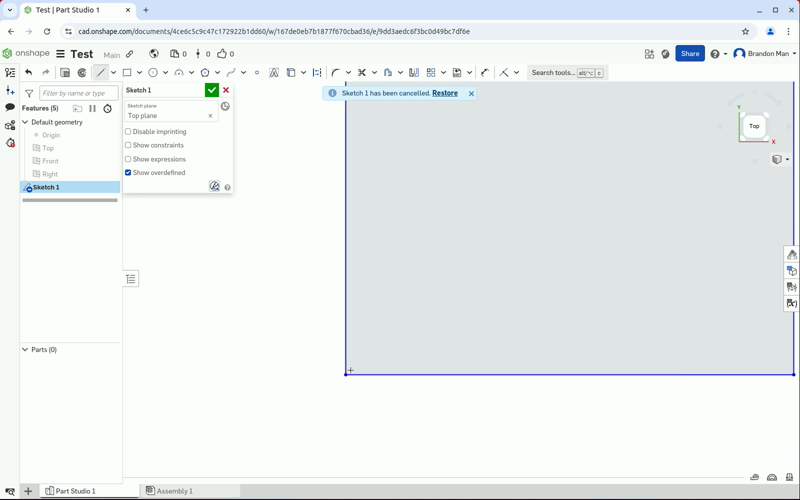
scroll(6)
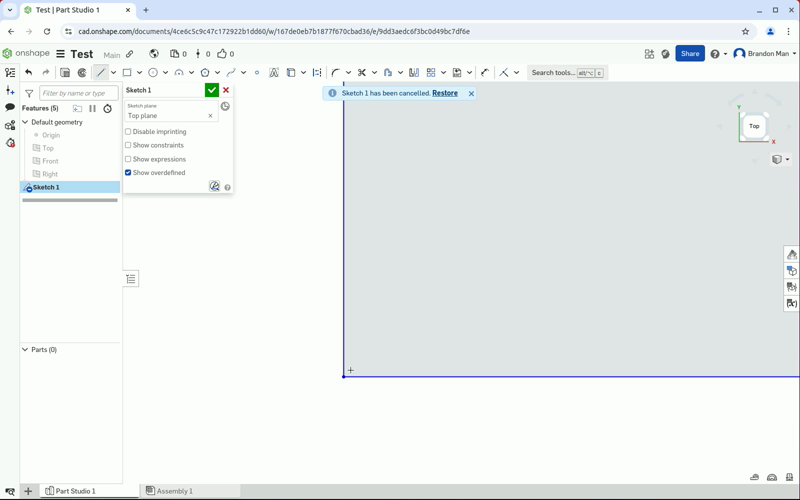
scroll(6)
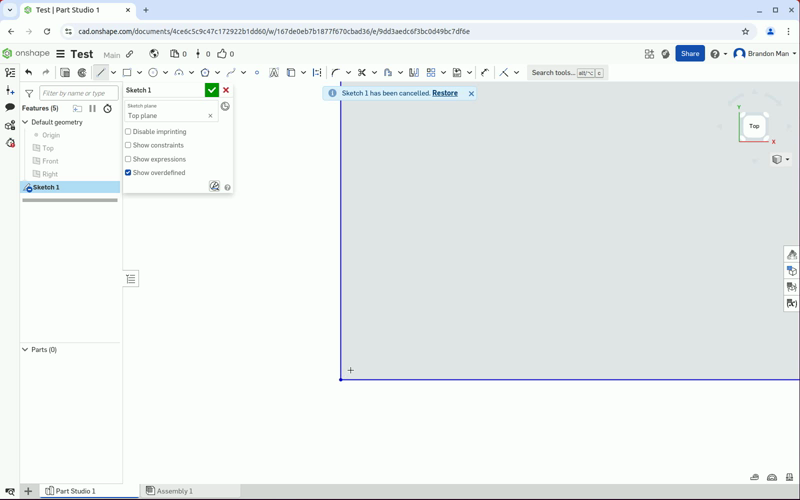
scroll(6)
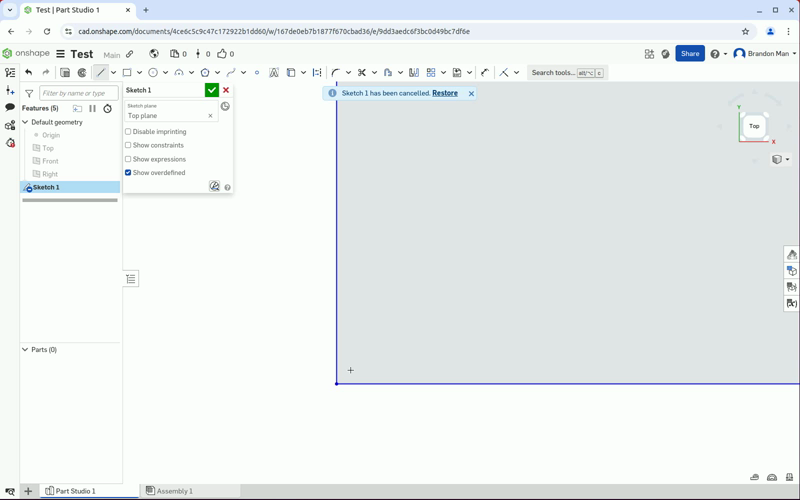
scroll(6)
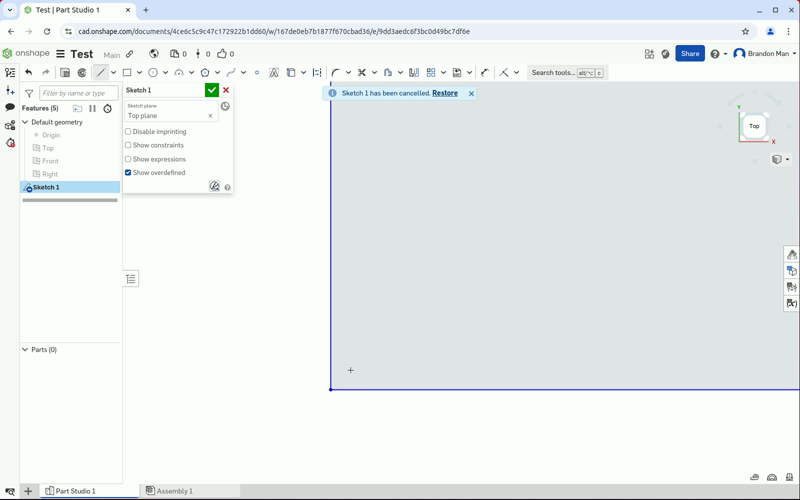
scroll(6)
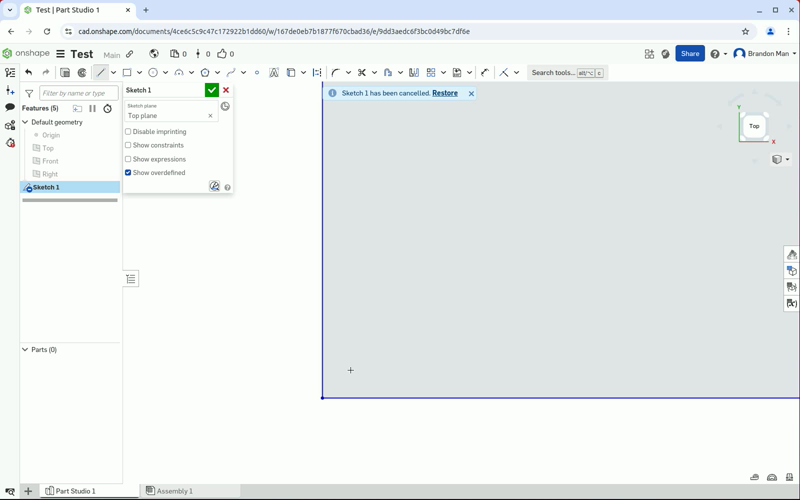
click(350, 369)
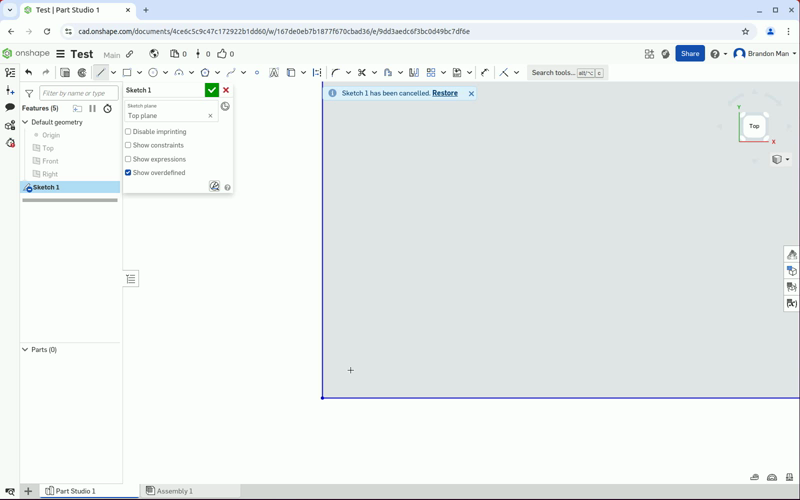
scroll(-6)
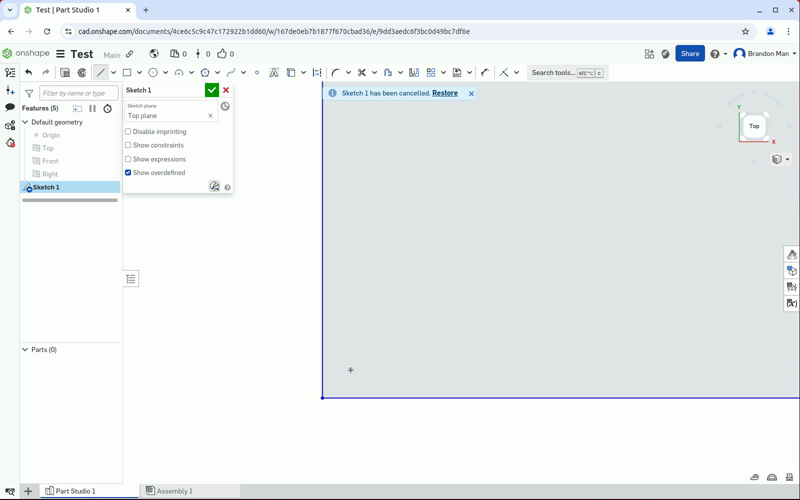
scroll(-6)
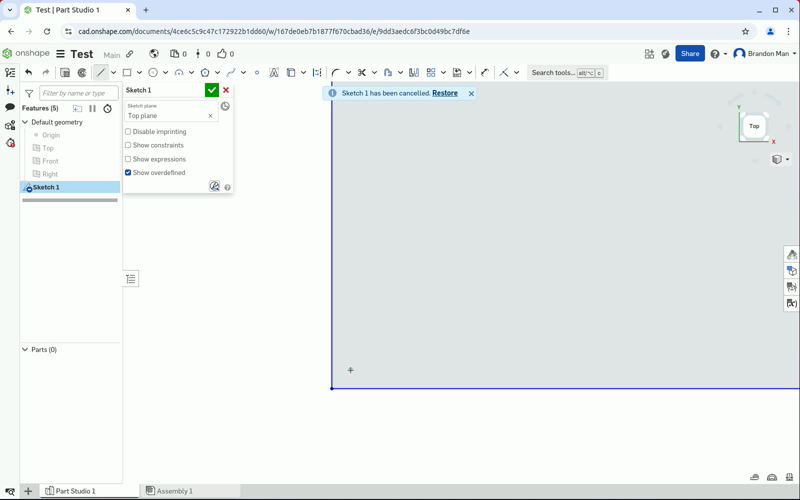
scroll(-6)
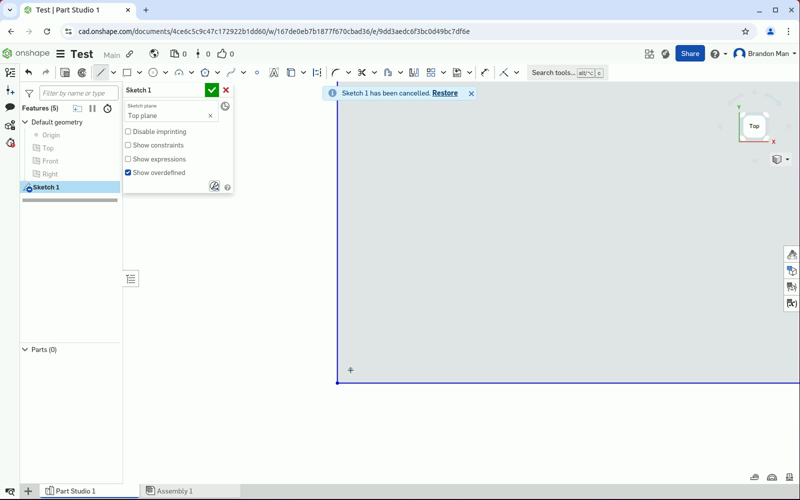
scroll(-6)
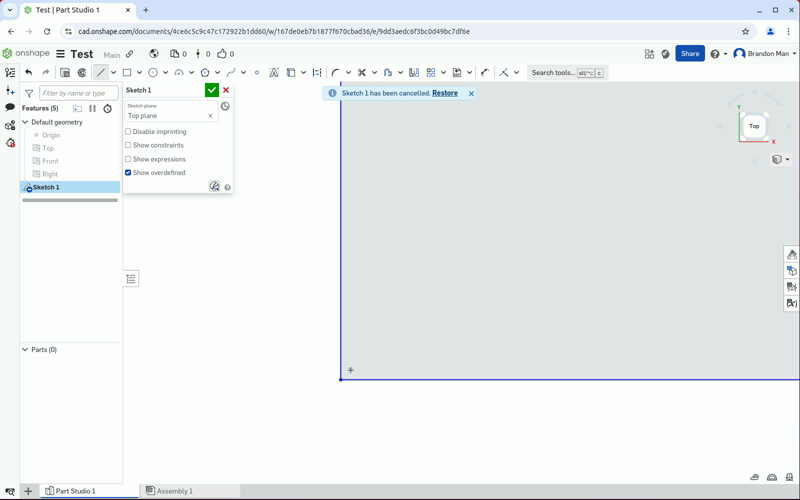
scroll(-6)
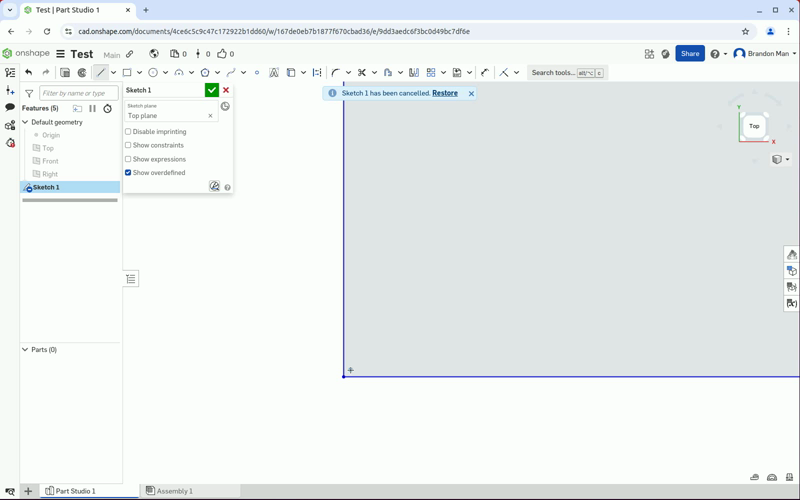
scroll(-6)
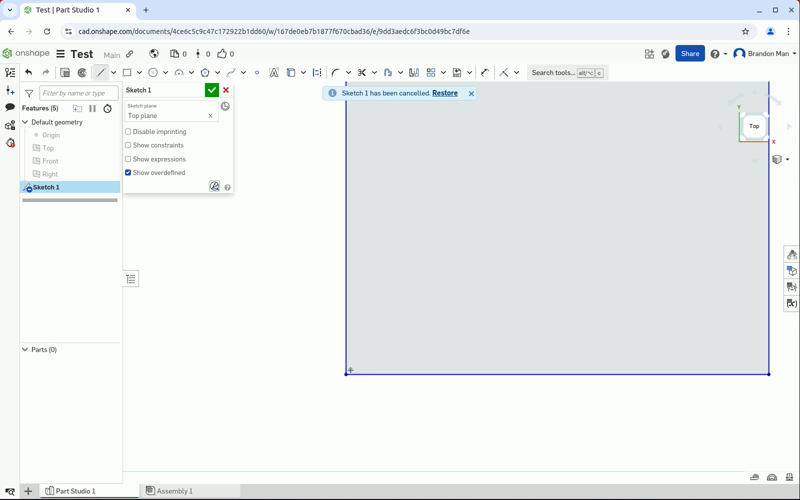
scroll(-6)
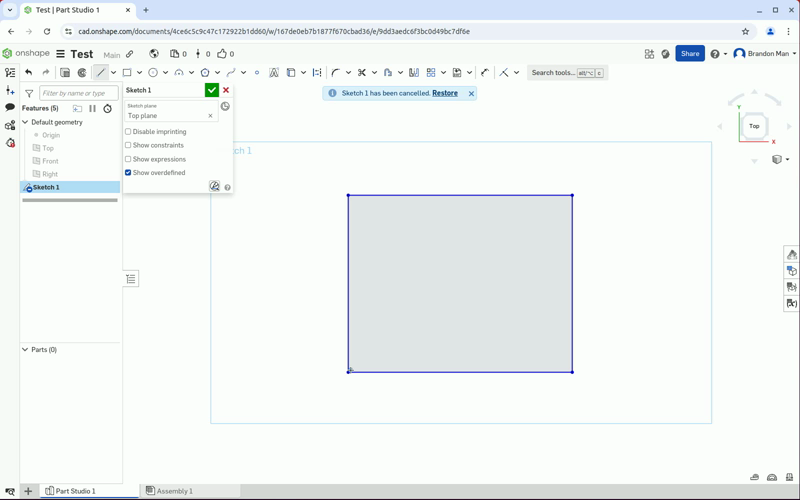
key_up(shift)
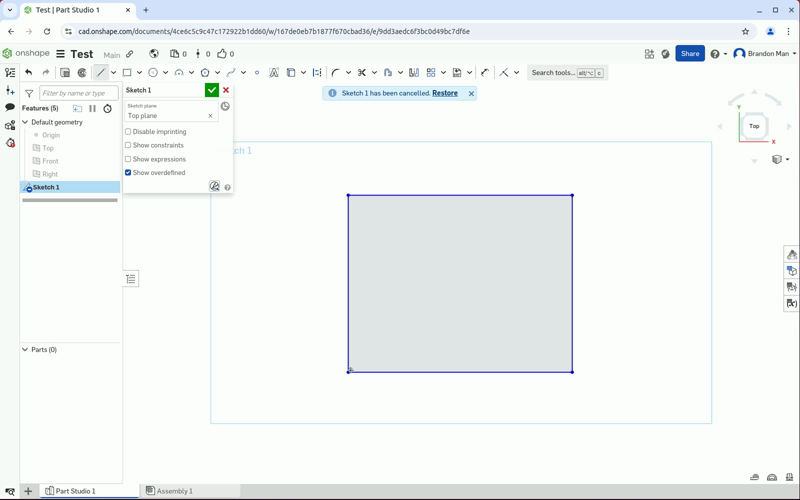
key_down(shift)
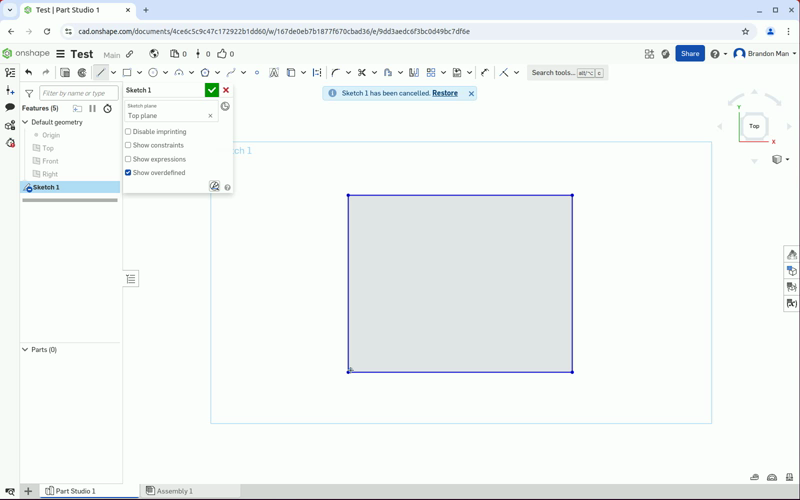
mouse_move(569, 369)
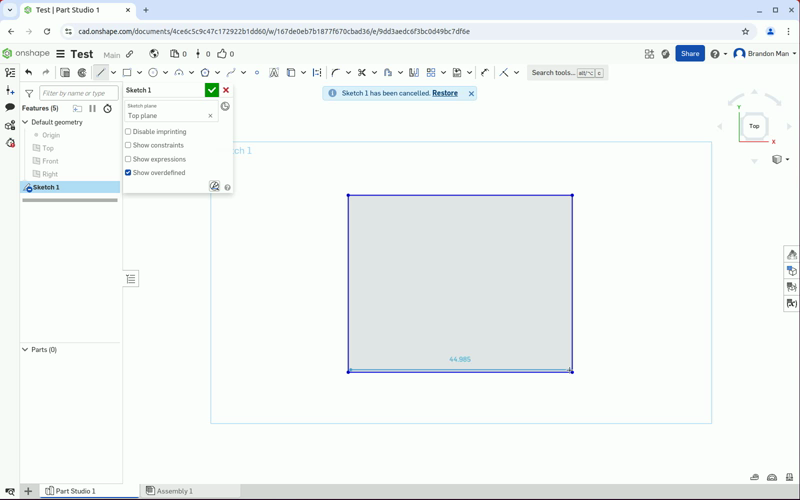
scroll(6)
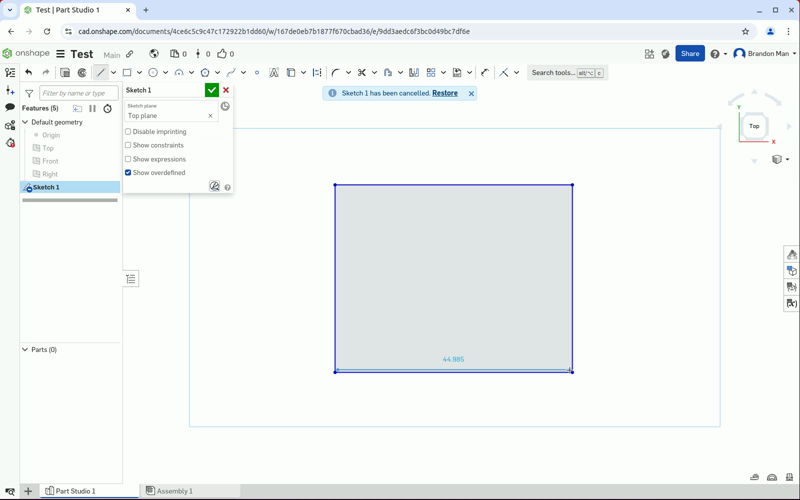
scroll(6)
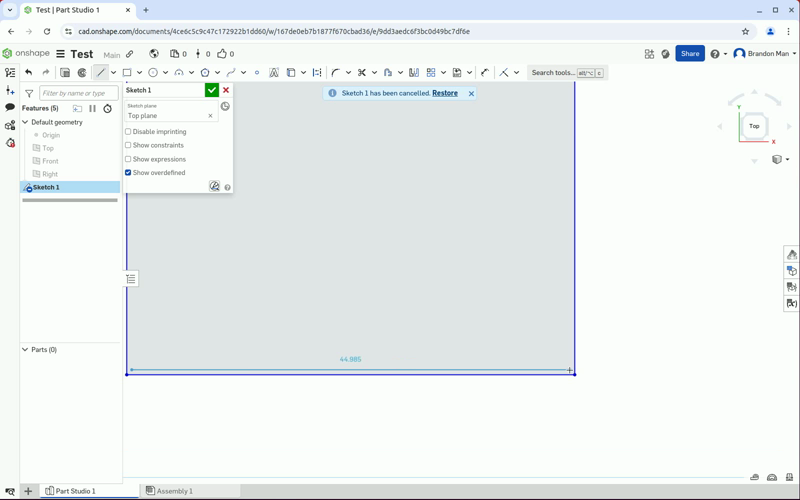
scroll(6)
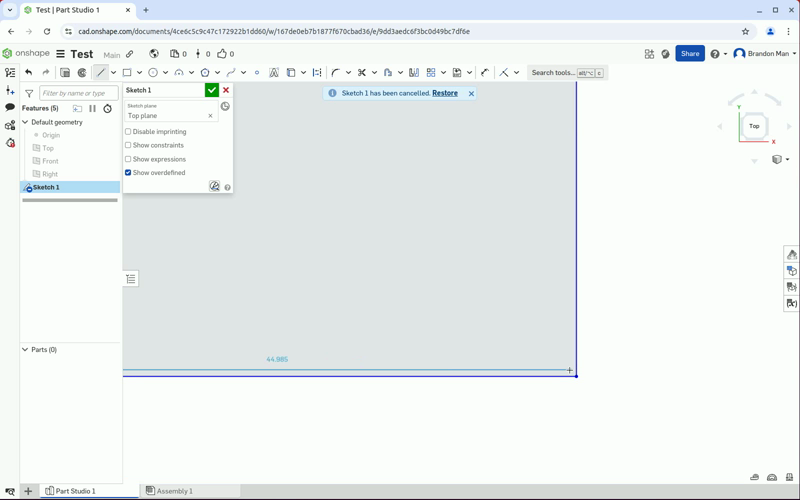
scroll(6)
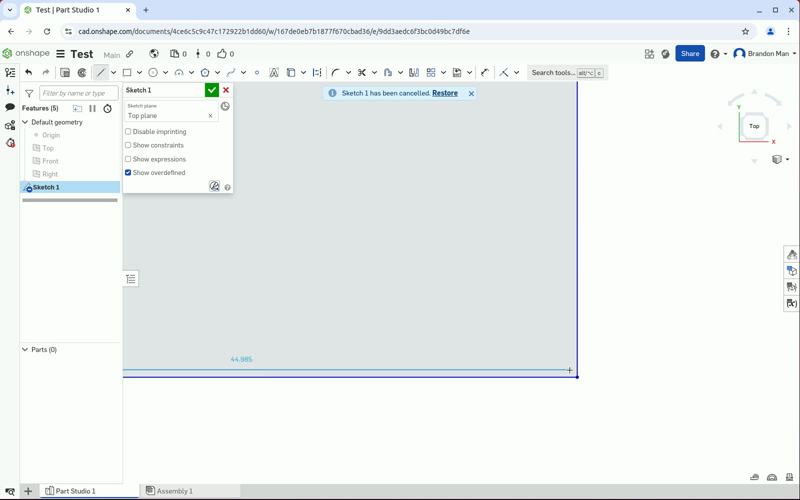
scroll(6)
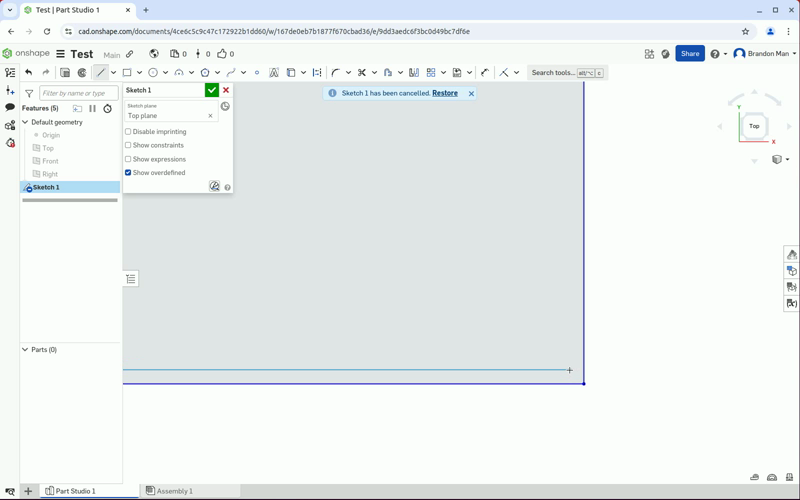
scroll(6)
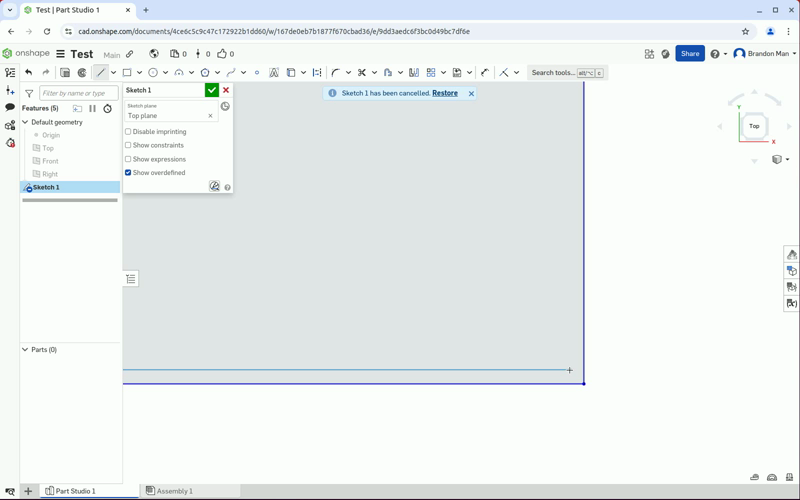
scroll(6)
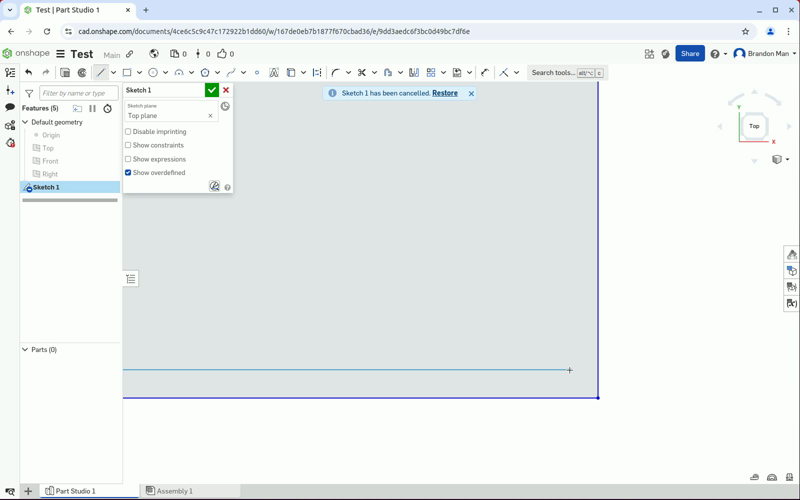
click(569, 369)
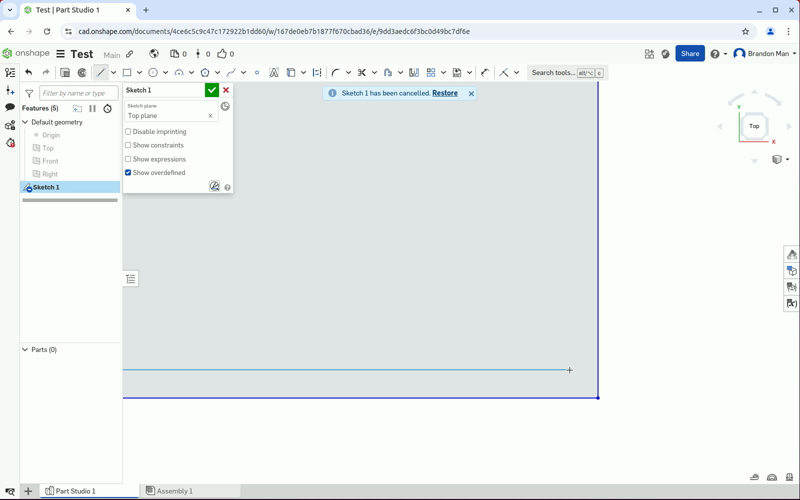
scroll(-6)
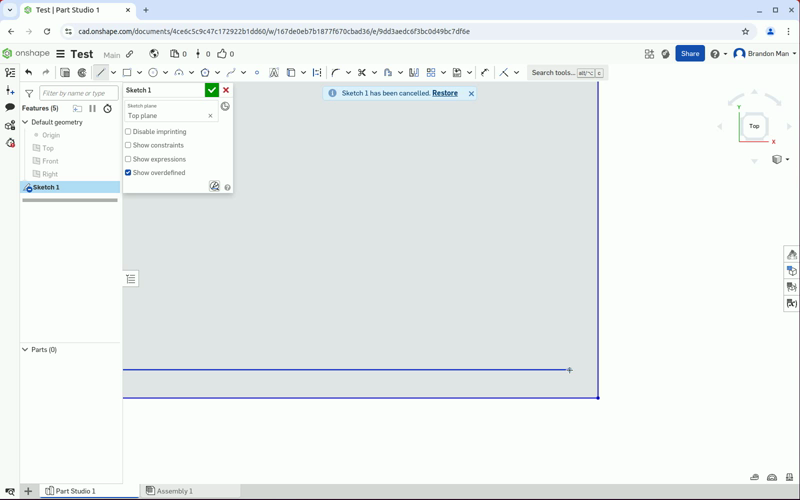
scroll(-6)
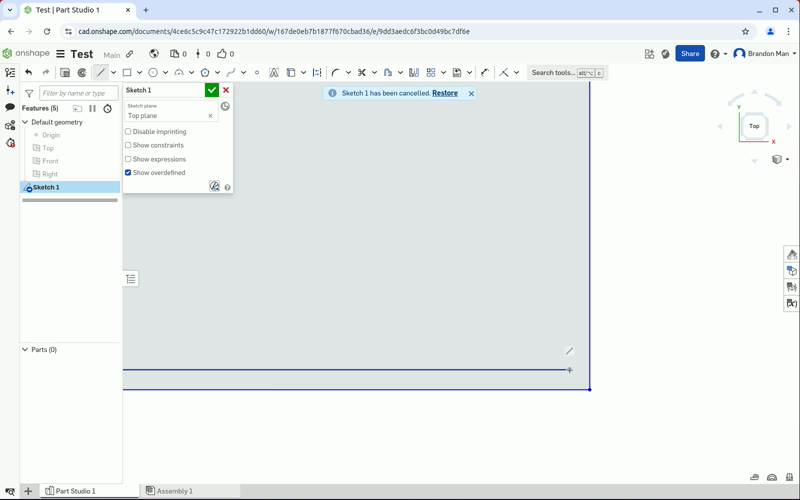
scroll(-6)
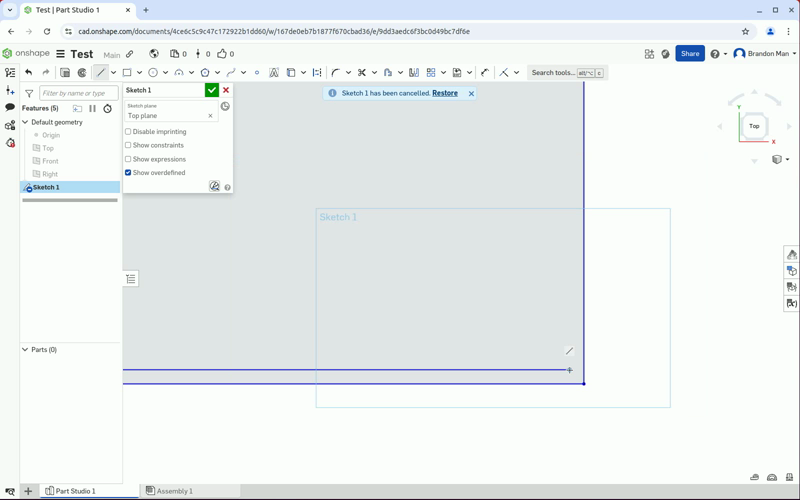
scroll(-6)
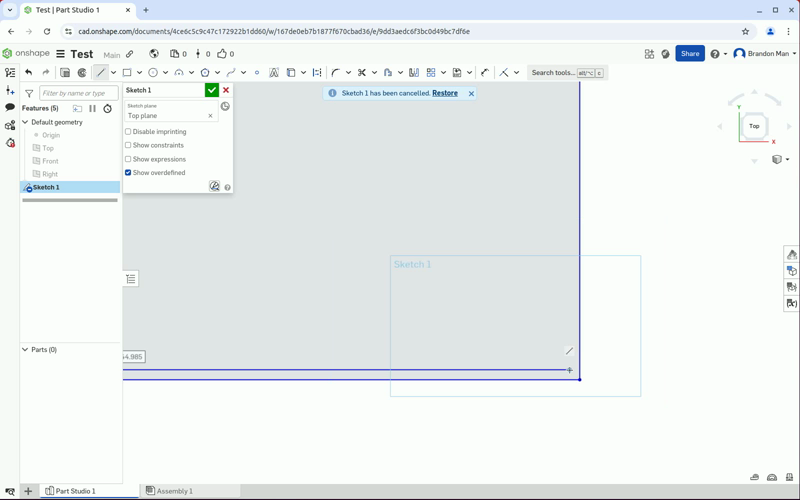
scroll(-6)
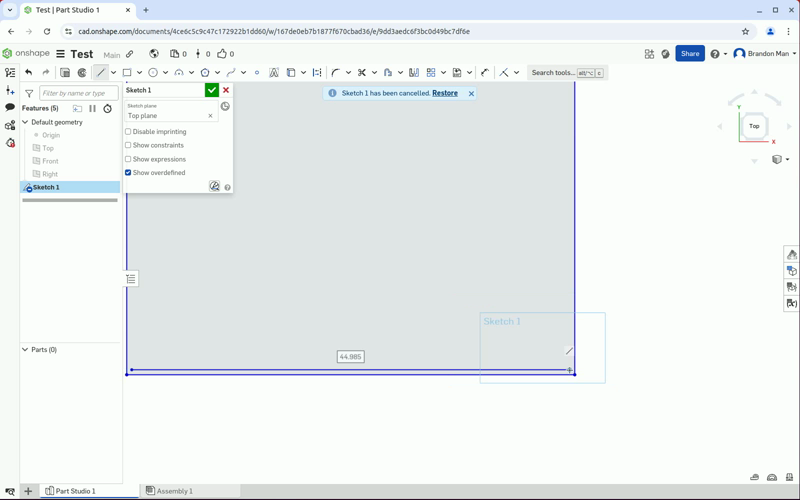
scroll(-6)
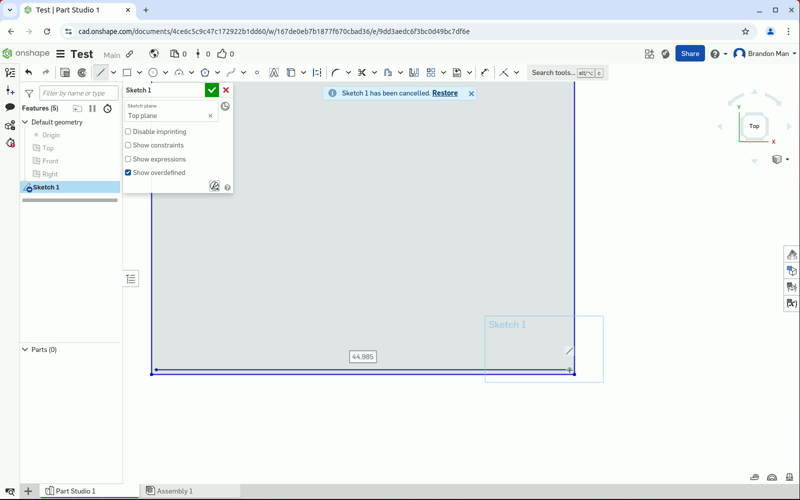
scroll(-6)
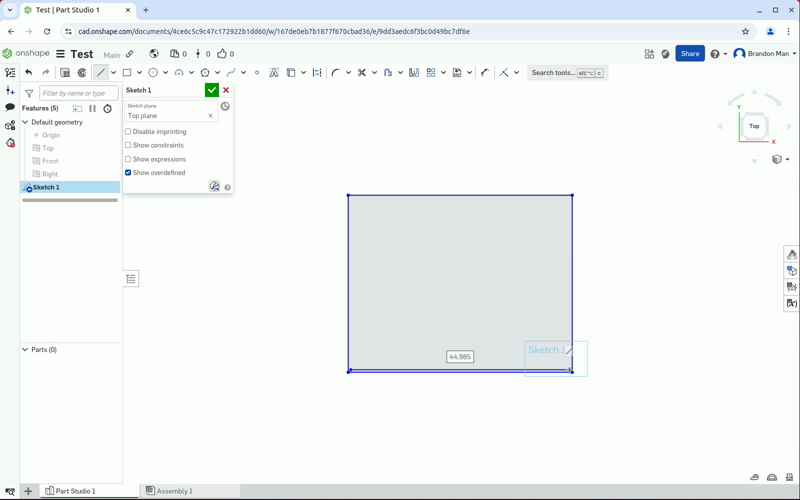
key_up(shift)
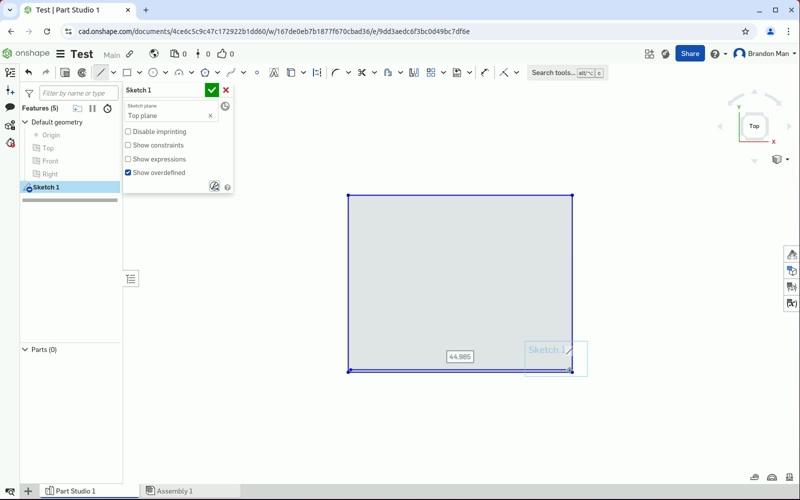
key_down(shift)
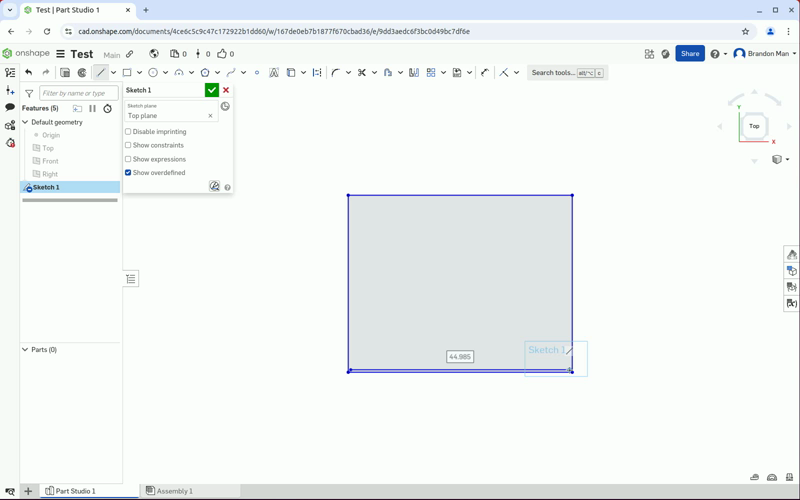
mouse_move(569, 197)
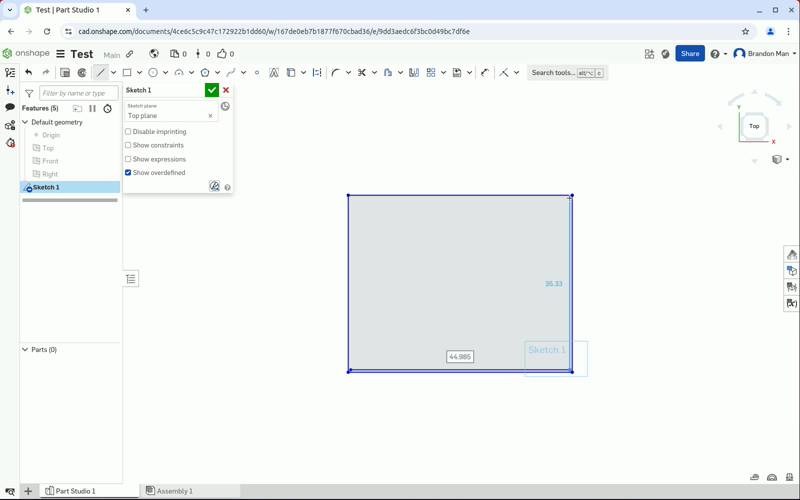
scroll(6)
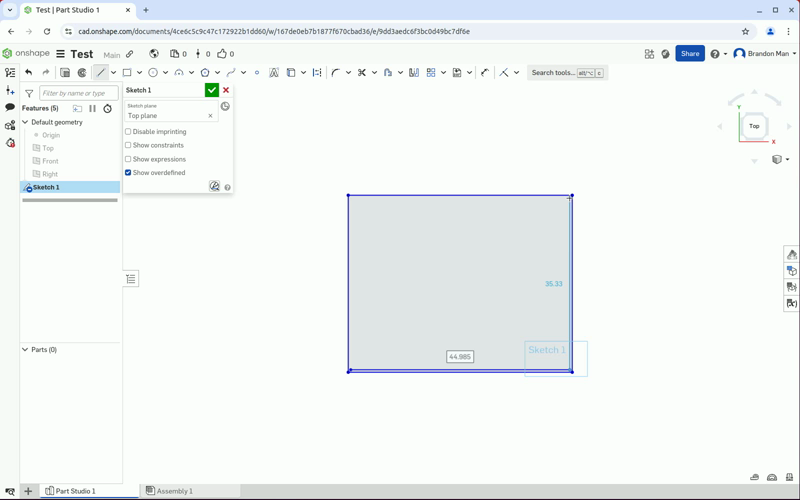
scroll(6)
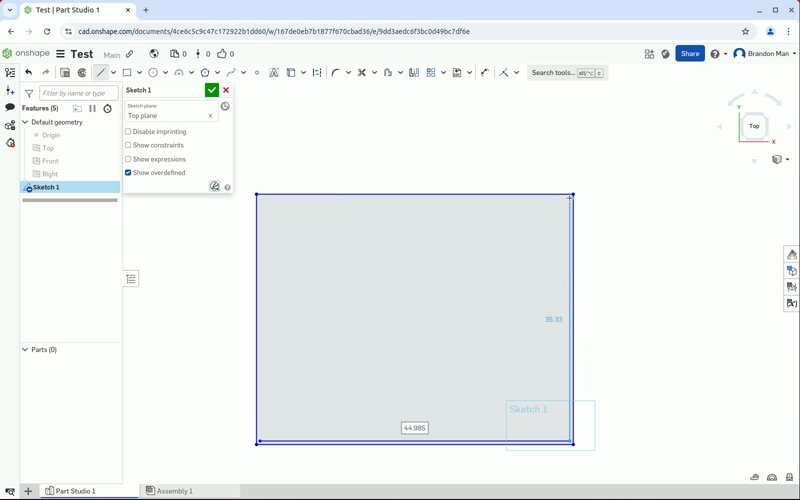
scroll(6)
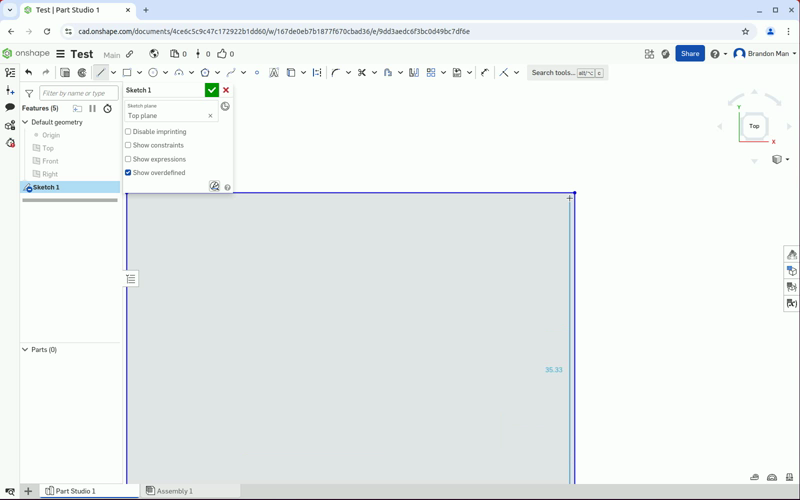
scroll(6)
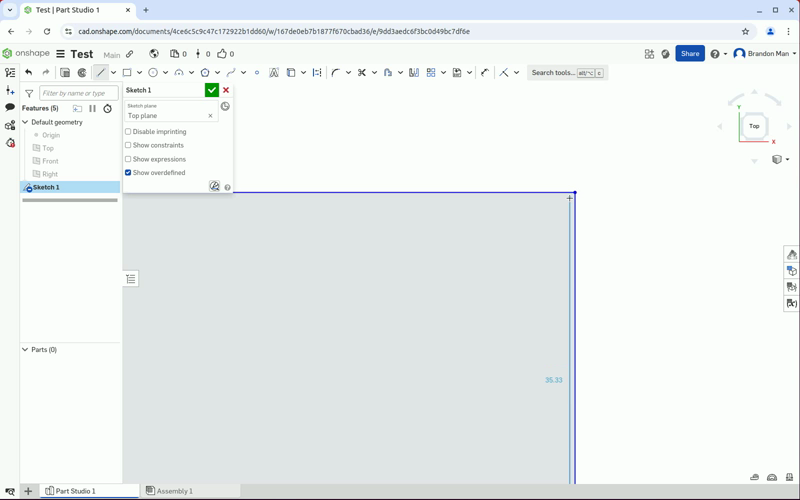
scroll(6)
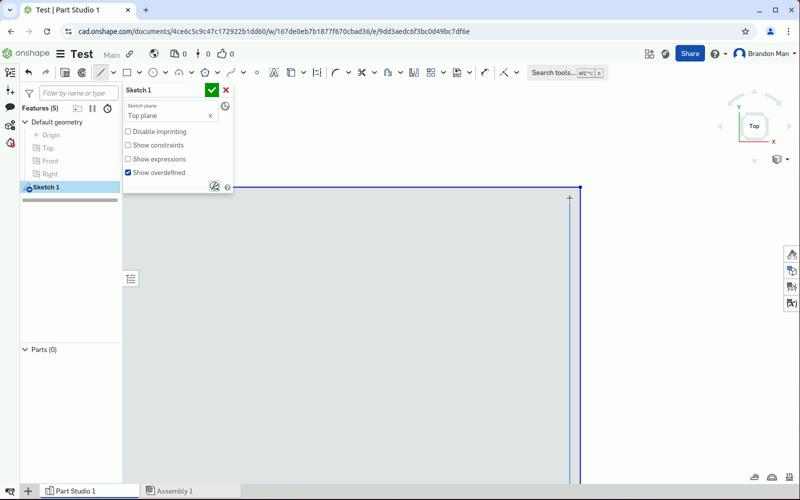
scroll(6)
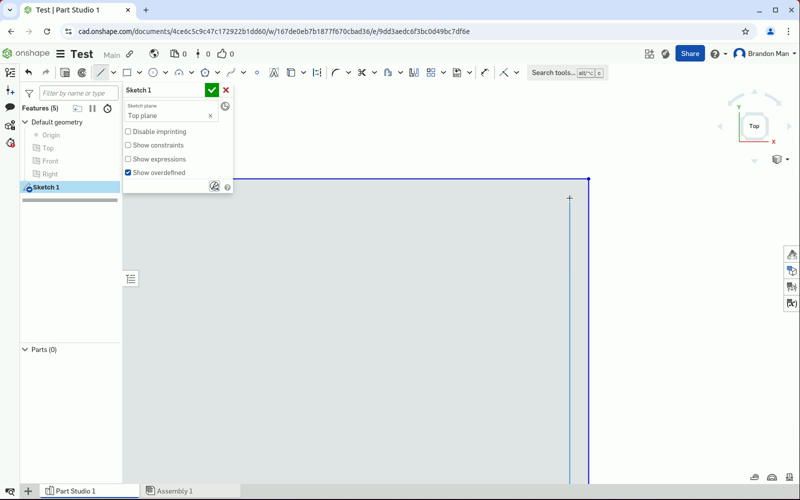
scroll(6)
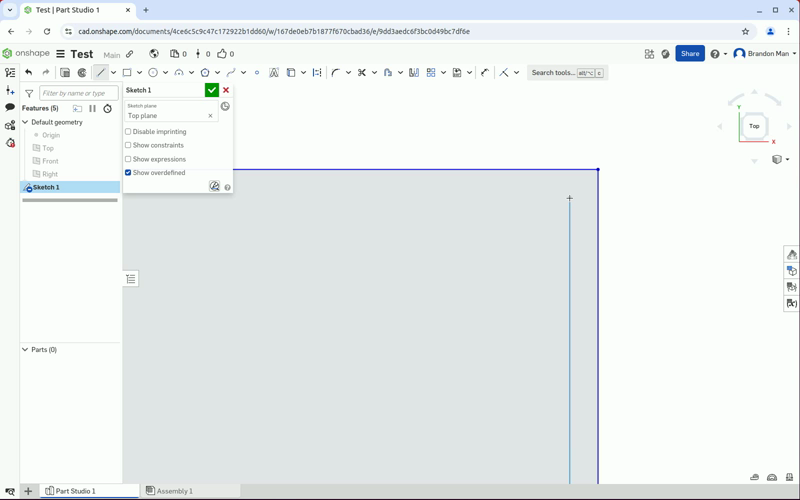
click(569, 197)
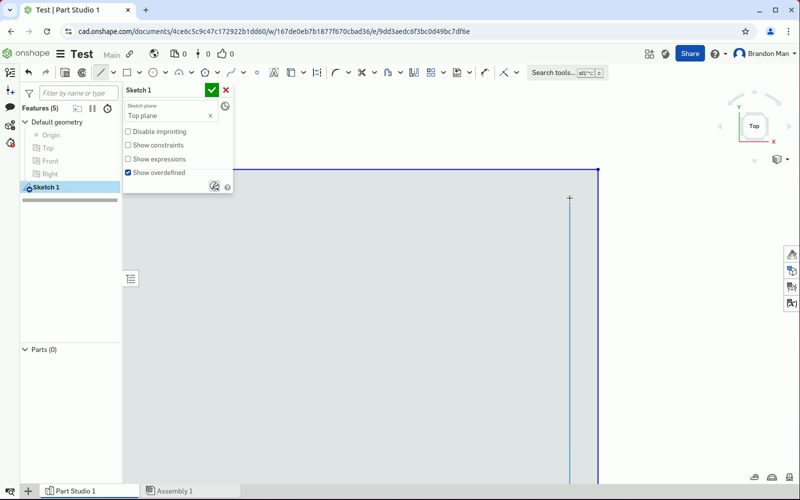
scroll(-6)
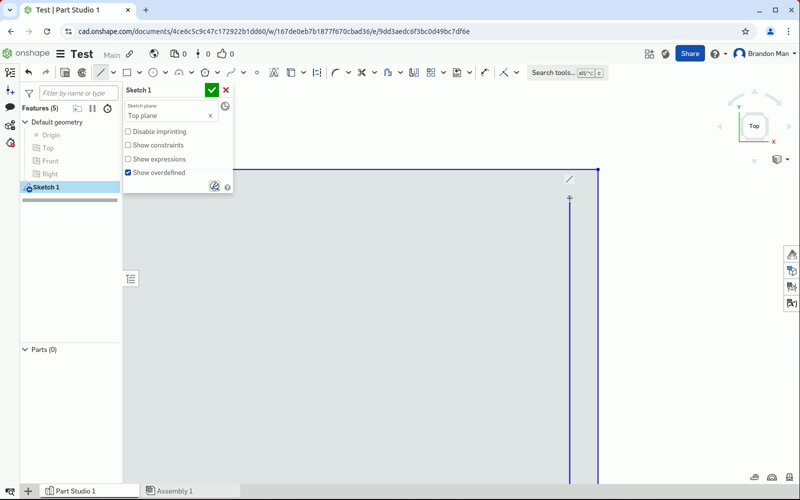
scroll(-6)
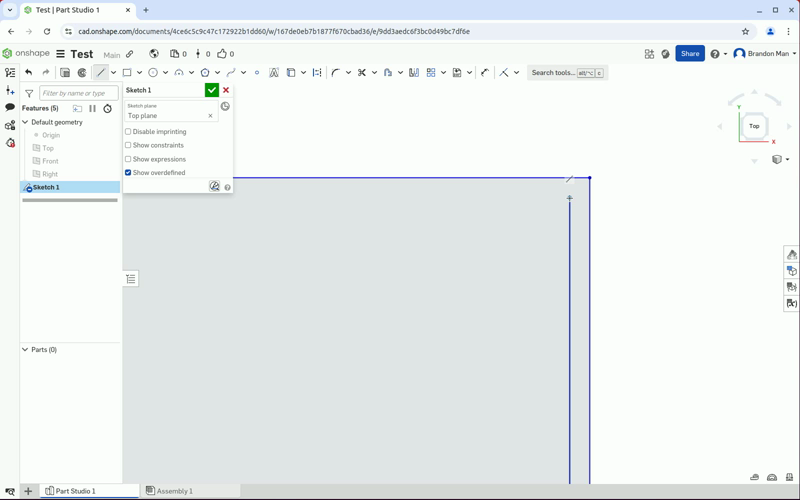
scroll(-6)
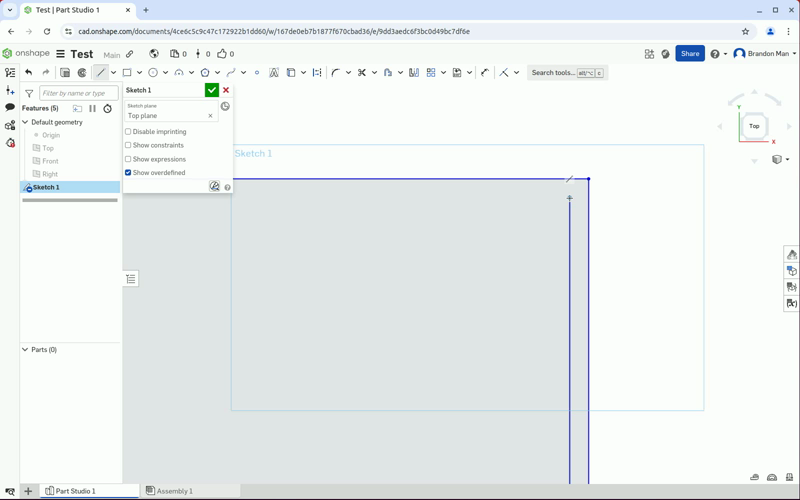
scroll(-6)
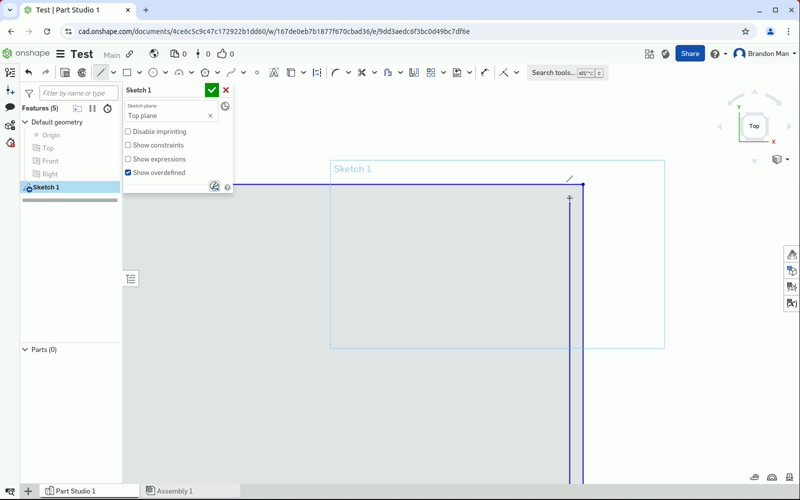
scroll(-6)
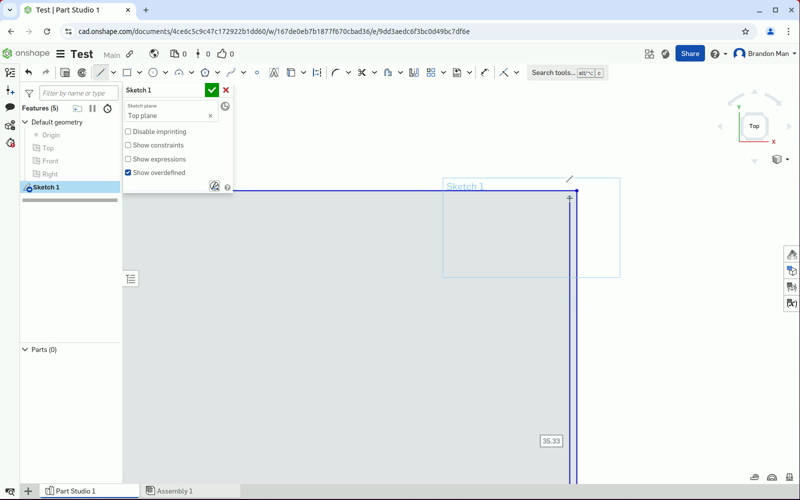
scroll(-6)
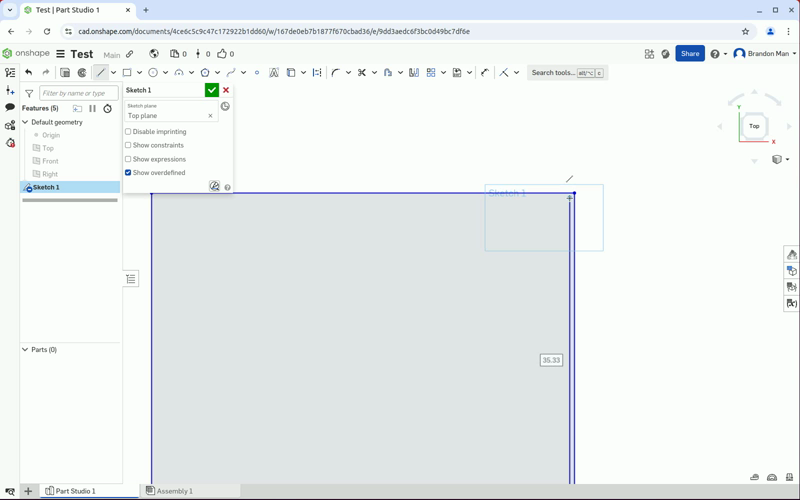
scroll(-6)
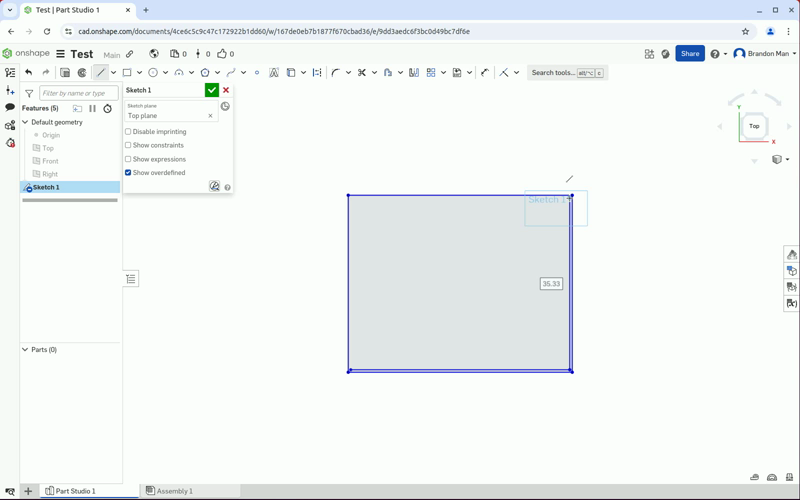
key_up(shift)
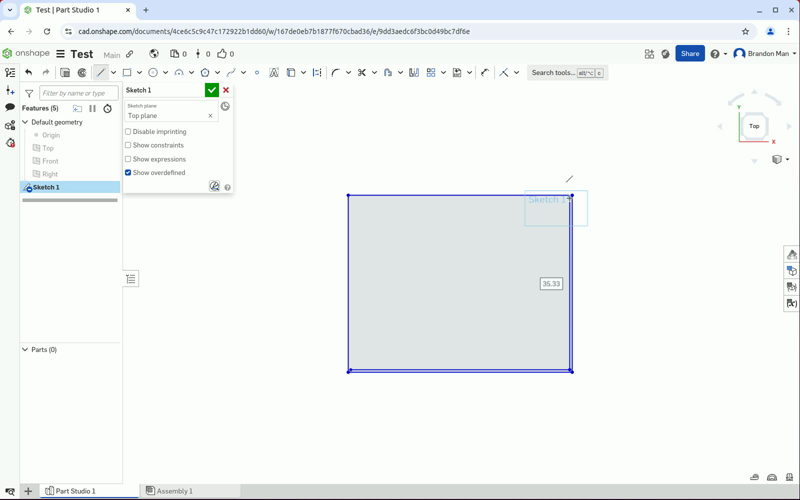
key_down(shift)
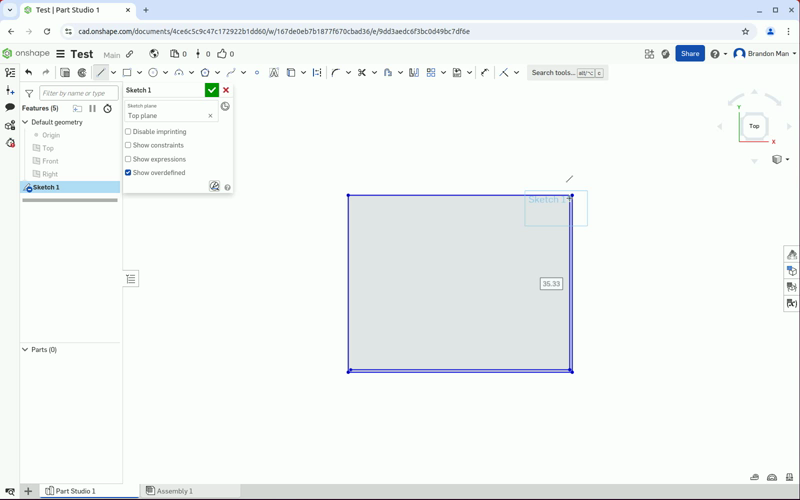
mouse_move(350, 197)
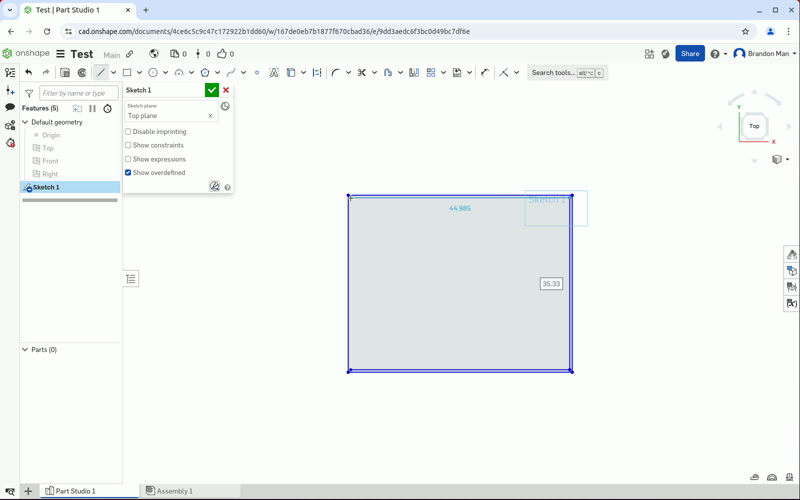
scroll(6)
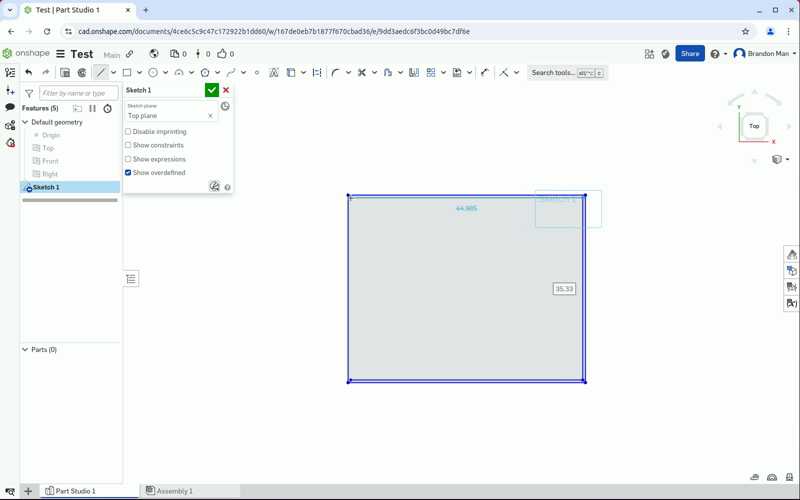
scroll(6)
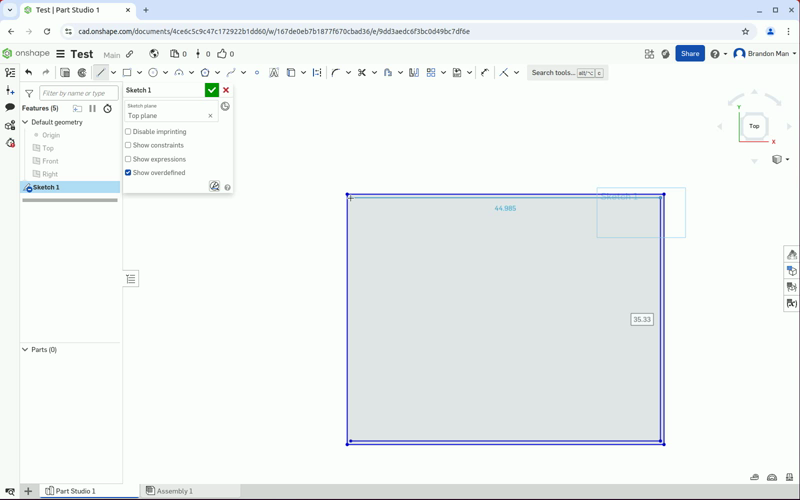
scroll(6)
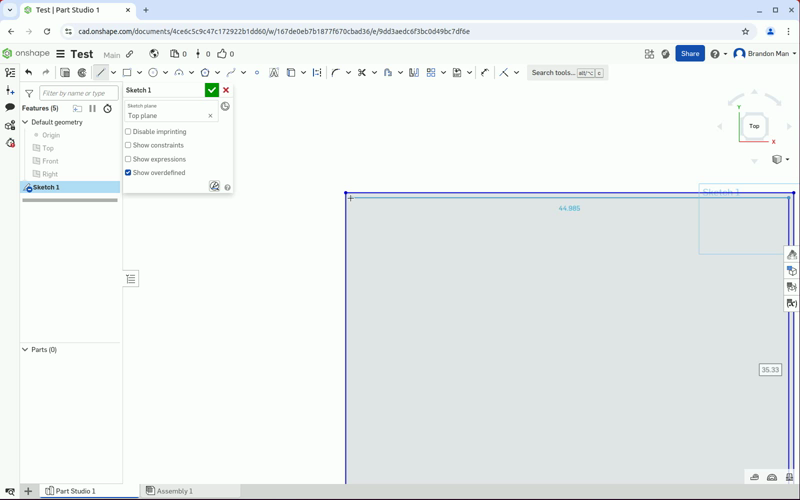
scroll(6)
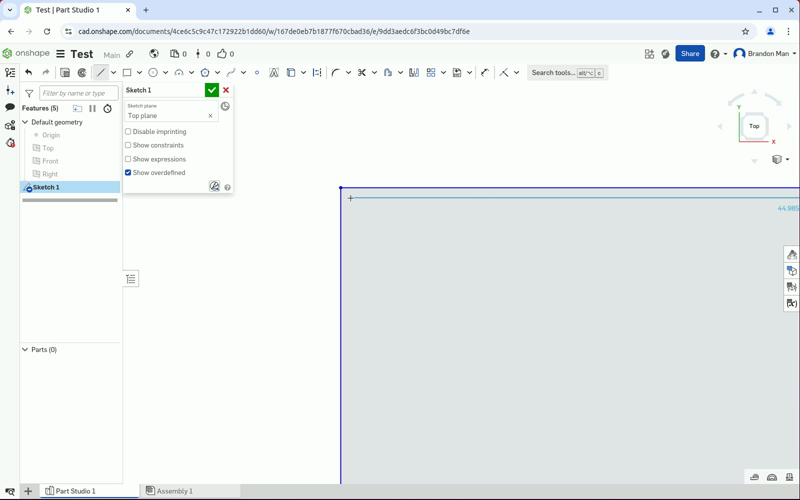
scroll(6)
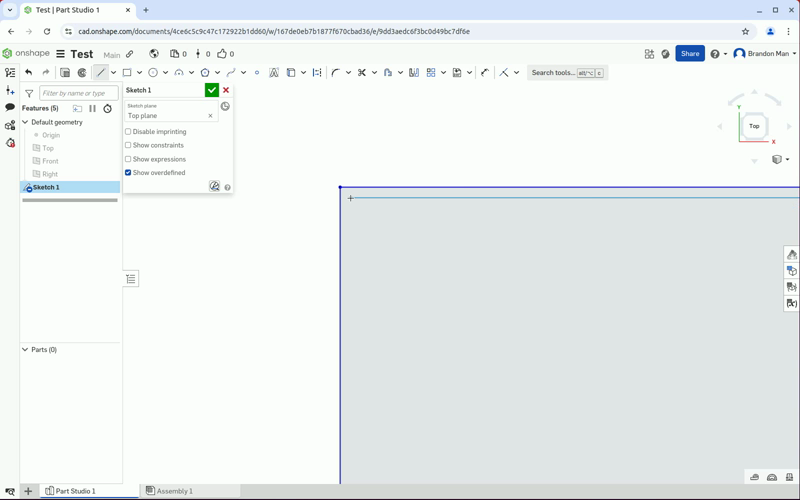
scroll(6)
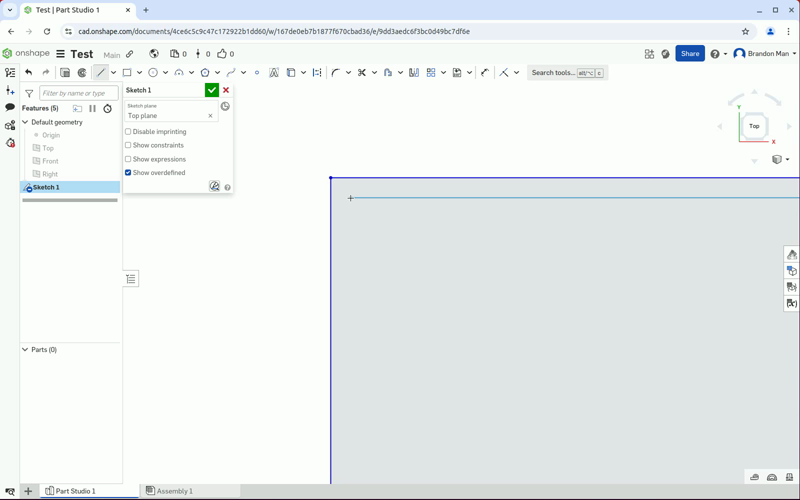
scroll(6)
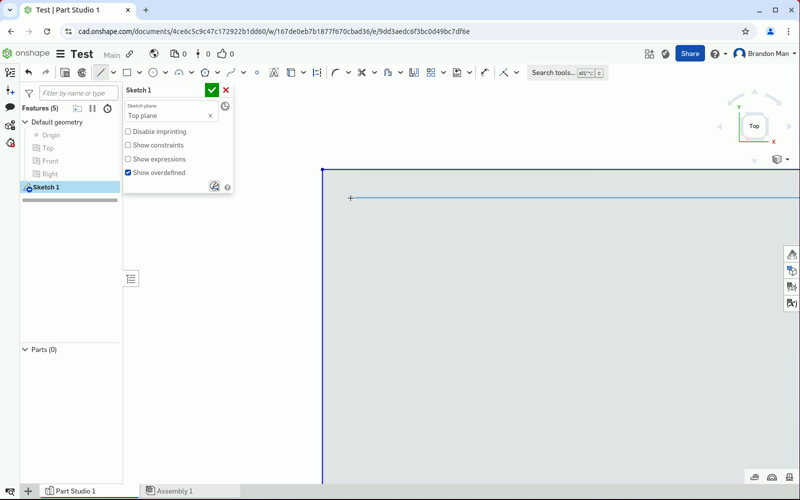
click(350, 197)
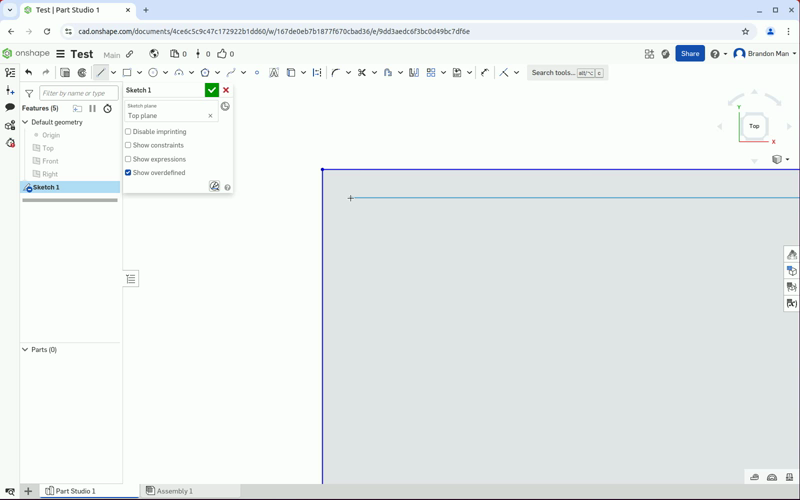
scroll(-6)
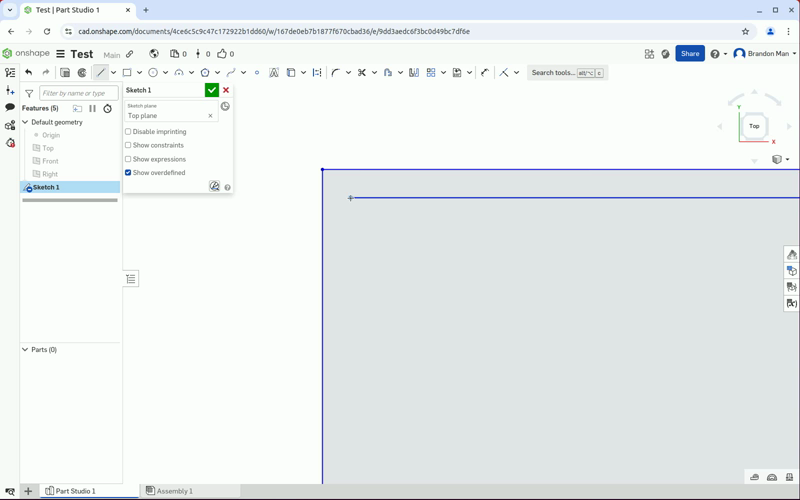
scroll(-6)
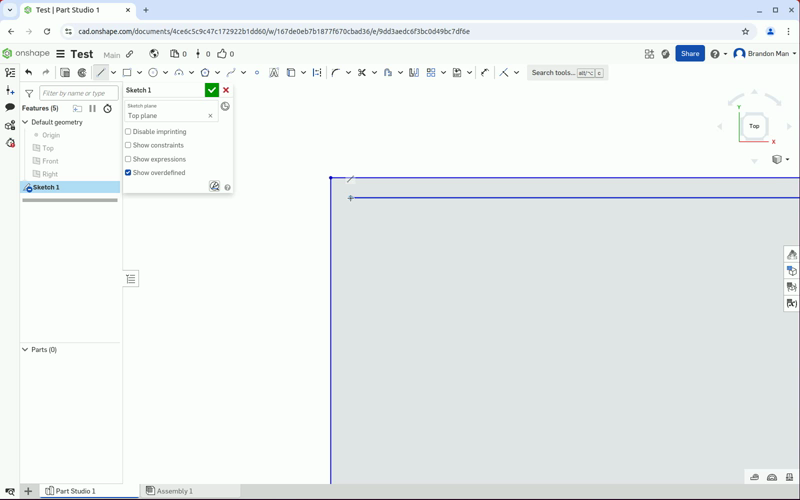
scroll(-6)
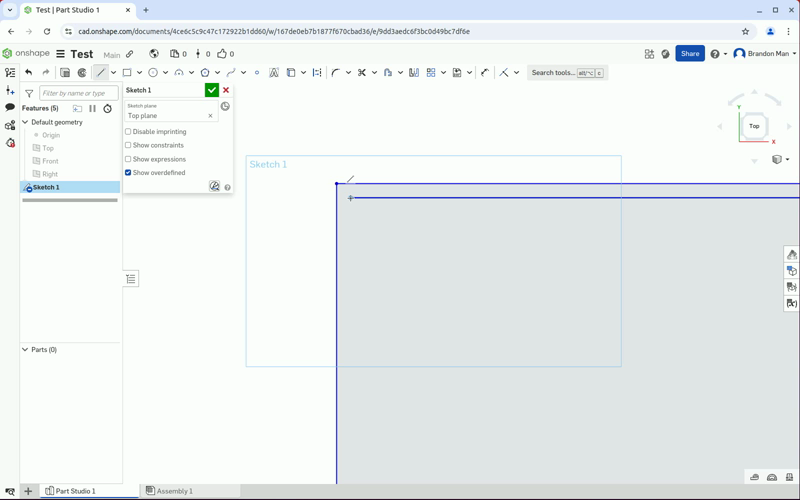
scroll(-6)
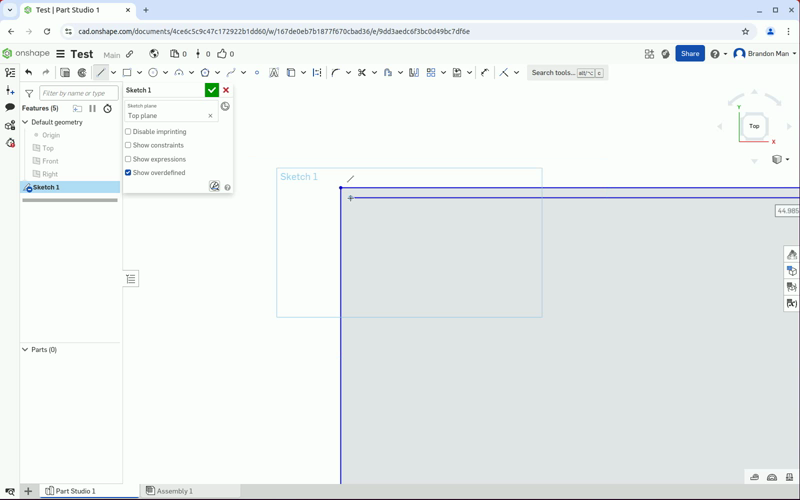
scroll(-6)
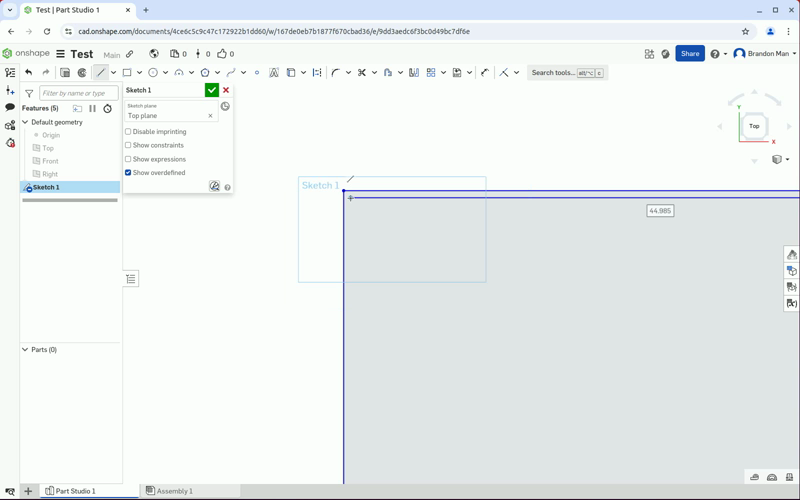
scroll(-6)
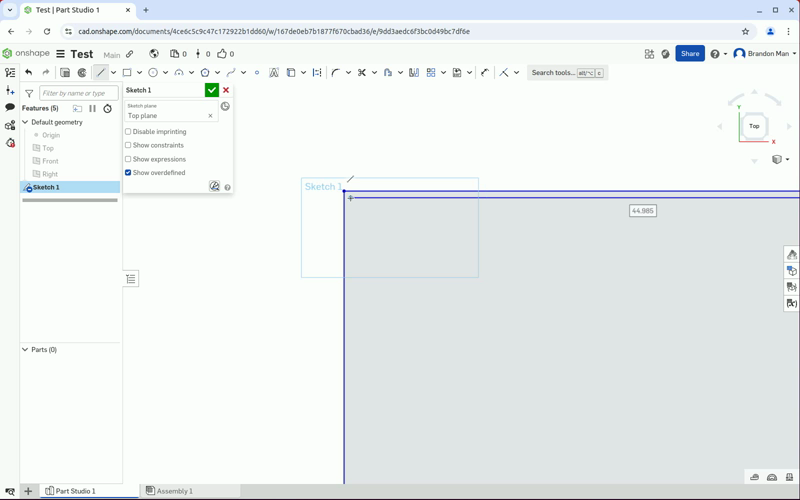
scroll(-6)
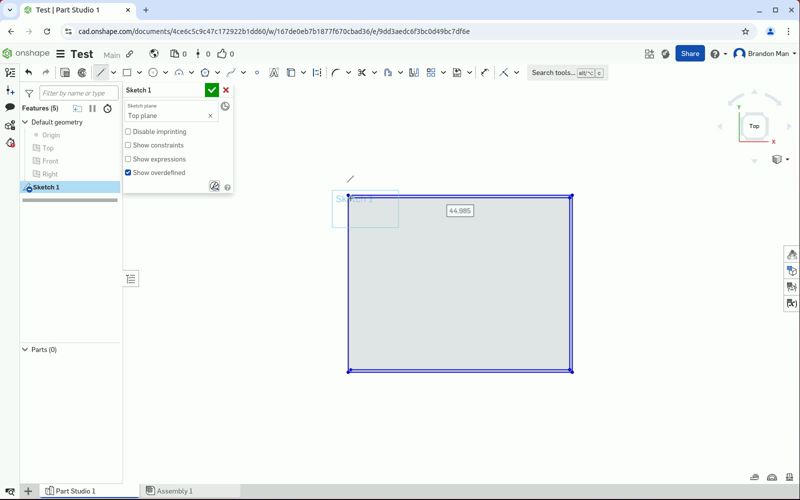
key_up(shift)
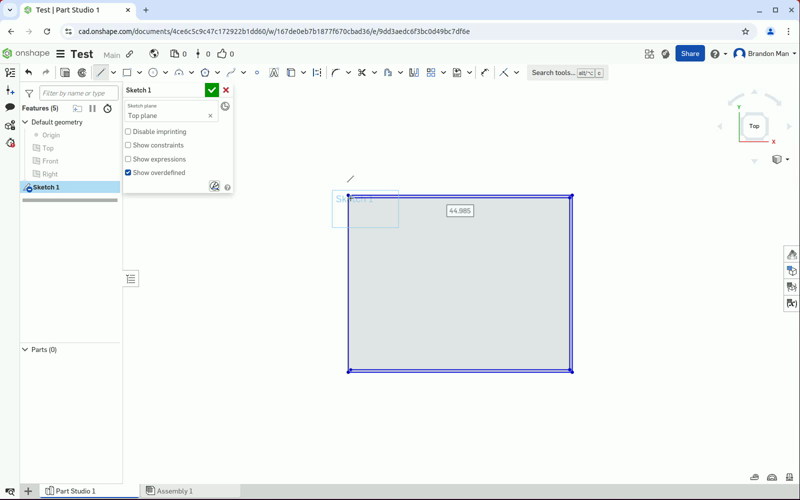
key_down(shift)
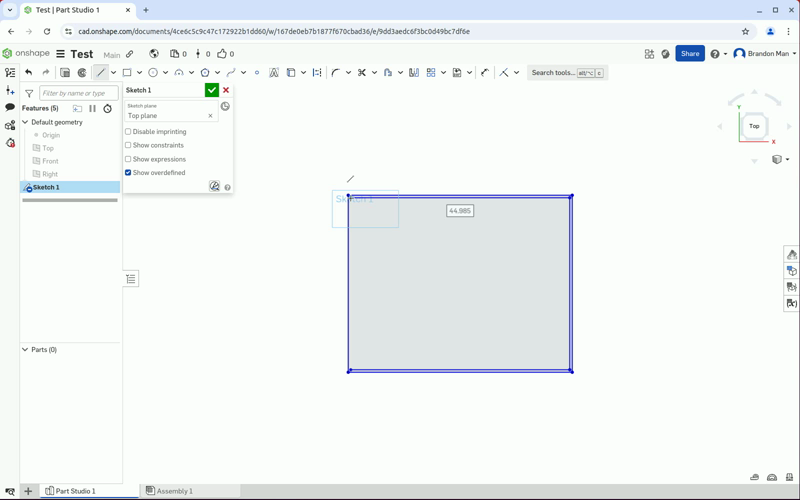
mouse_move(350, 369)
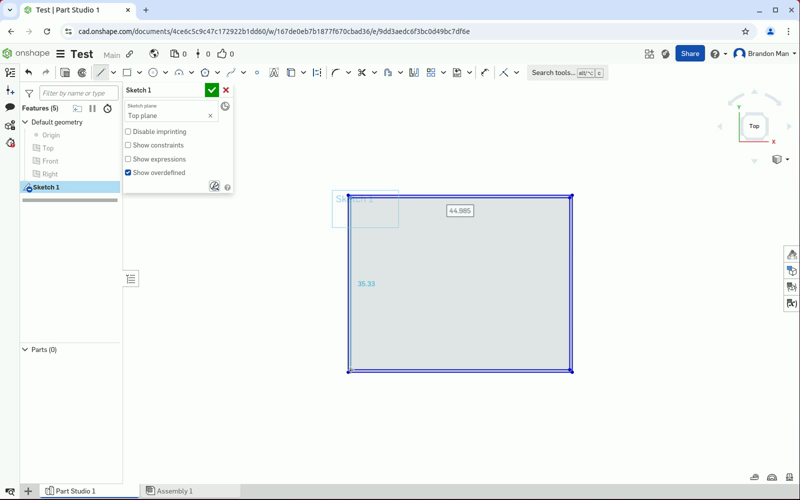
scroll(6)
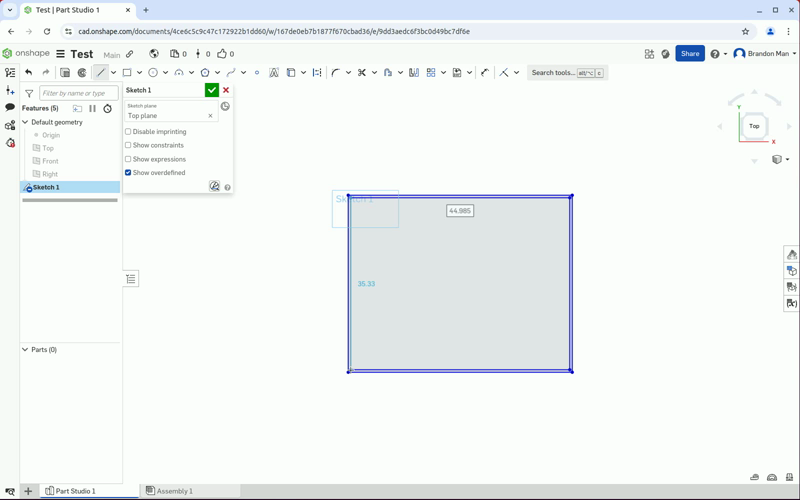
scroll(6)
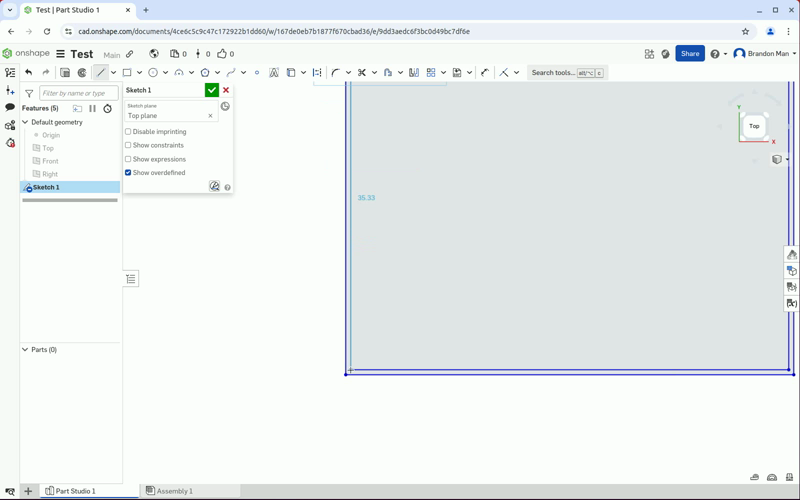
scroll(6)
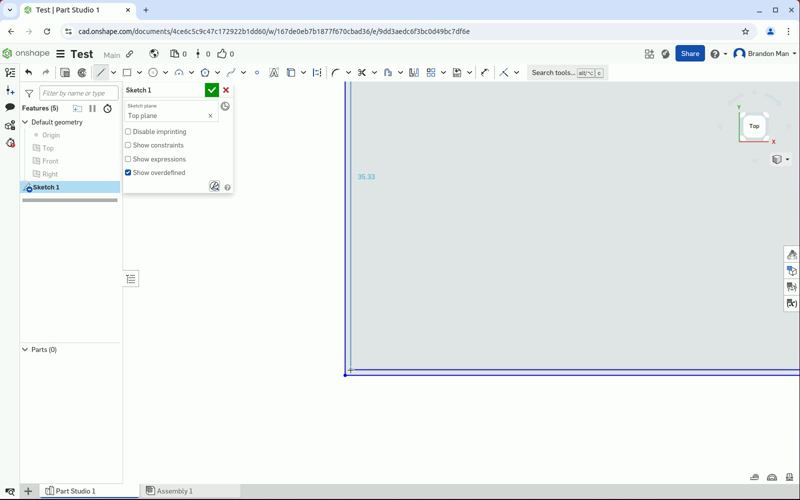
scroll(6)
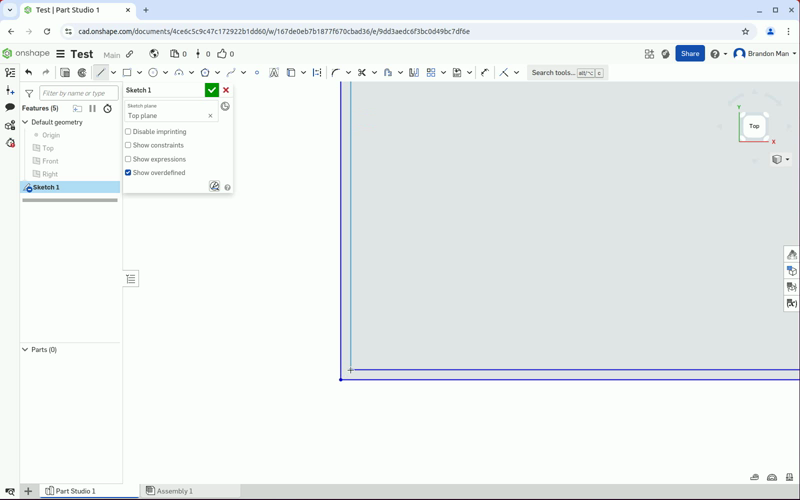
scroll(6)
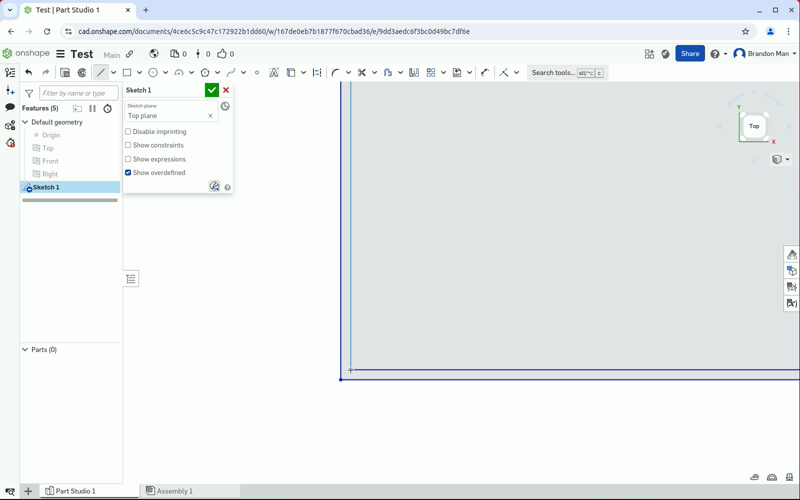
scroll(6)
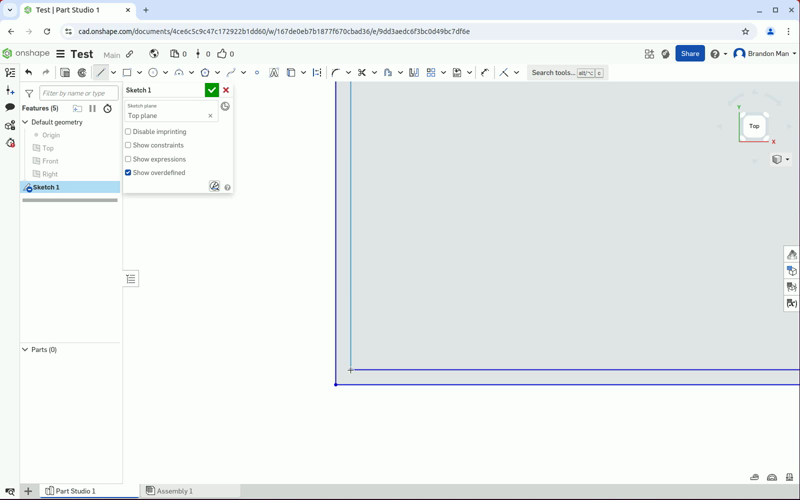
scroll(6)
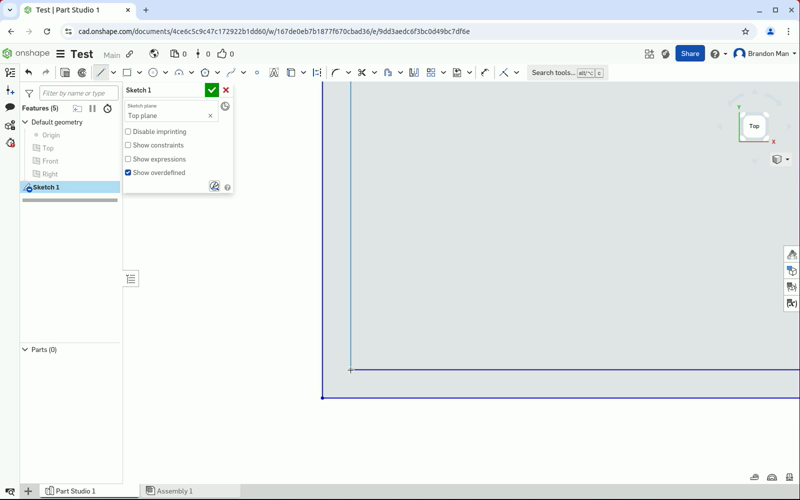
key_up(shift)
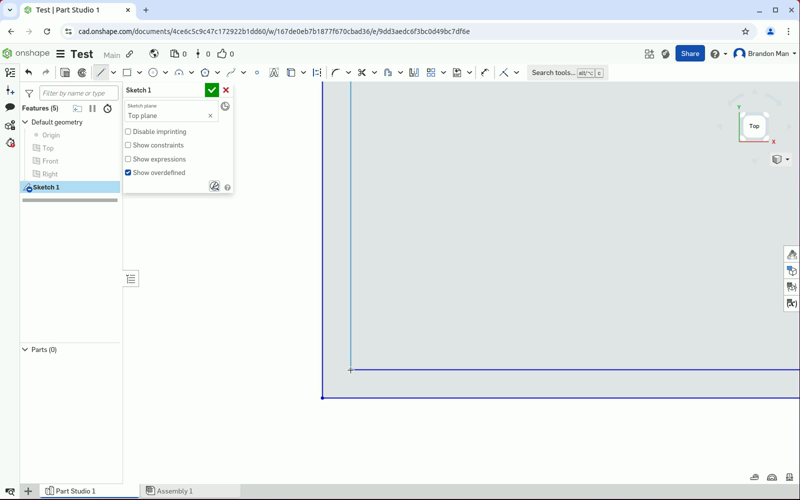
click(350, 369)
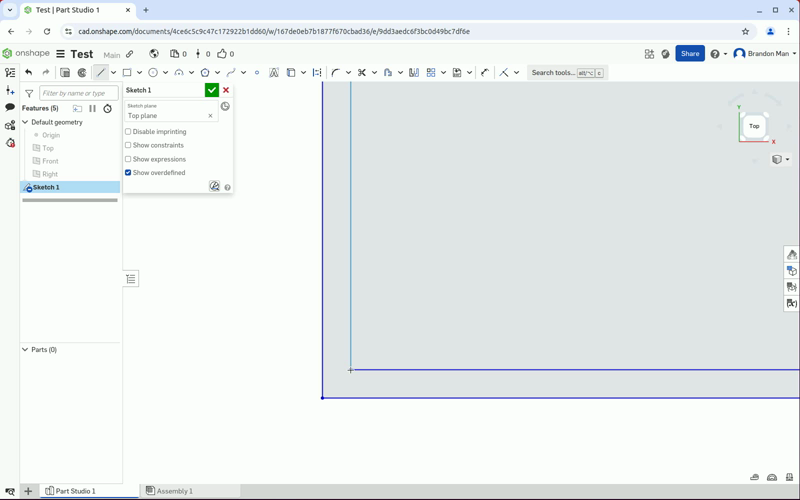
scroll(-6)
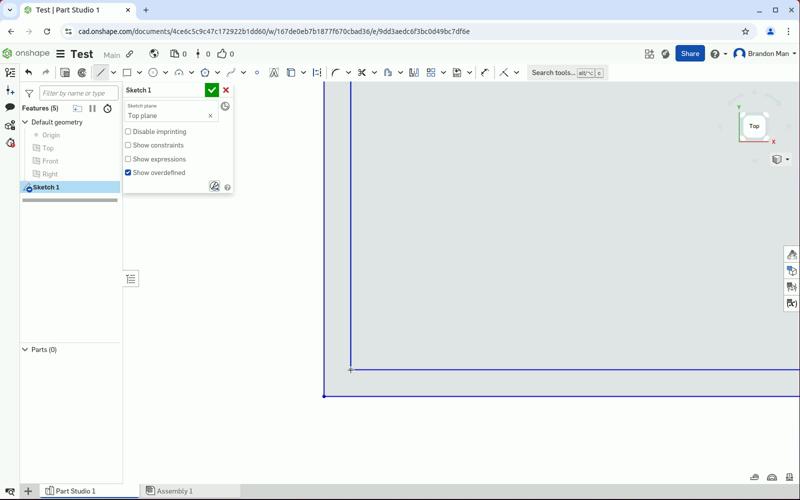
scroll(-6)
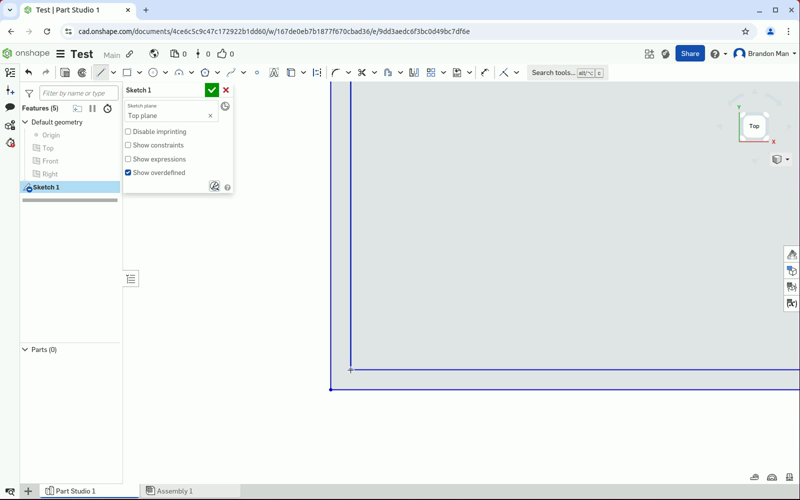
scroll(-6)
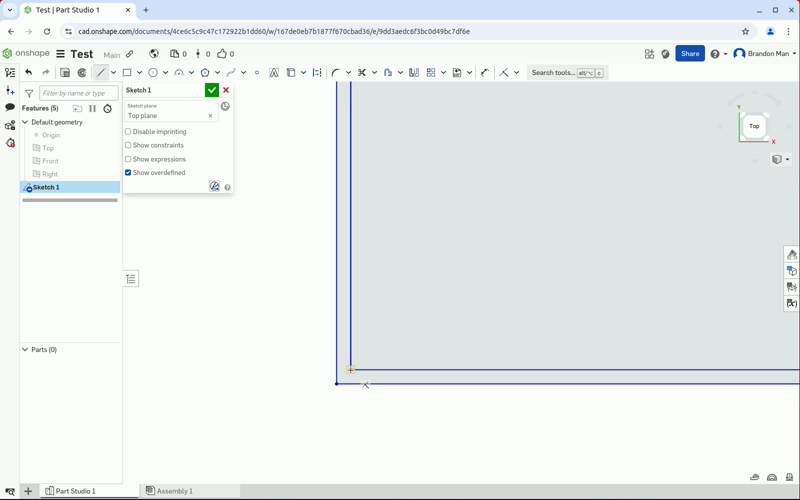
scroll(-6)
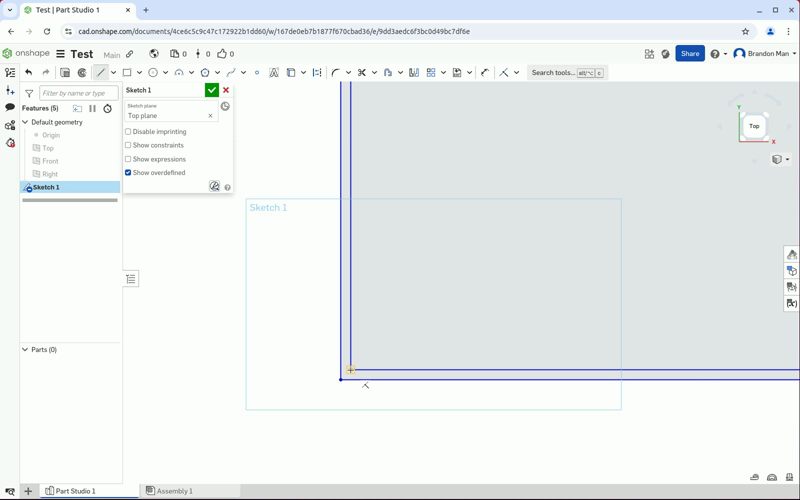
scroll(-6)
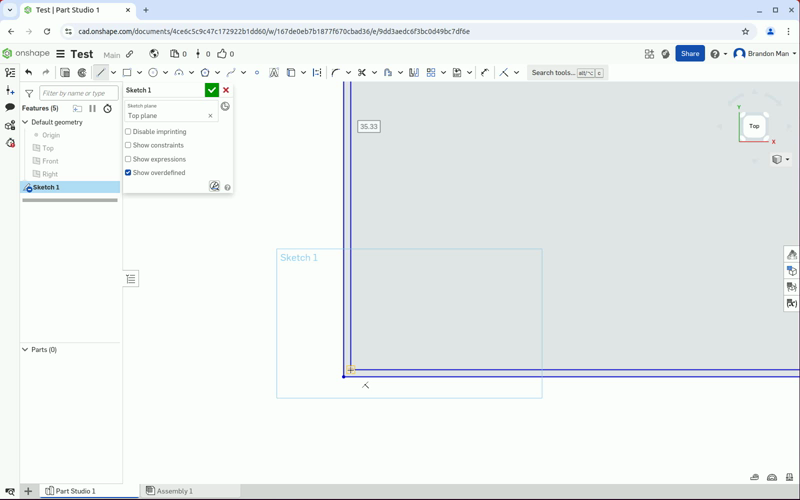
scroll(-6)
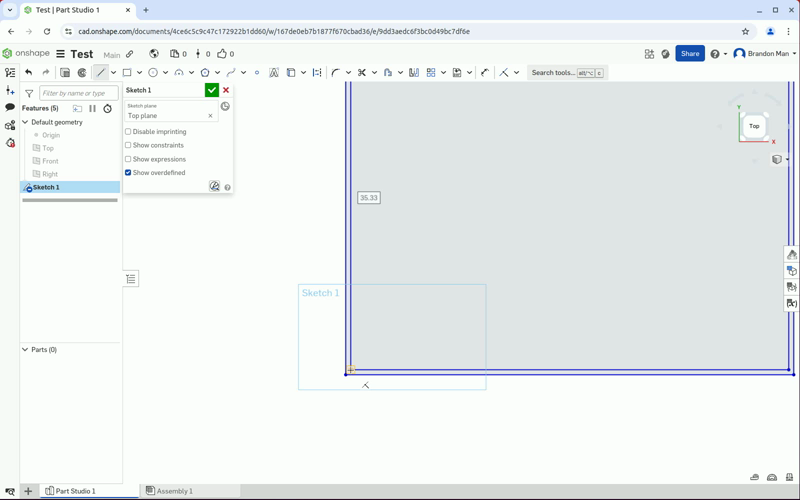
scroll(-6)
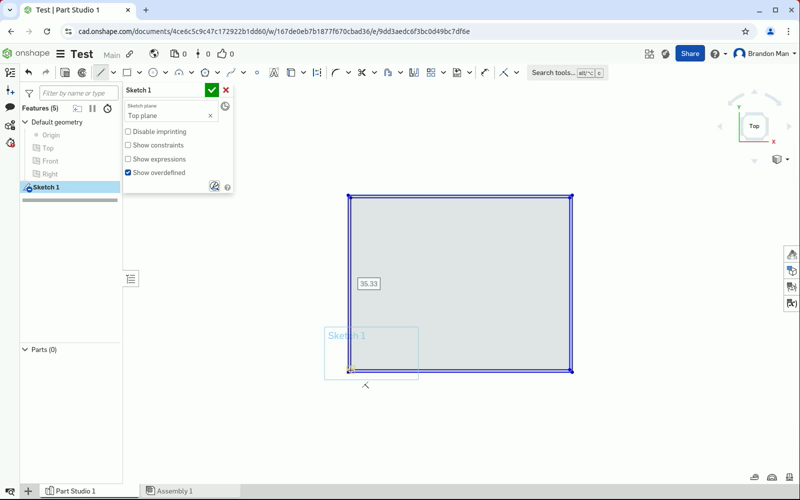
key(esc)
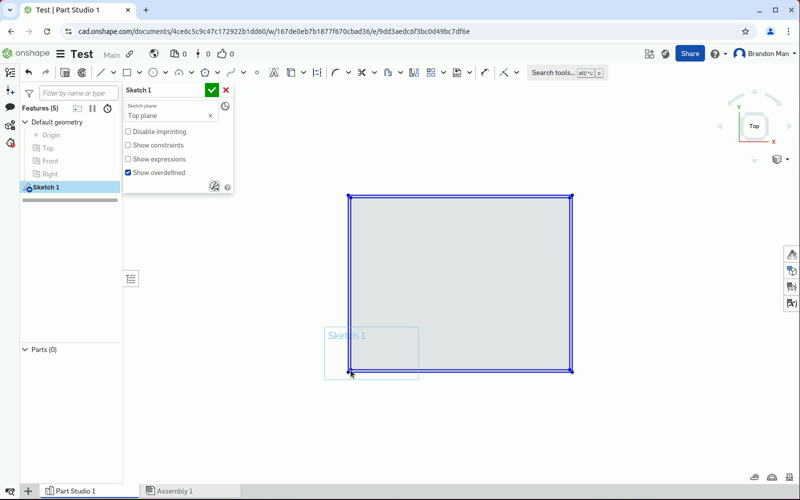
mouse_move(570, 196)
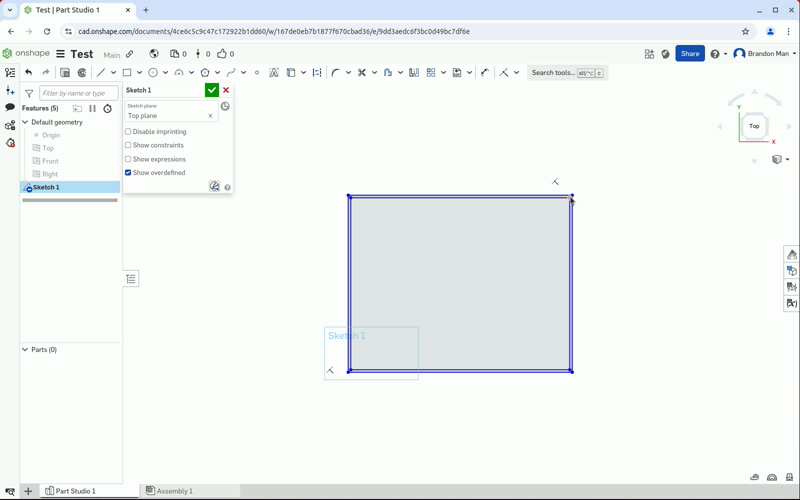
click(570, 196)
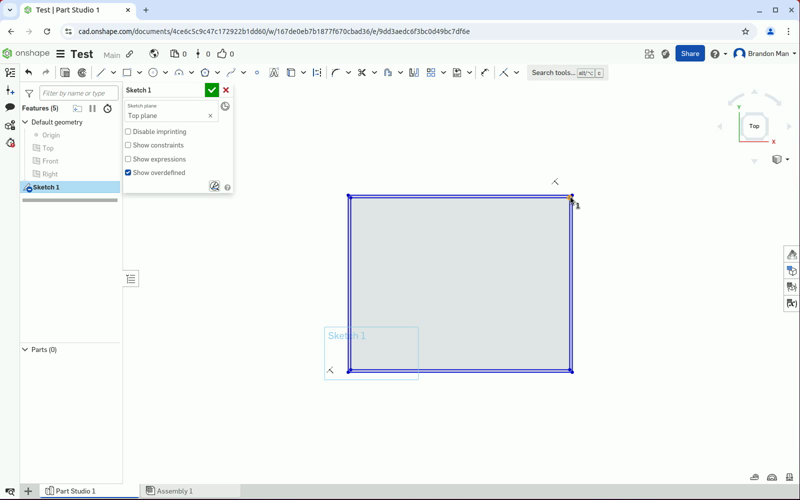
mouse_move(73, 352)
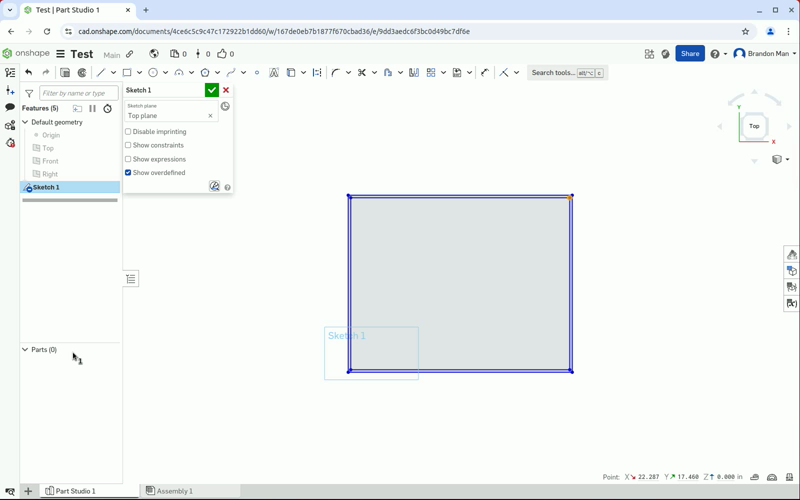
key(shift+y)
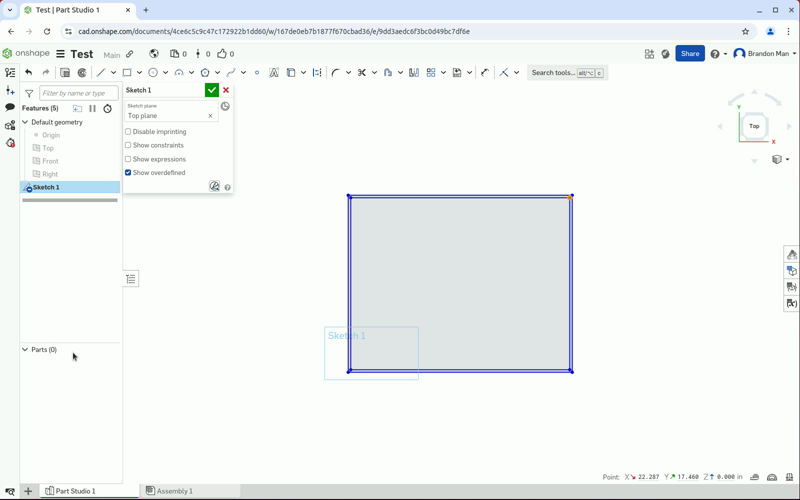
key(shift+e)
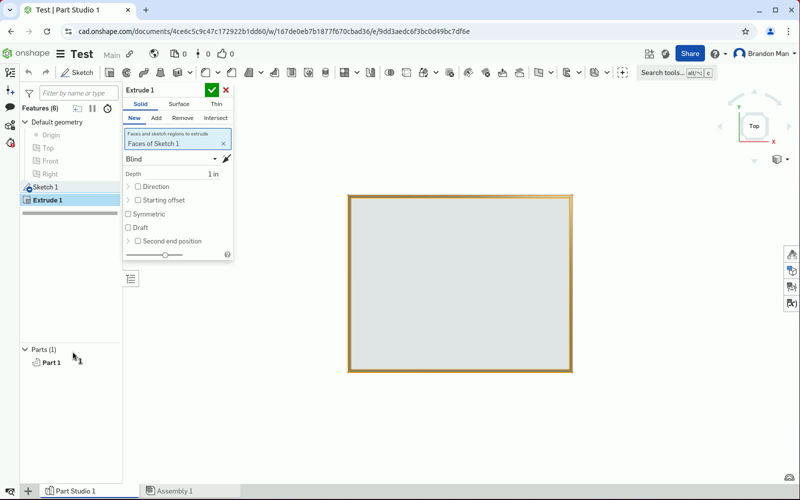
mouse_move(143, 106)
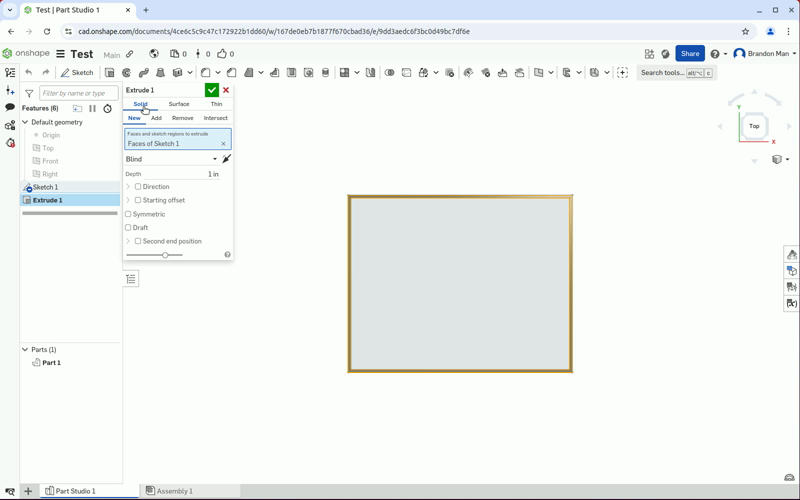
click(143, 106)
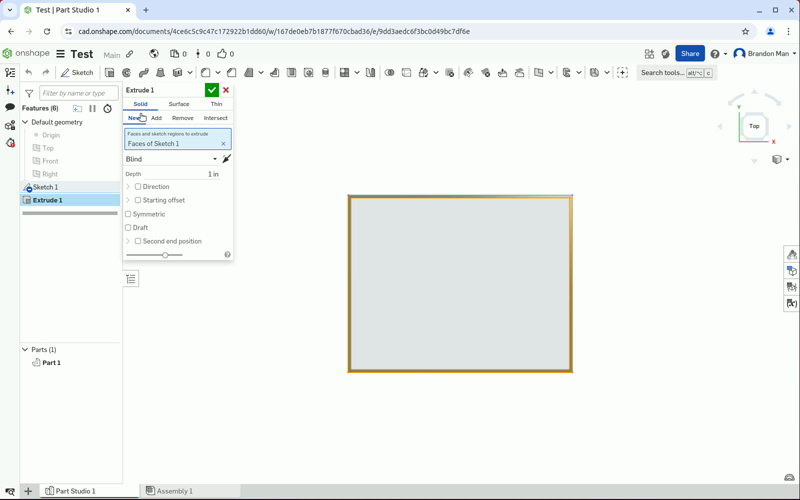
mouse_move(137, 120)
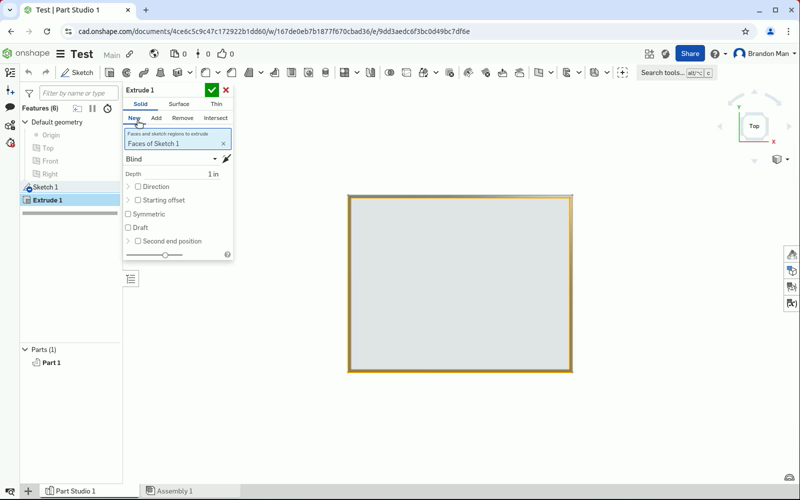
click(137, 120)
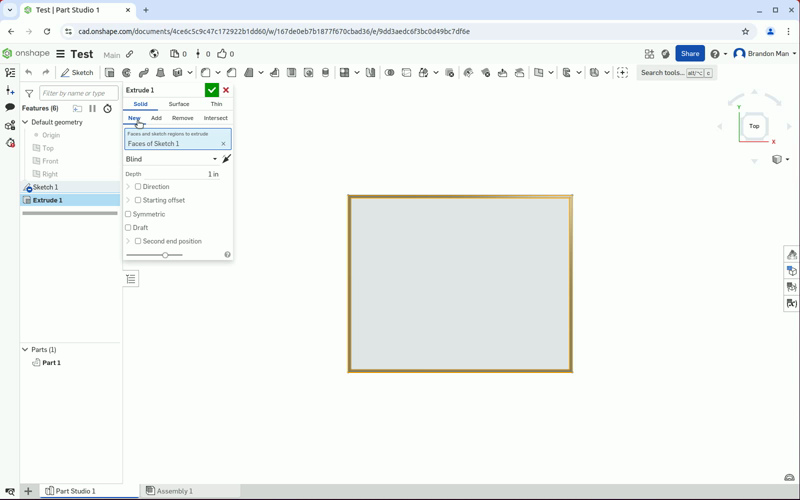
key(tab, 4)
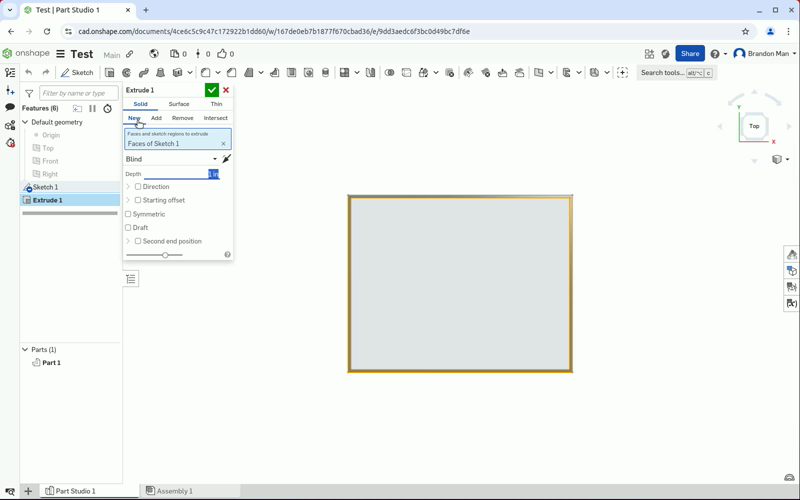
text(1.926)
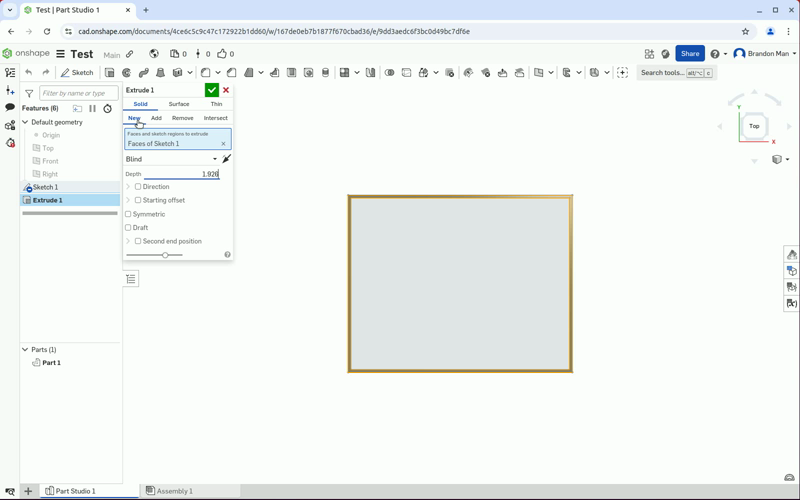
key(enter)
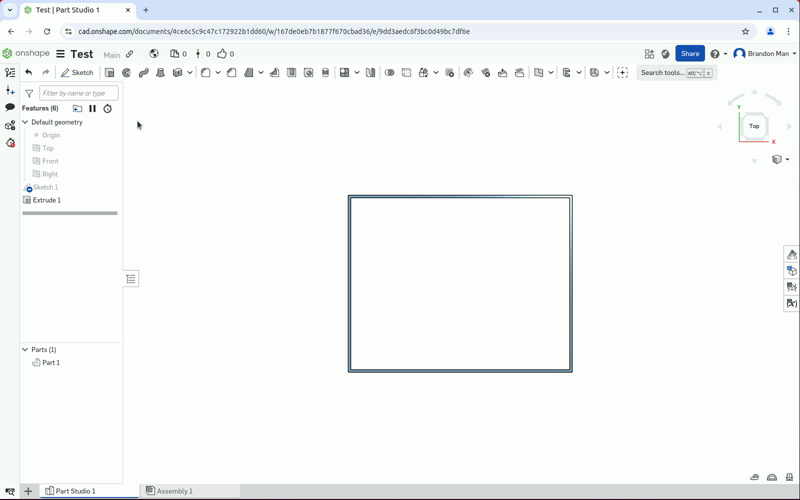
key(shift+h)
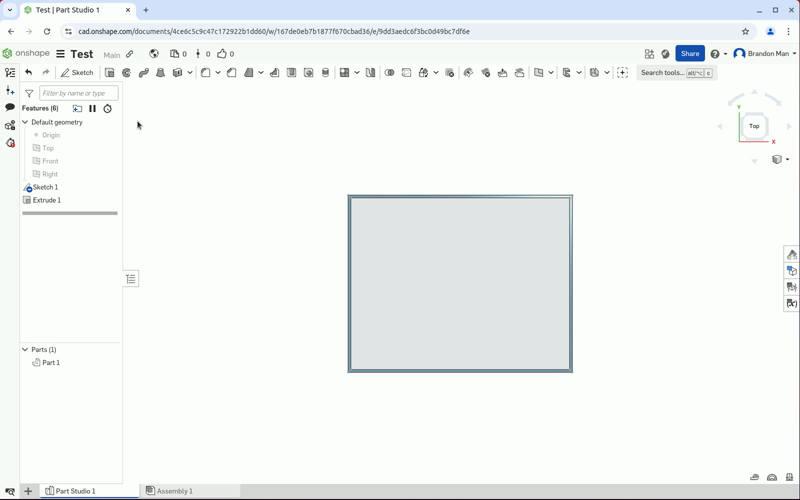
key(shift+h)
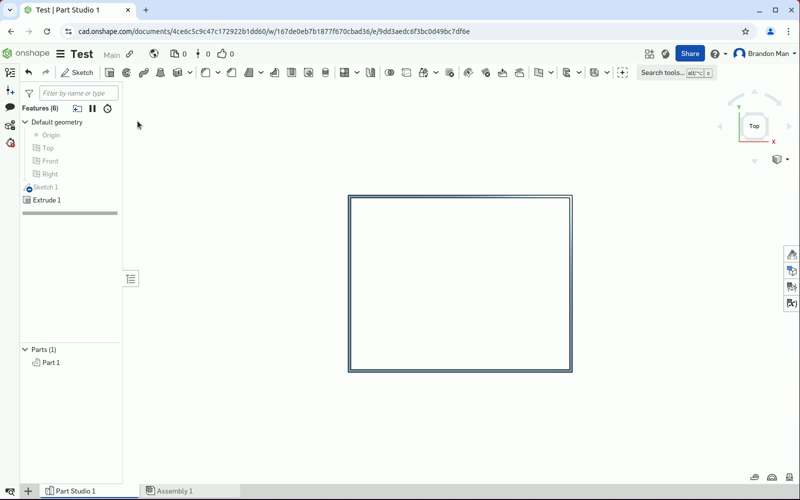
mouse_move(73, 189)
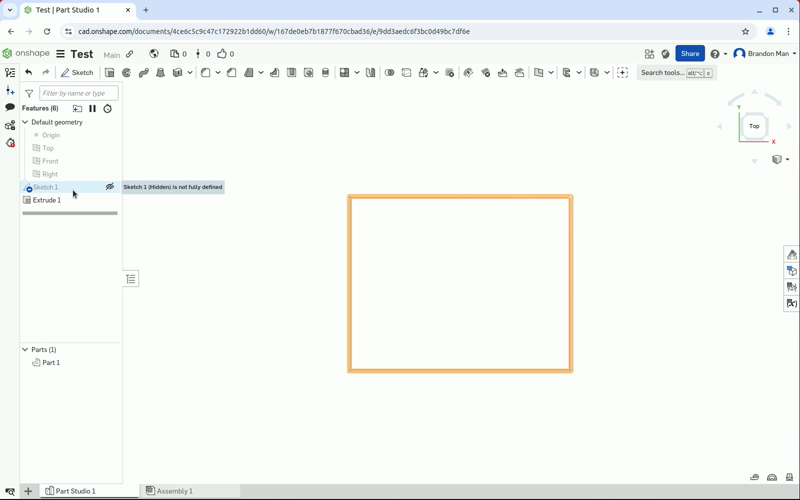
click(73, 189)
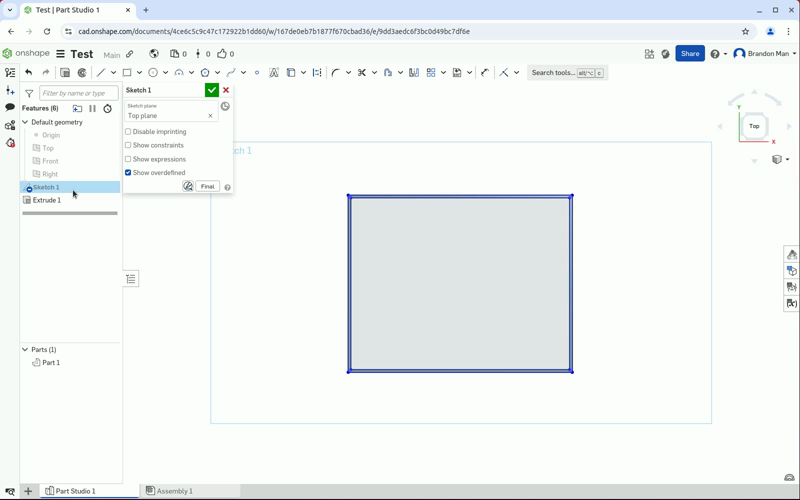
mouse_move(229, 92)
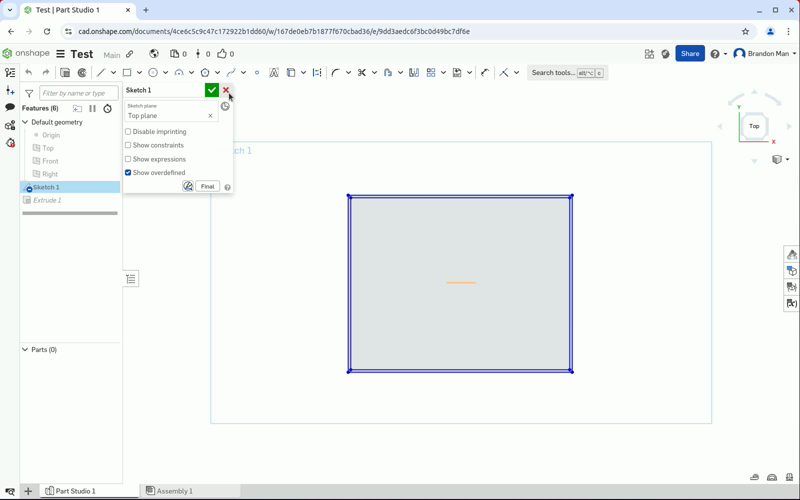
click(229, 92)
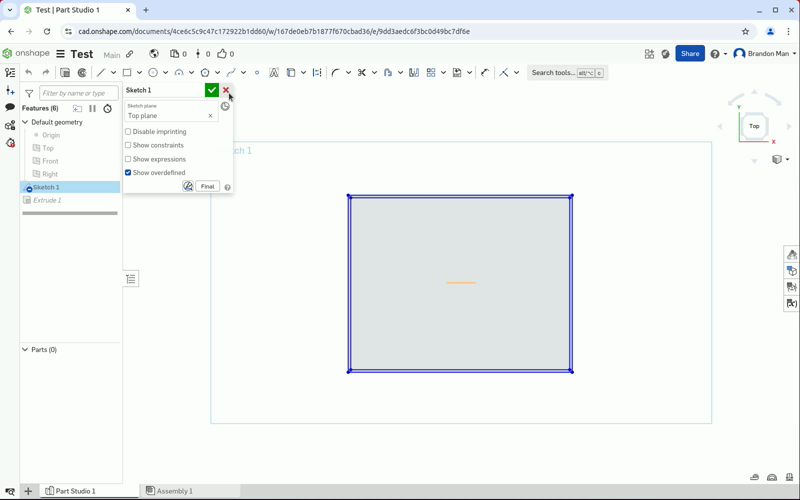
key(shift+s)
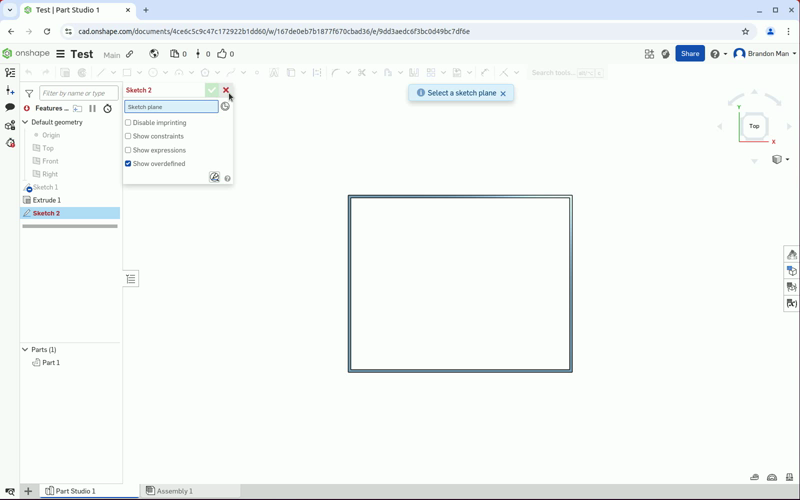
mouse_move(73, 150)
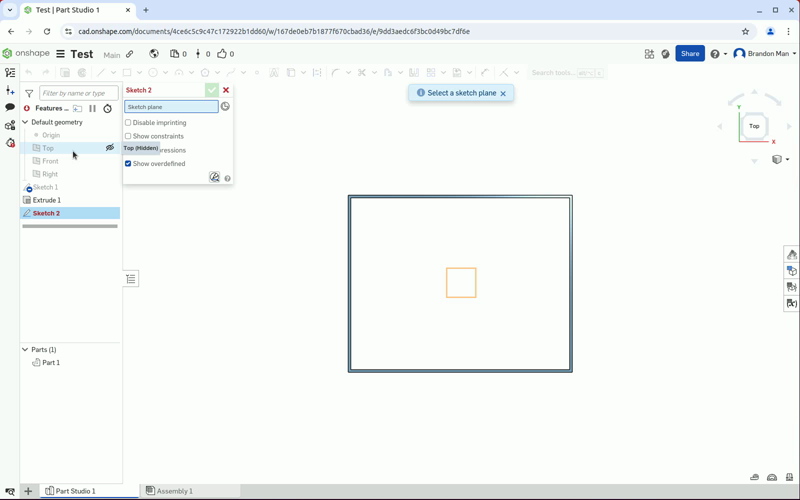
click(73, 150)
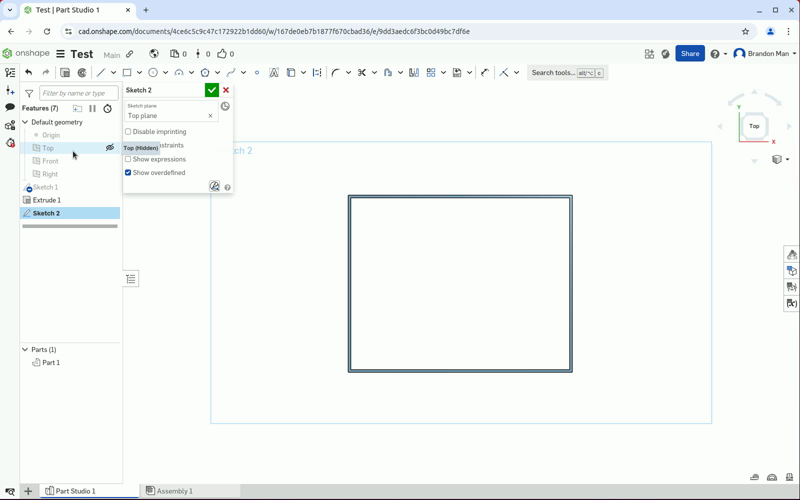
mouse_move(73, 352)
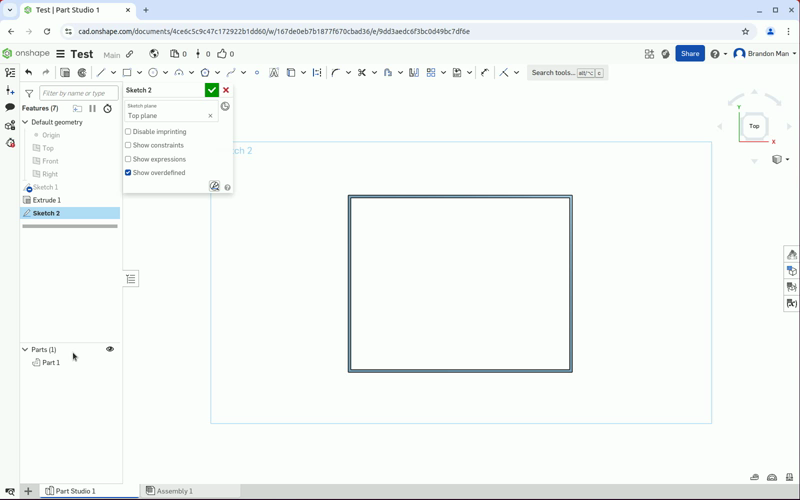
key(y)
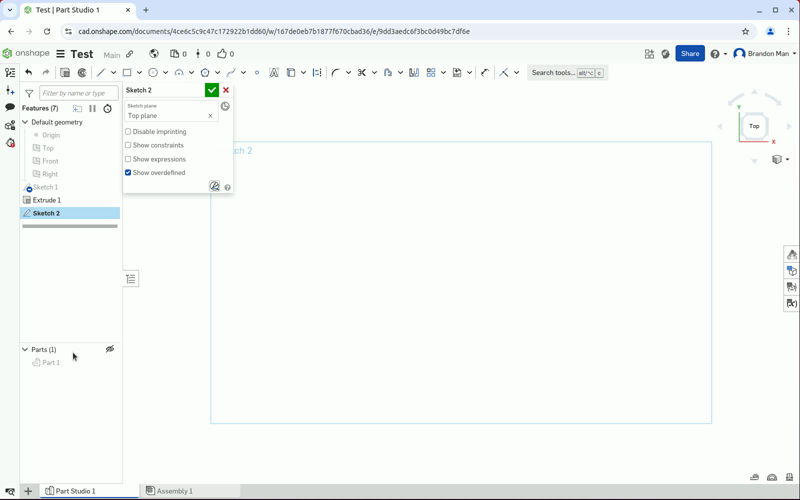
key(l)
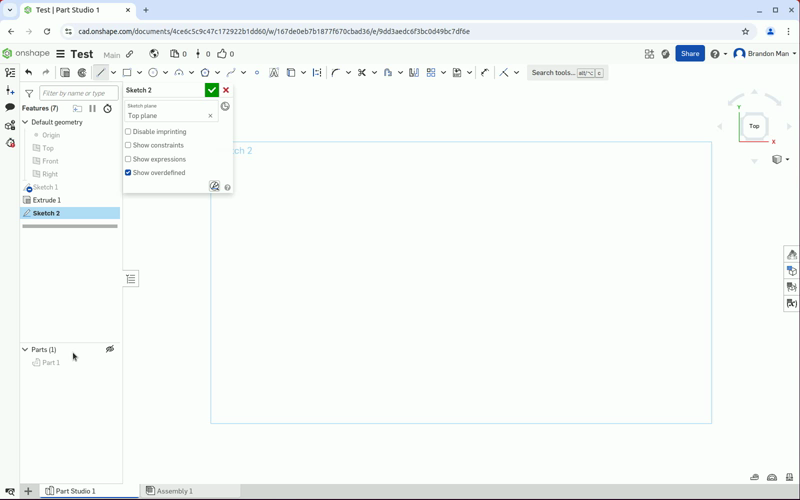
key_down(shift)
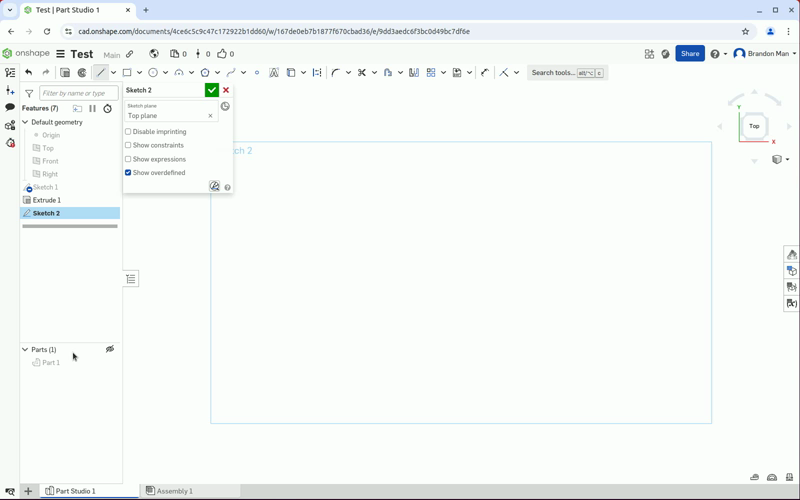
mouse_move(350, 369)
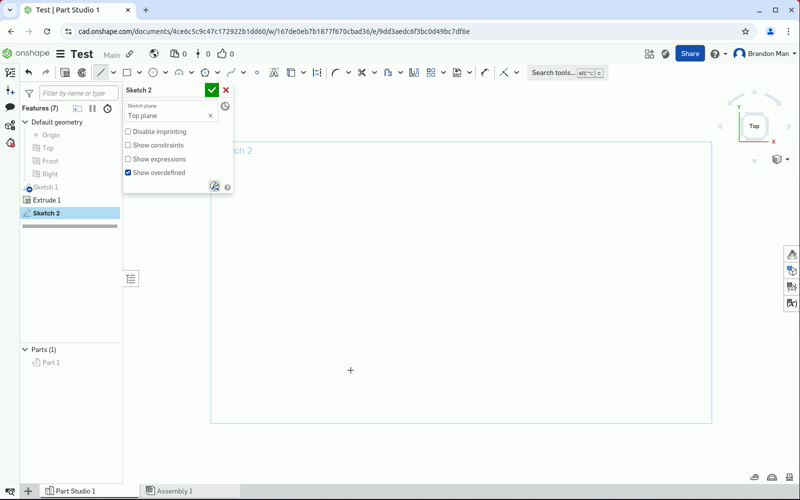
click(350, 369)
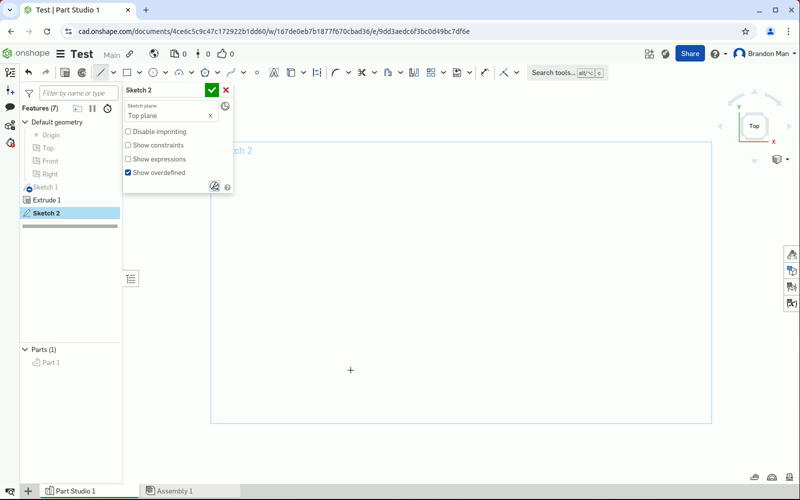
key_up(shift)
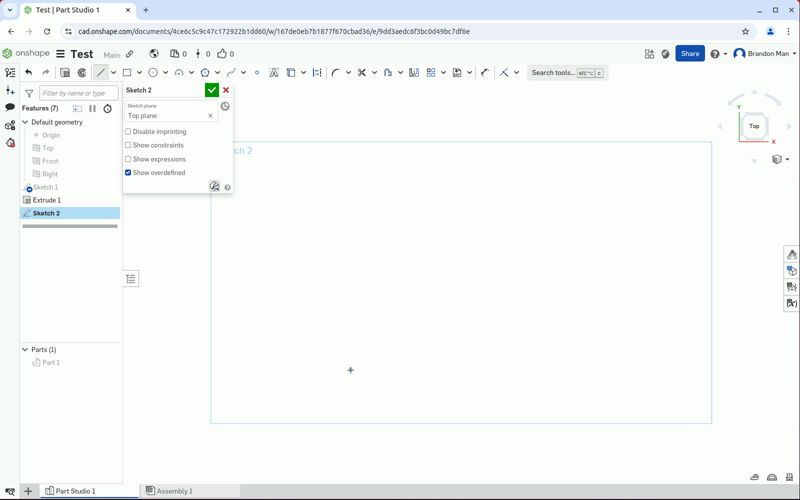
key_down(shift)
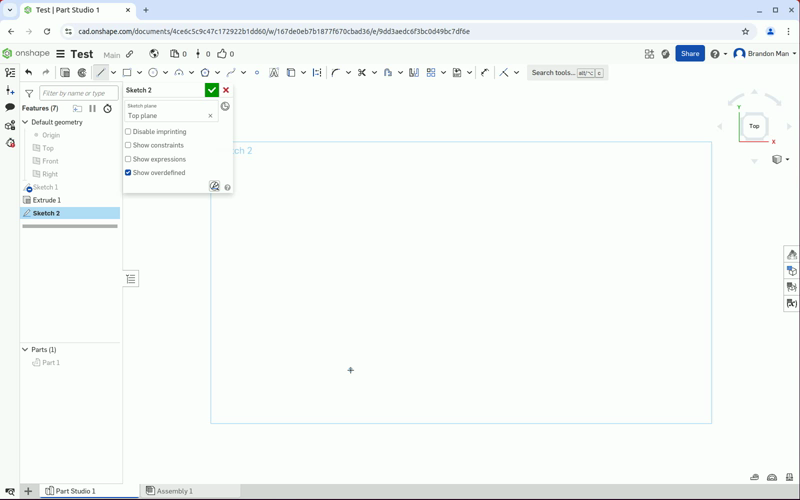
mouse_move(570, 369)
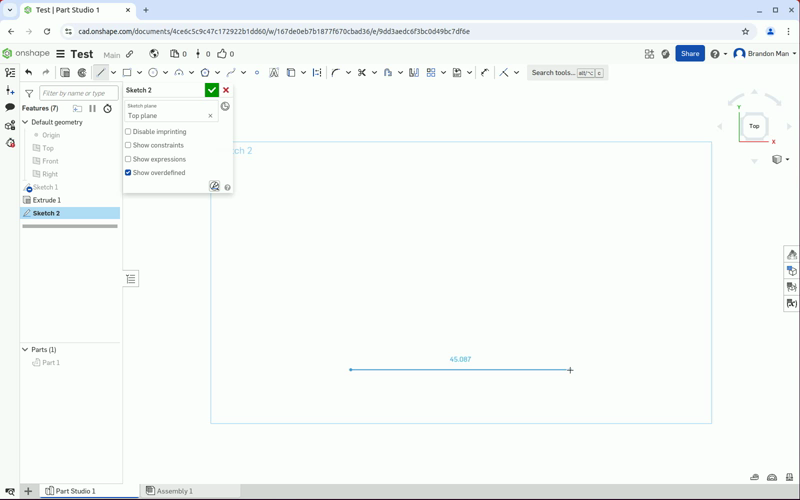
click(570, 369)
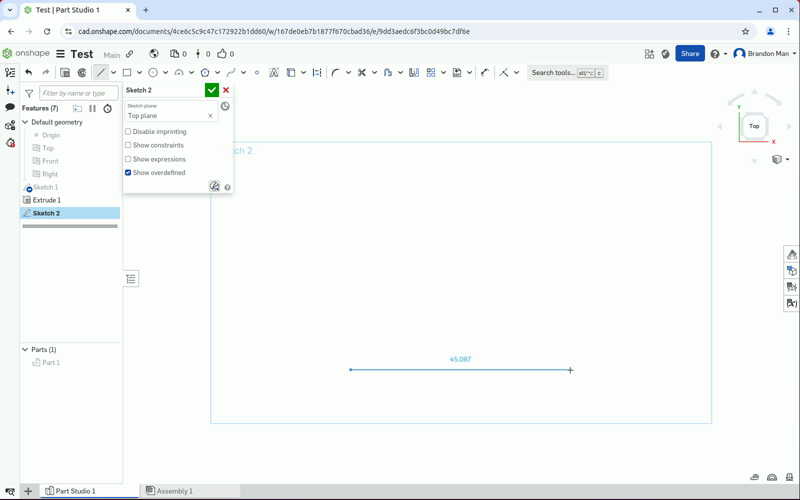
key_up(shift)
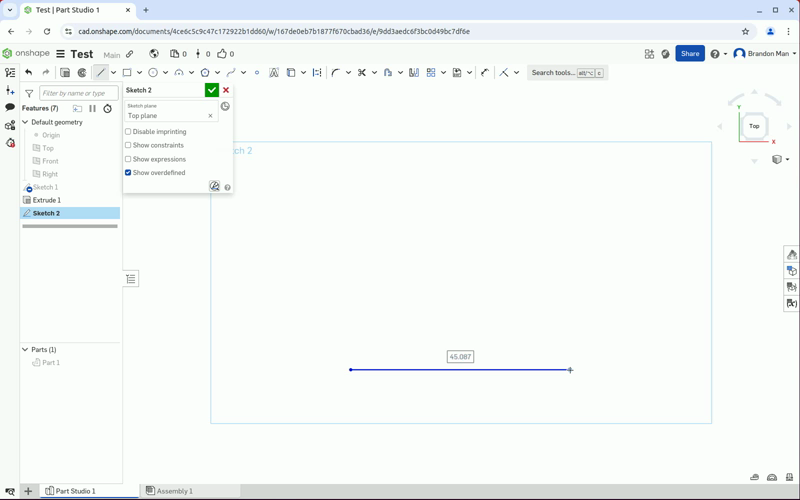
key_down(shift)
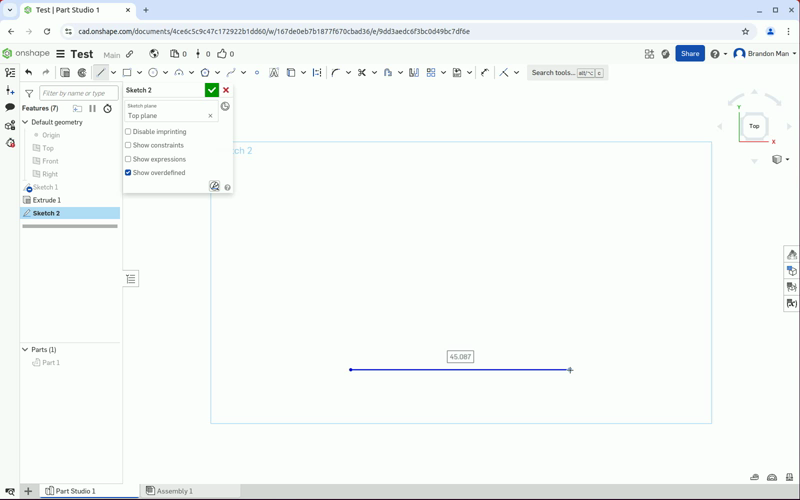
mouse_move(570, 198)
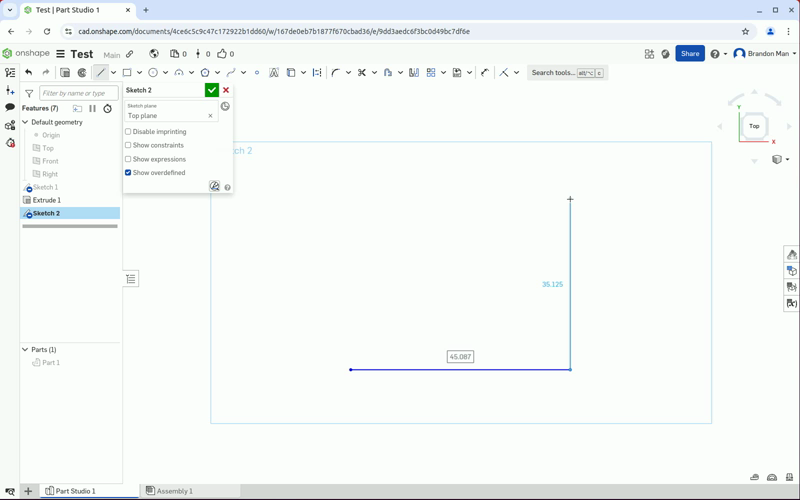
click(570, 198)
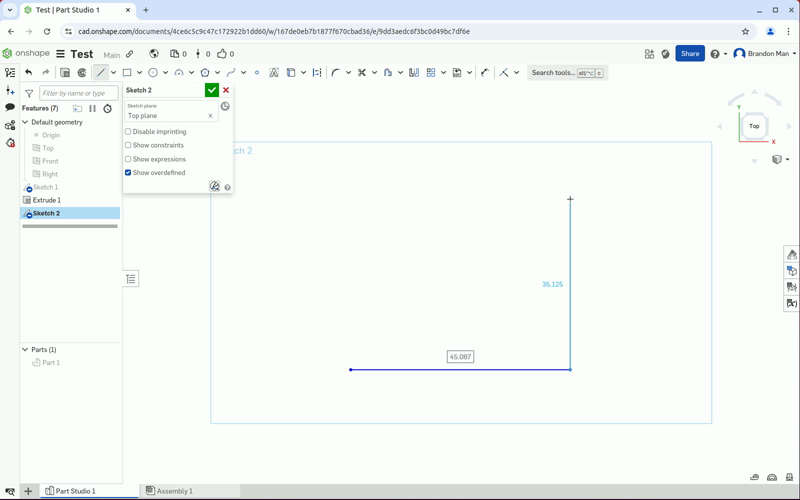
key_up(shift)
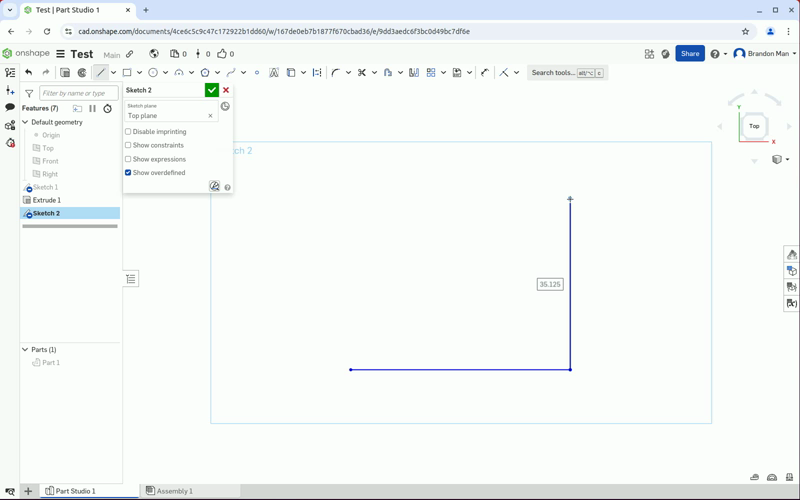
key_down(shift)
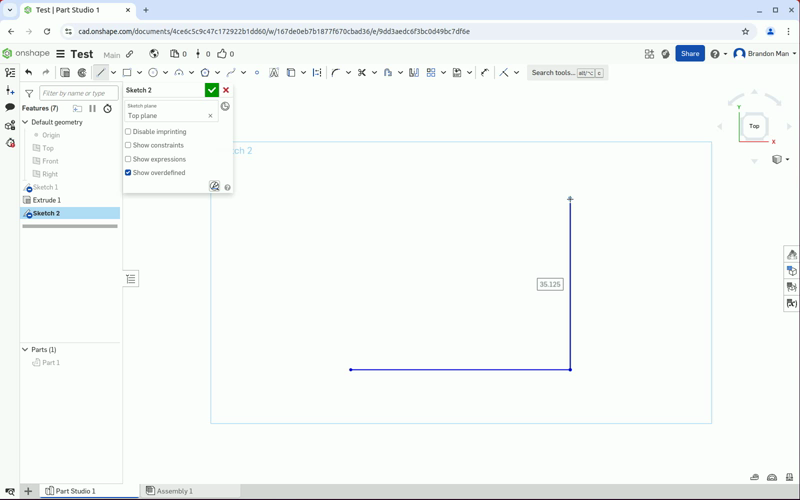
mouse_move(350, 198)
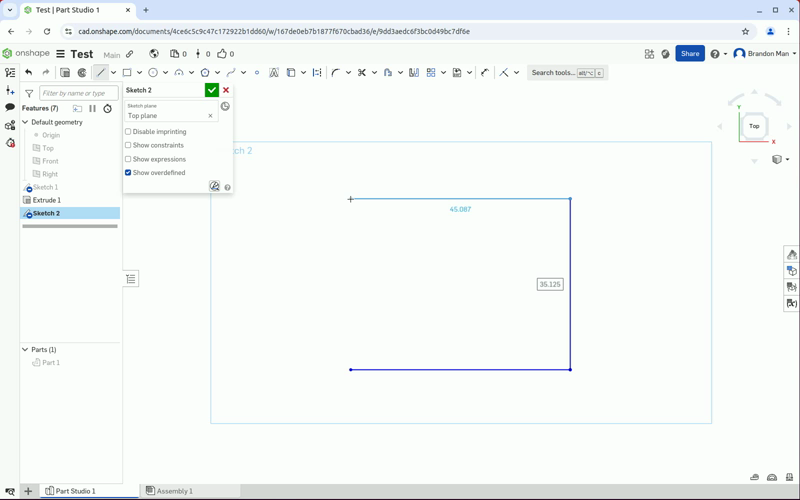
click(350, 198)
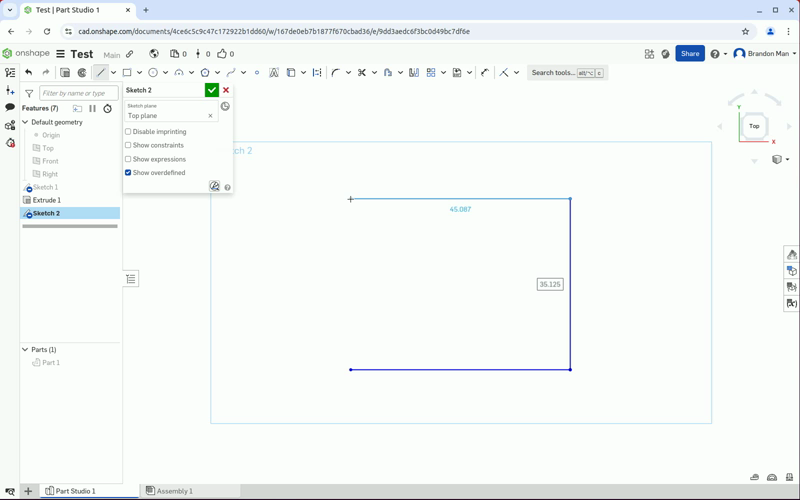
key_up(shift)
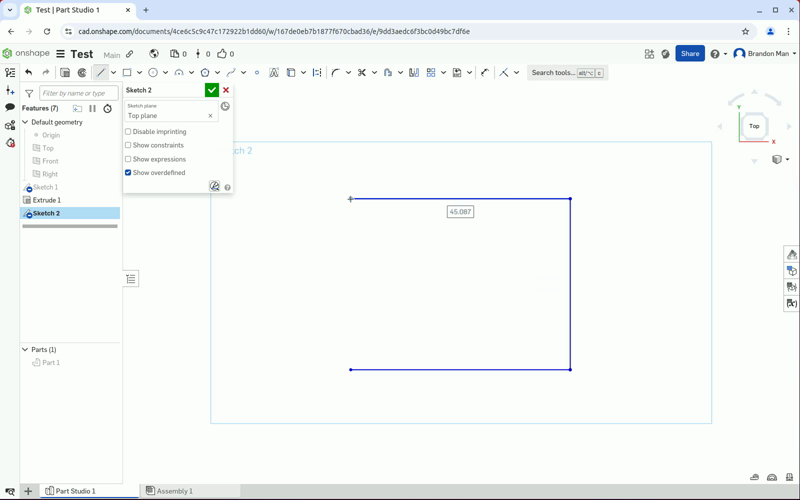
key_down(shift)
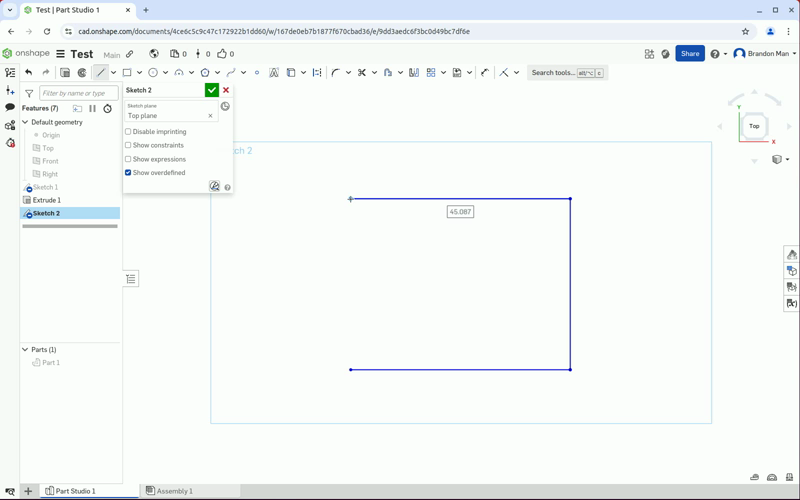
mouse_move(350, 369)
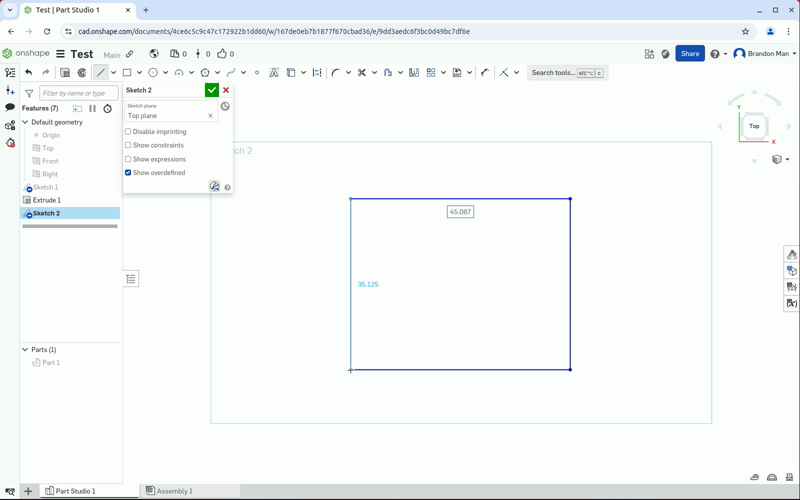
key_up(shift)
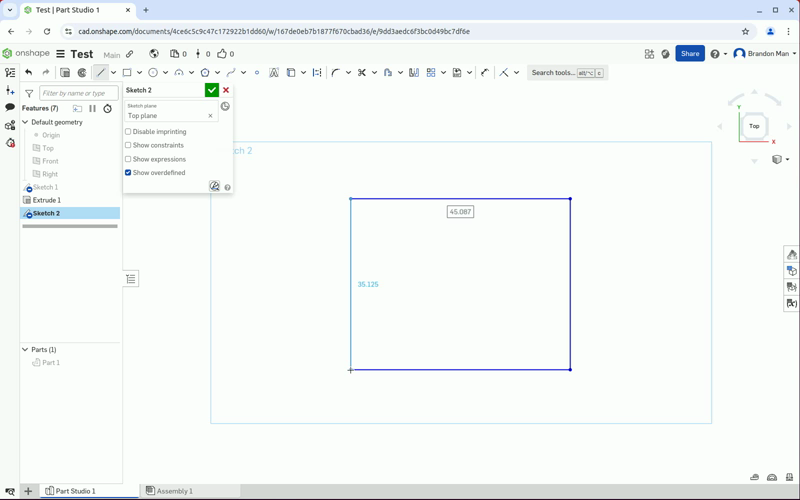
click(350, 369)
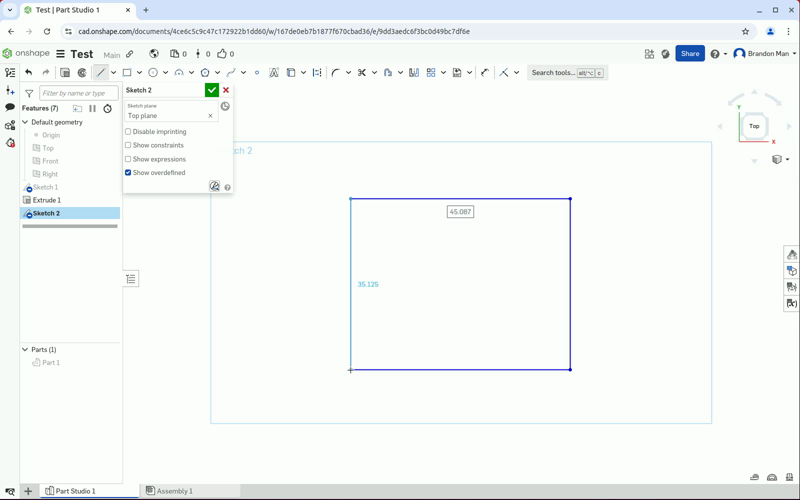
key(esc)
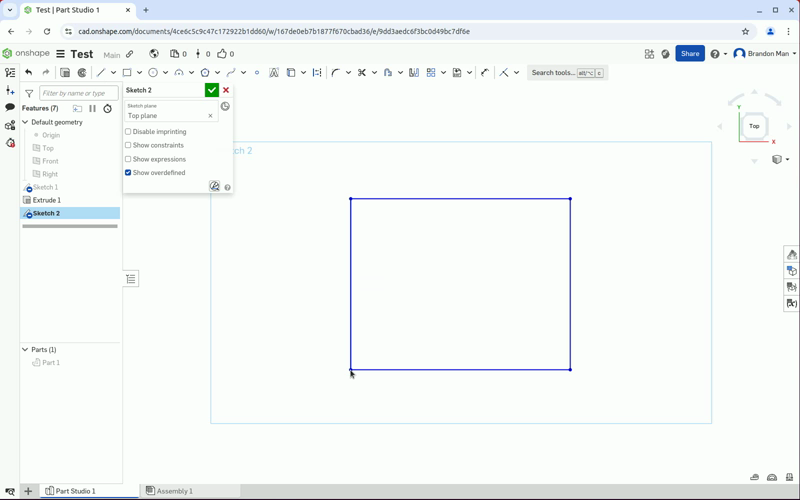
key(l)
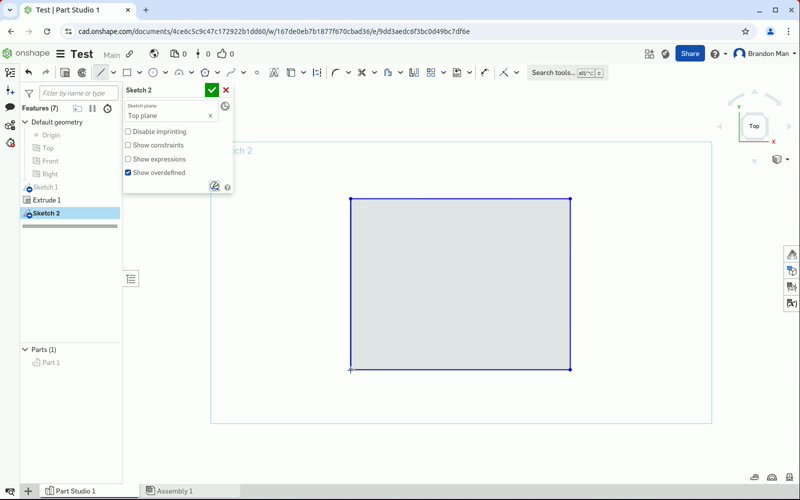
key_down(shift)
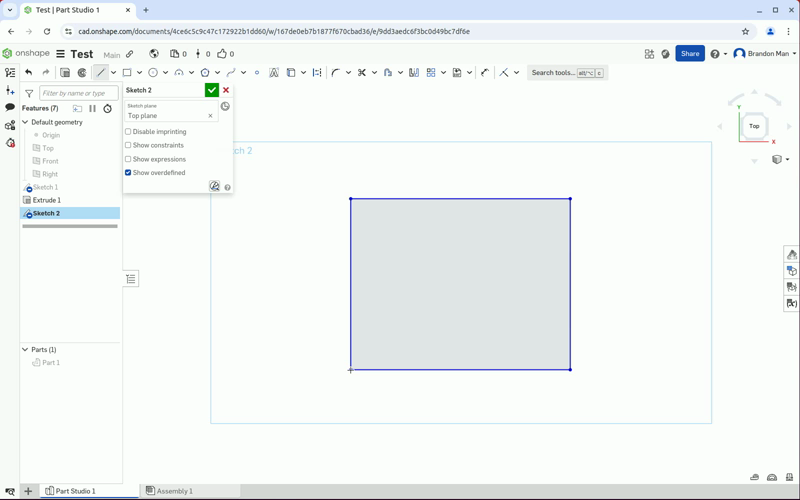
mouse_move(357, 362)
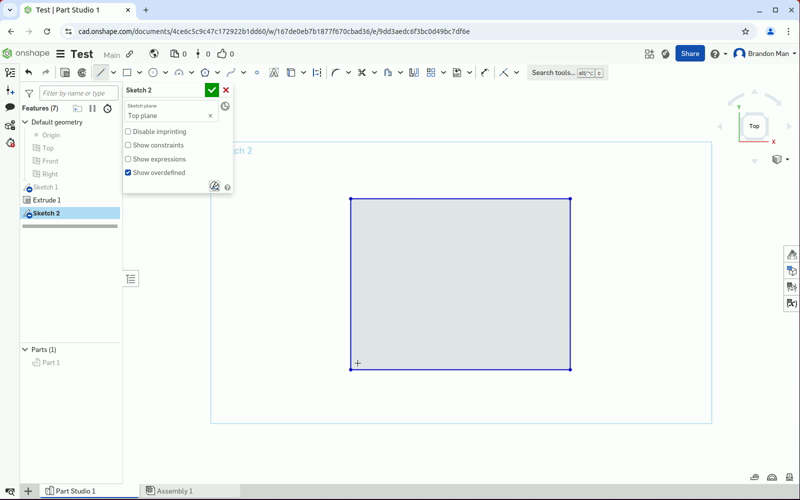
click(357, 362)
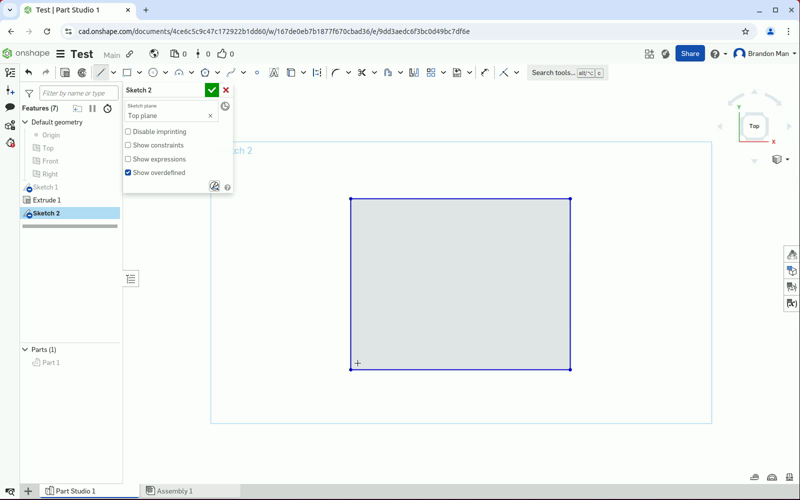
key_up(shift)
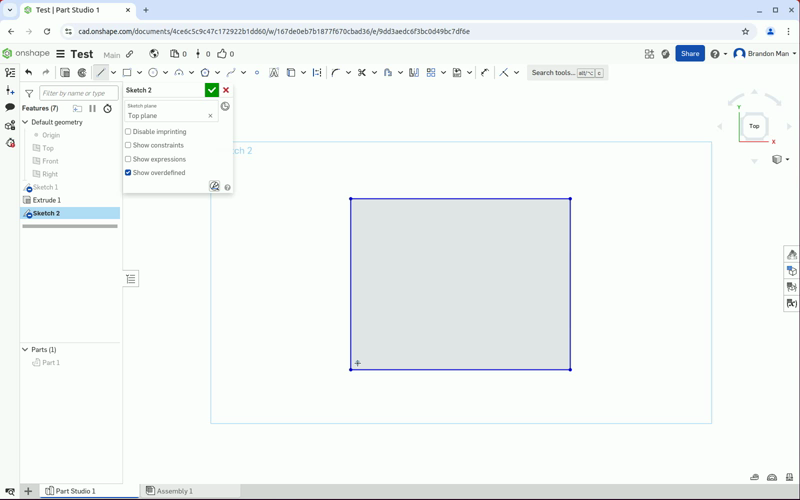
key_down(shift)
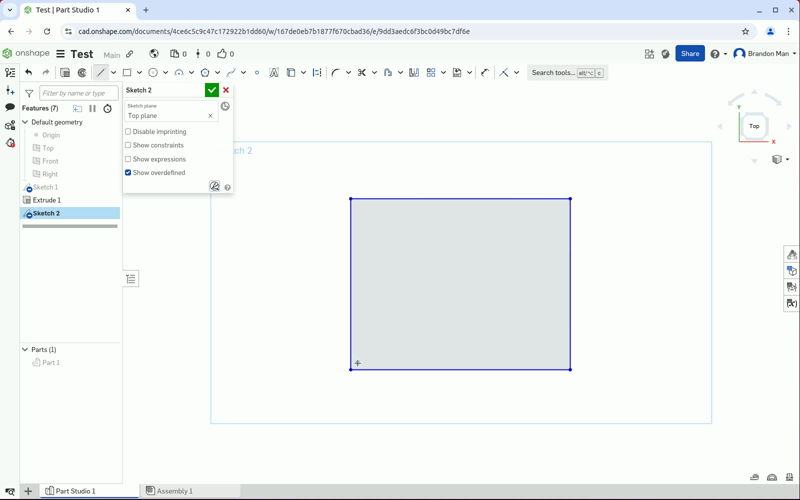
mouse_move(563, 362)
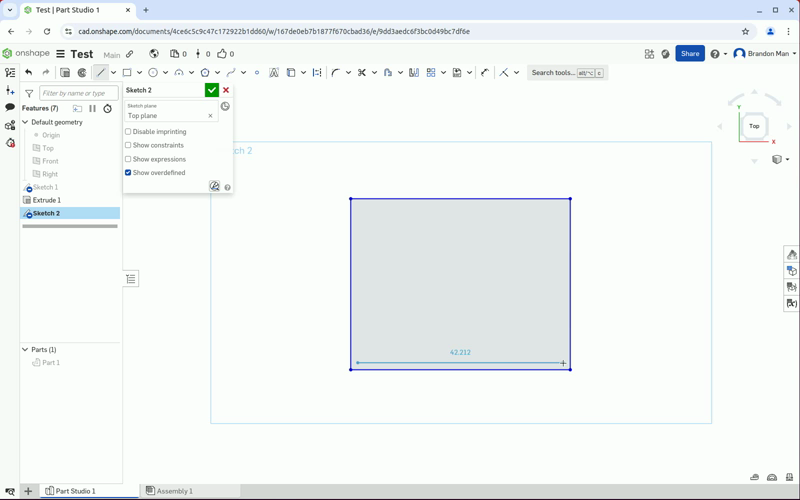
click(563, 362)
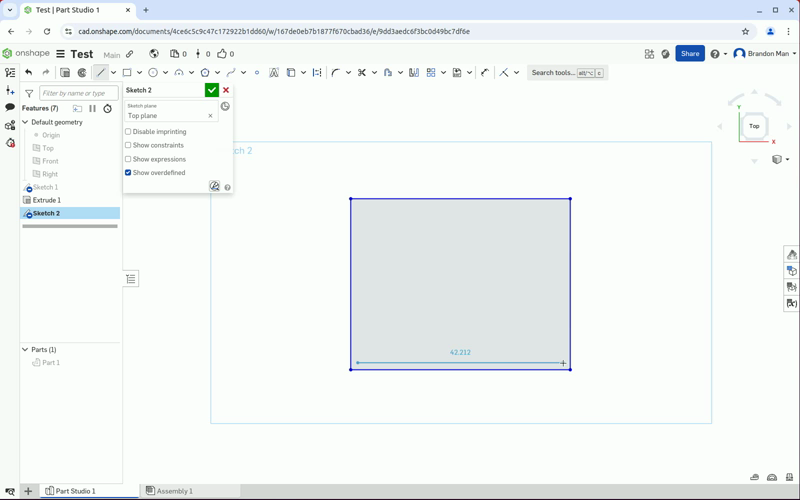
key_up(shift)
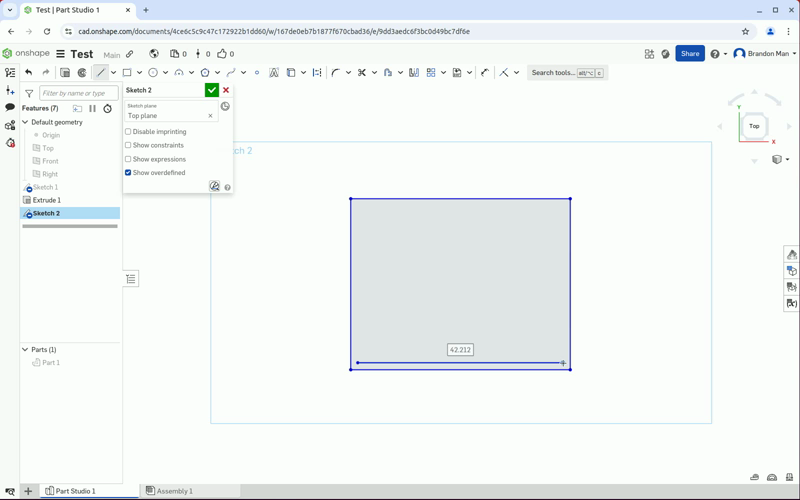
key_down(shift)
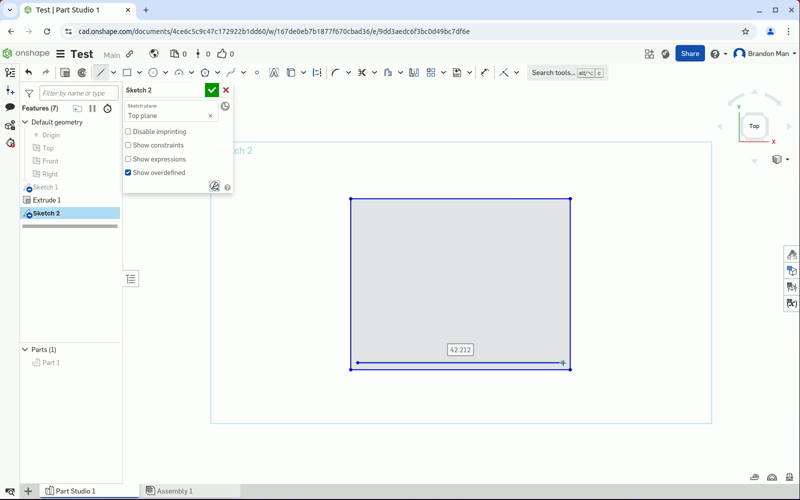
mouse_move(563, 205)
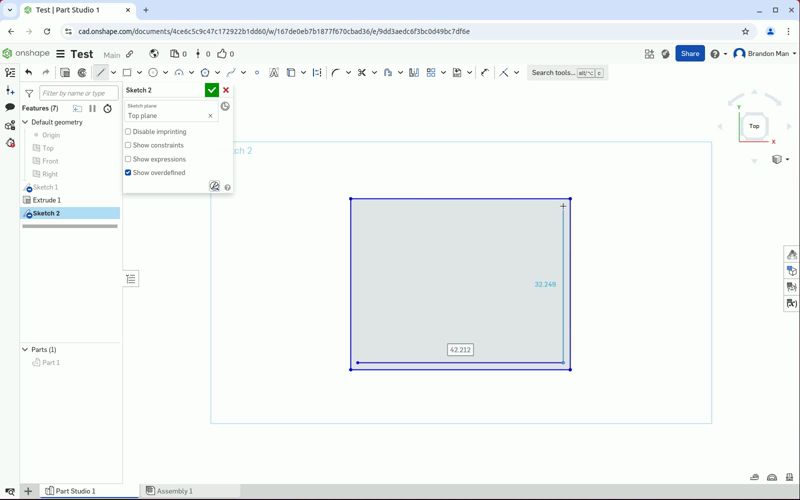
click(563, 205)
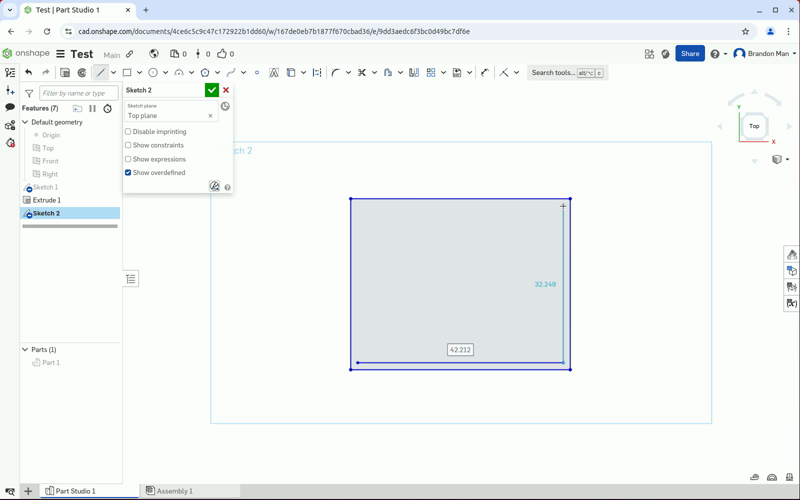
key_up(shift)
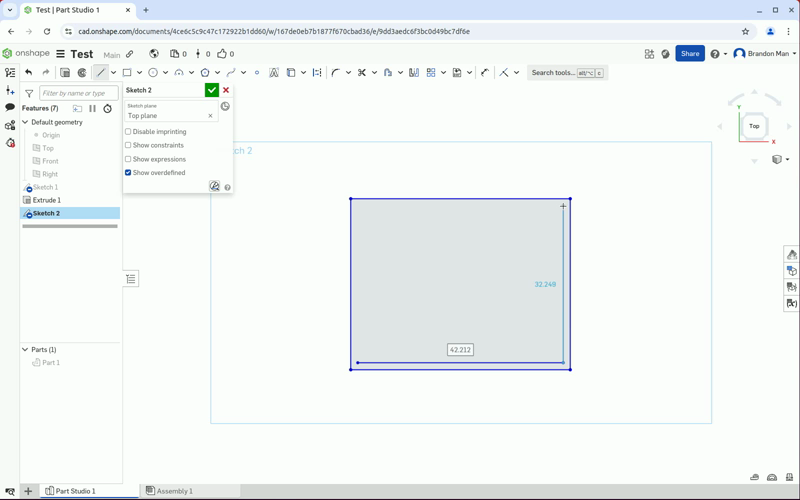
key_down(shift)
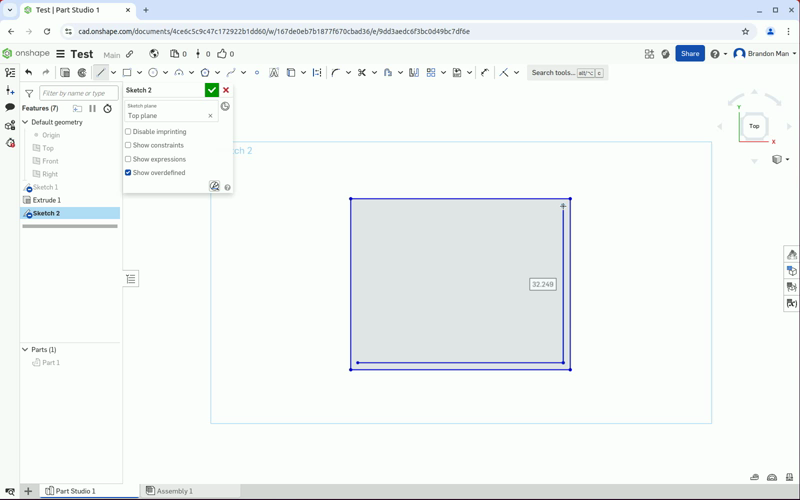
mouse_move(357, 205)
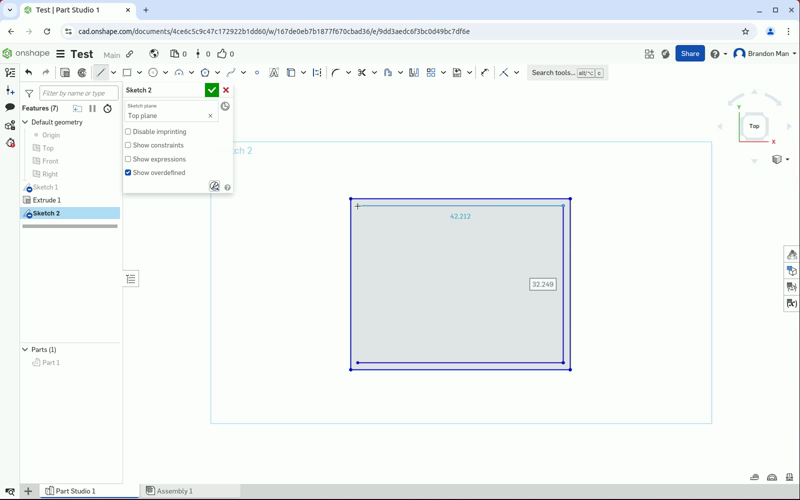
click(357, 205)
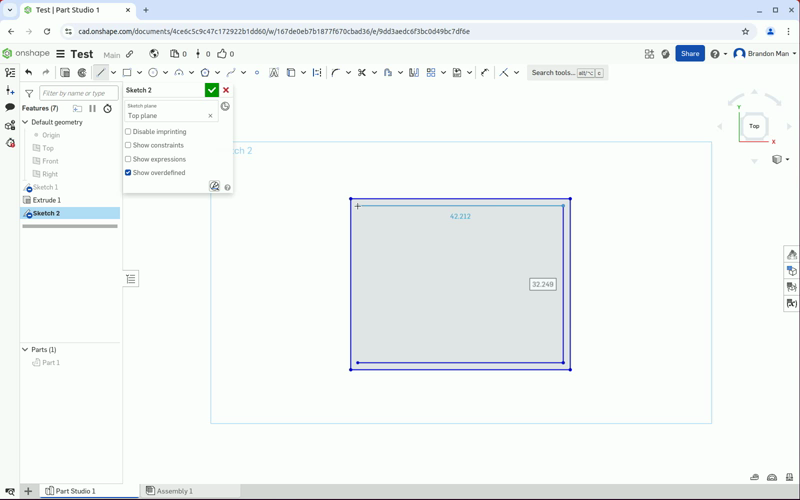
key_up(shift)
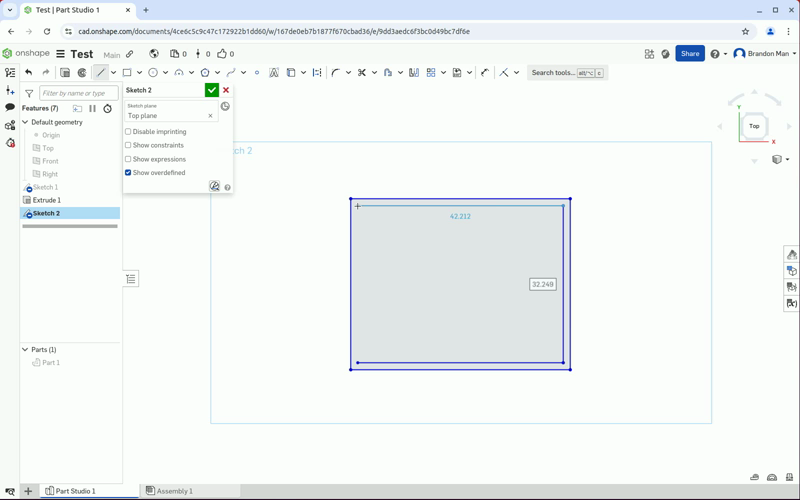
key_down(shift)
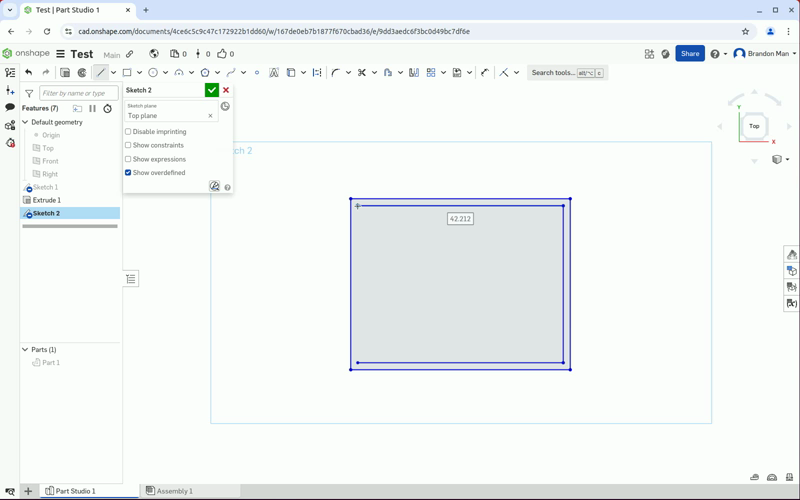
mouse_move(357, 362)
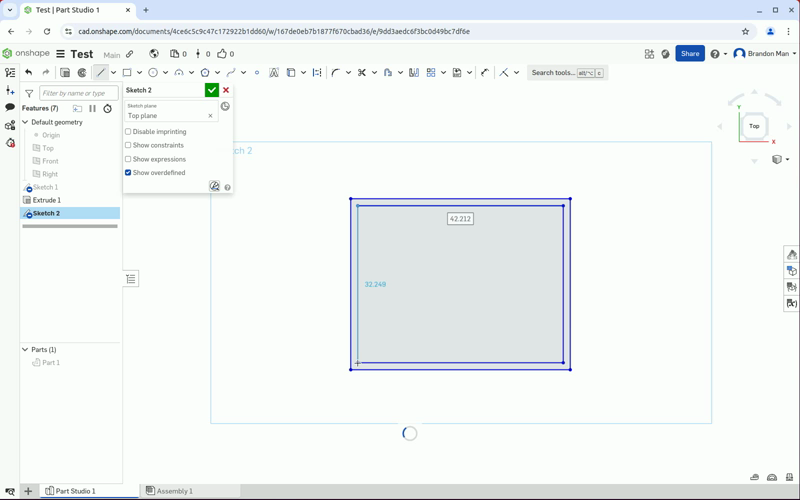
key_up(shift)
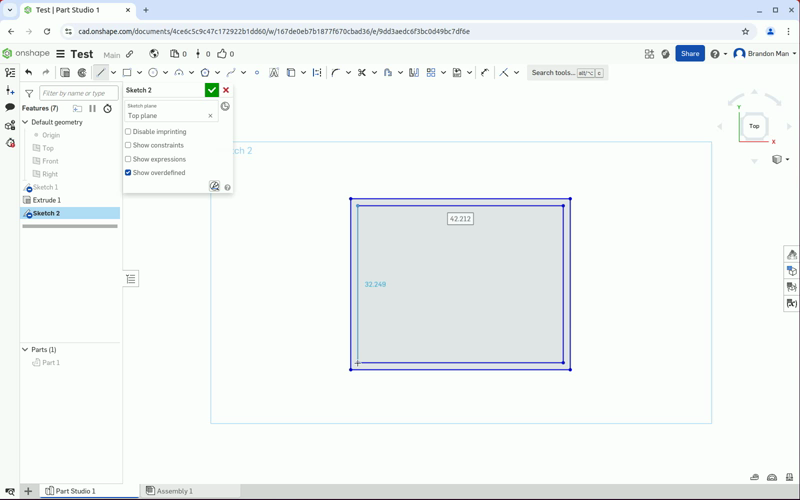
click(357, 362)
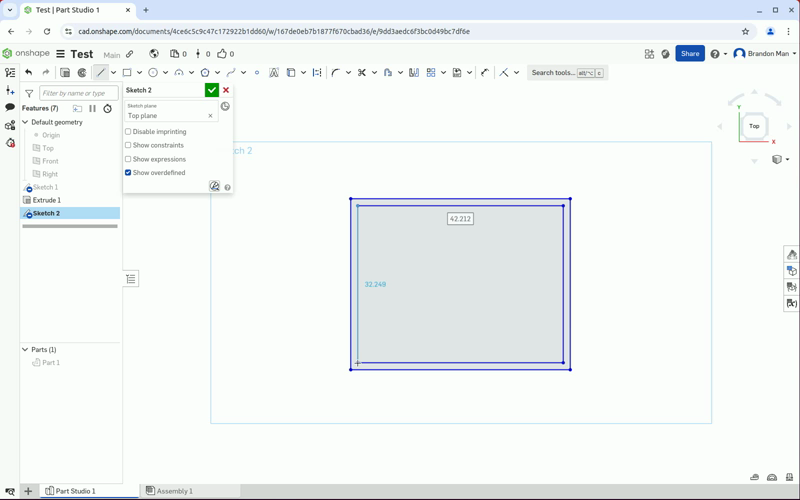
key(esc)
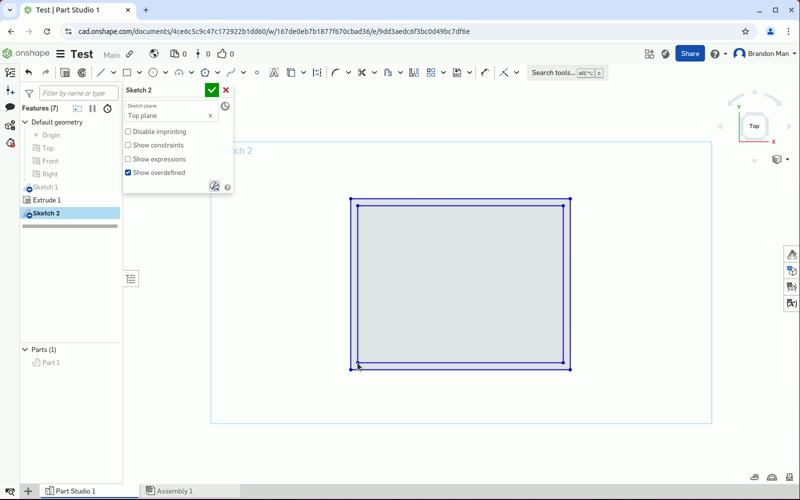
mouse_move(565, 202)
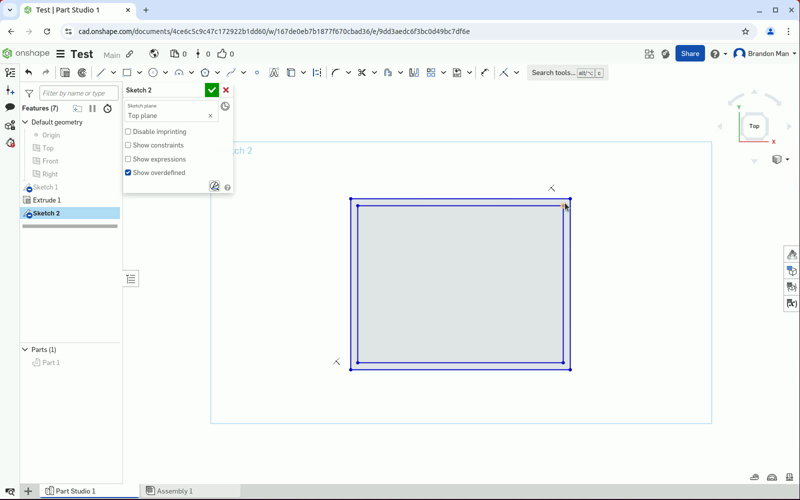
click(565, 202)
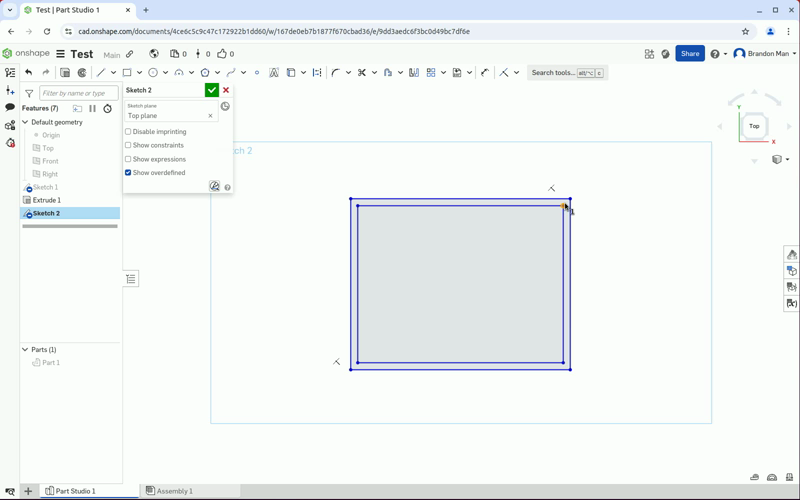
mouse_move(73, 352)
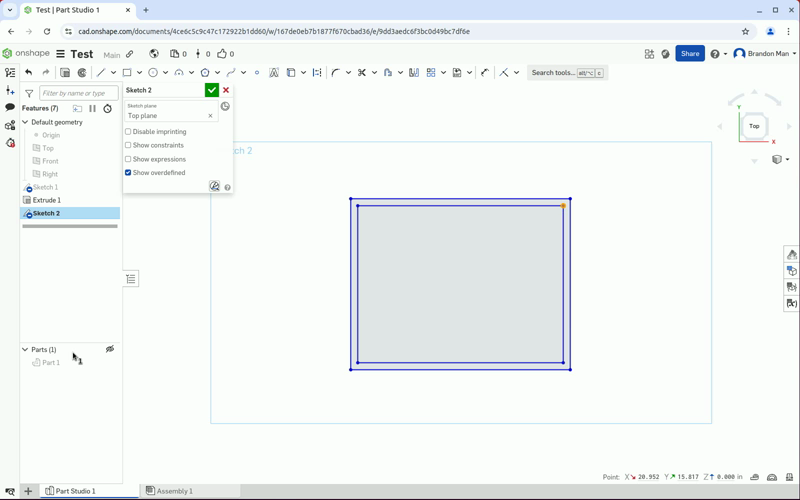
key(shift+y)
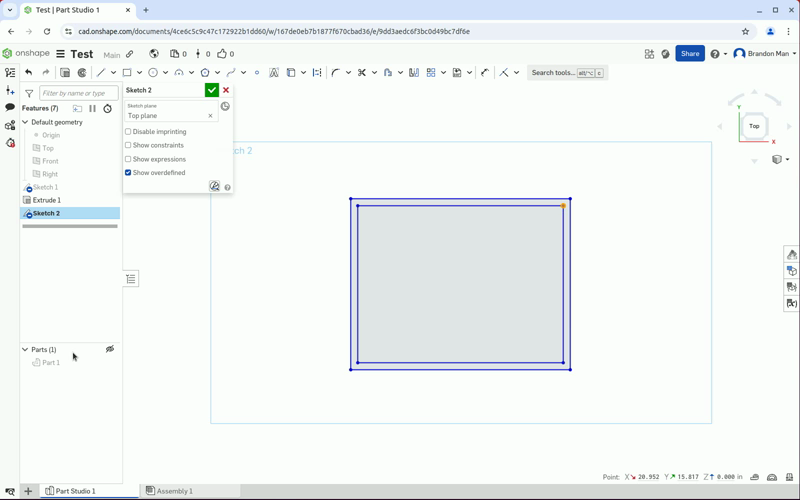
key(shift+e)
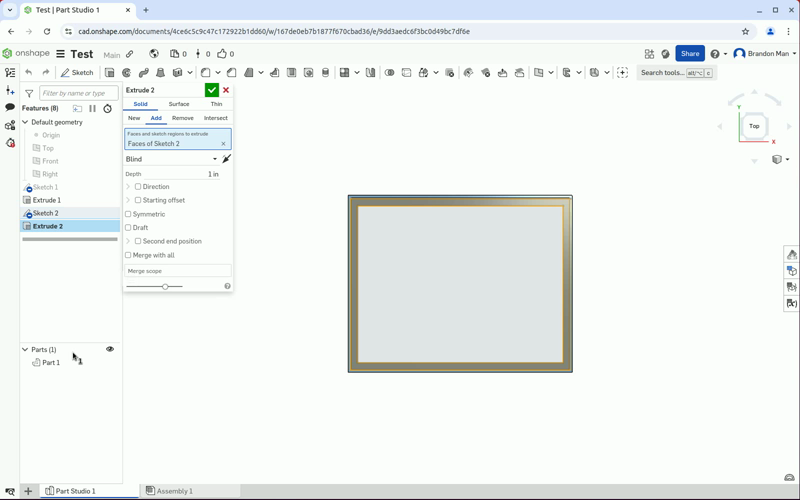
mouse_move(143, 106)
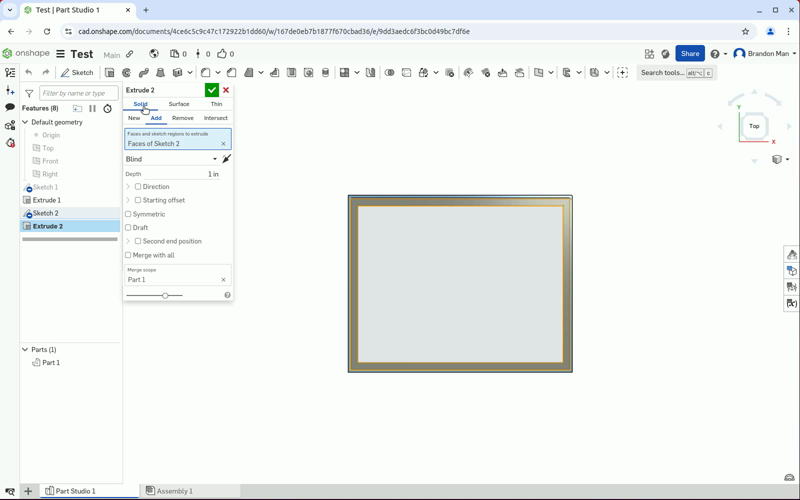
click(143, 106)
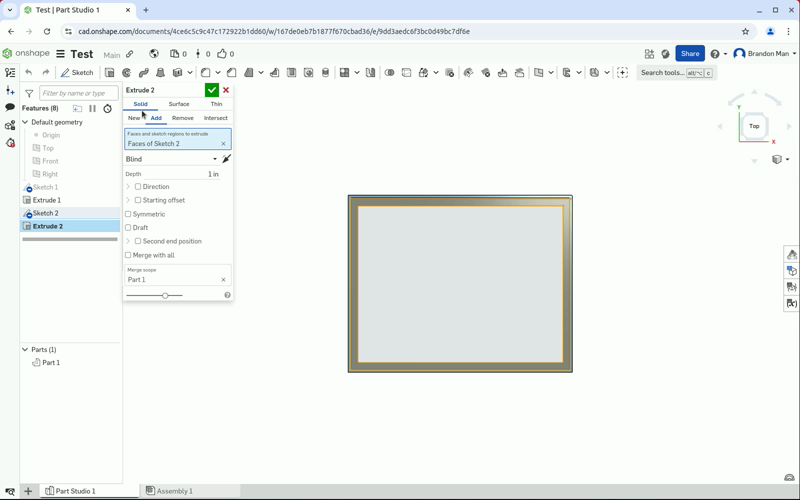
mouse_move(137, 120)
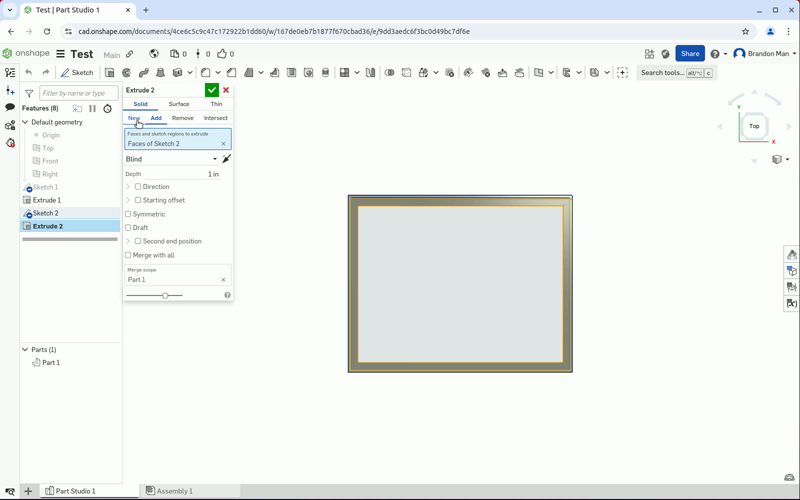
click(137, 120)
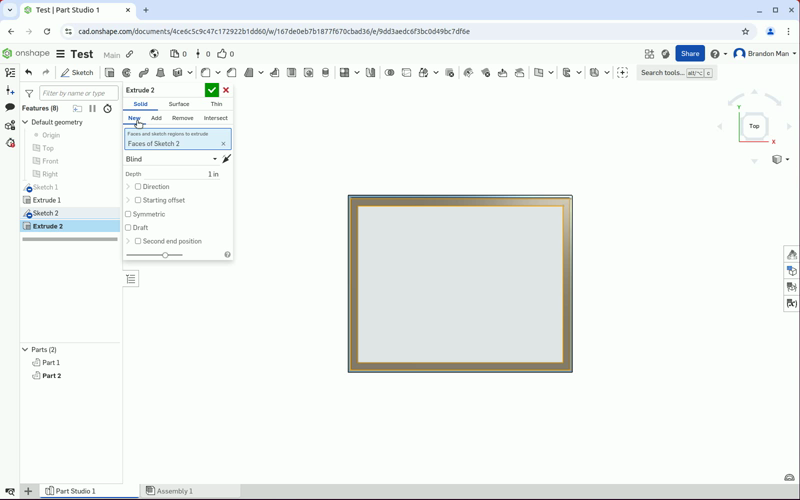
key(tab, 4)
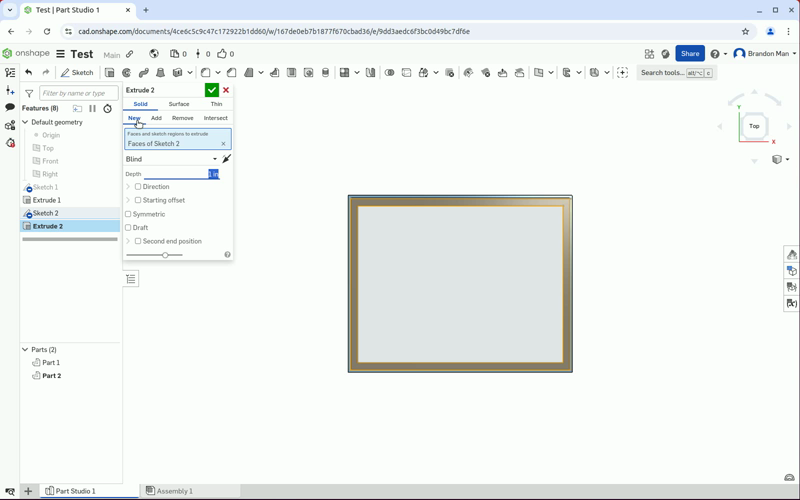
text(0.481)
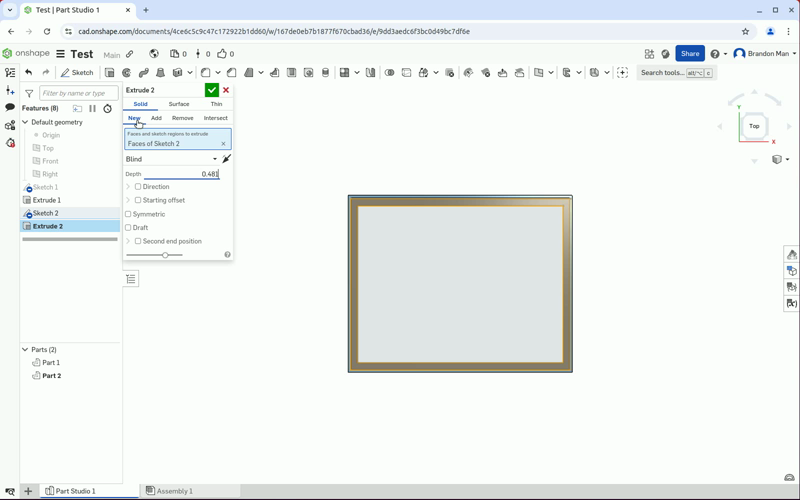
key(enter)
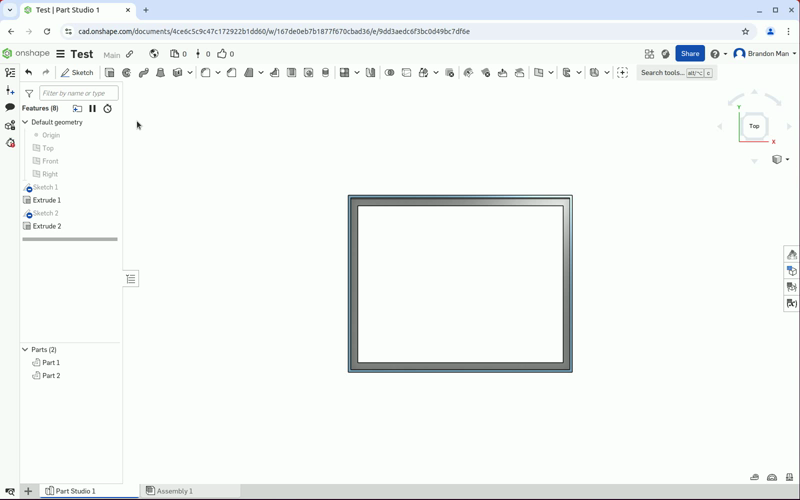
key(shift+h)
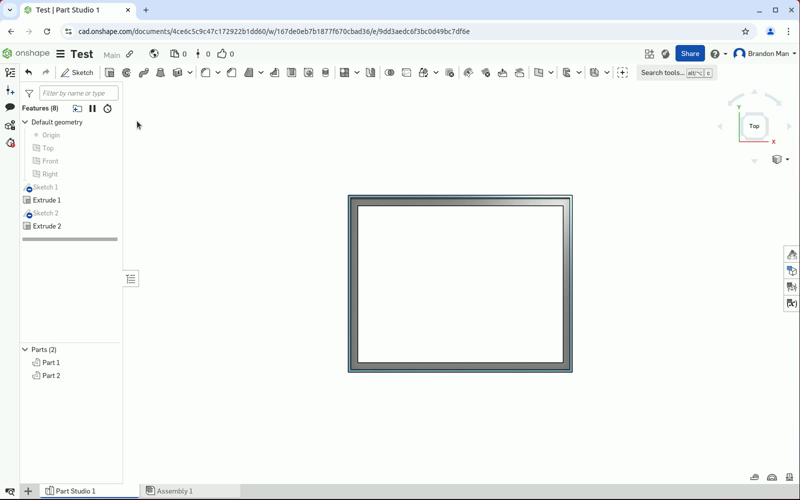
key(shift+h)
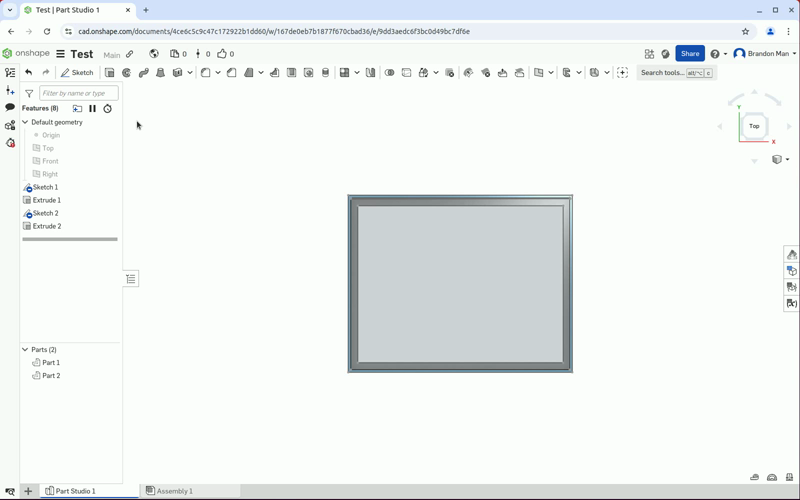
key(shift+7)
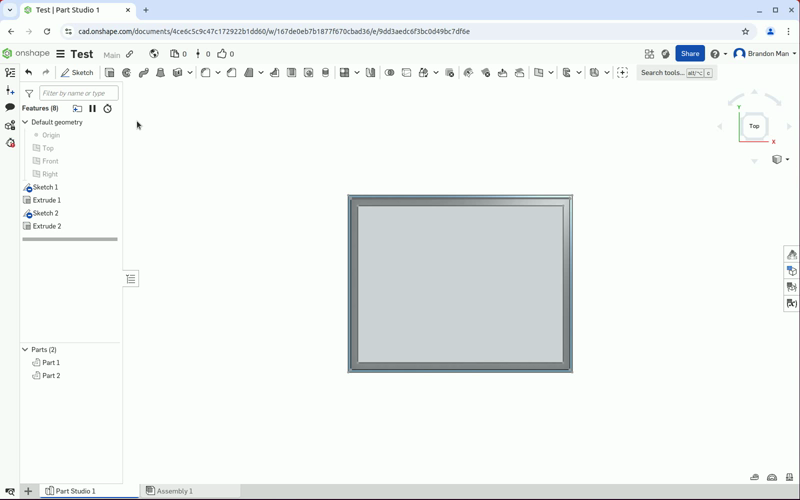
key(up, 3)
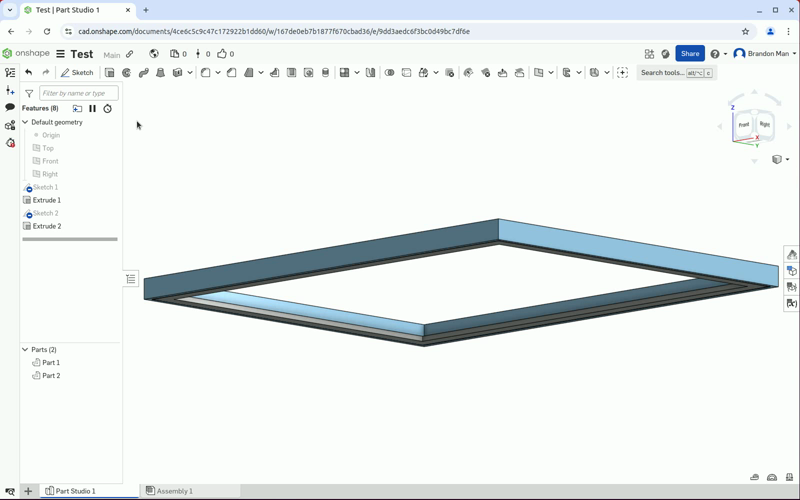
key(left, 3)
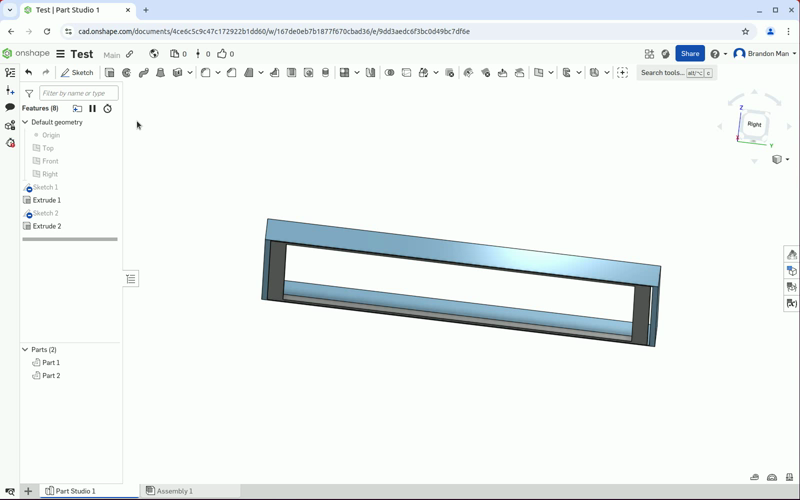
key(right, 3)
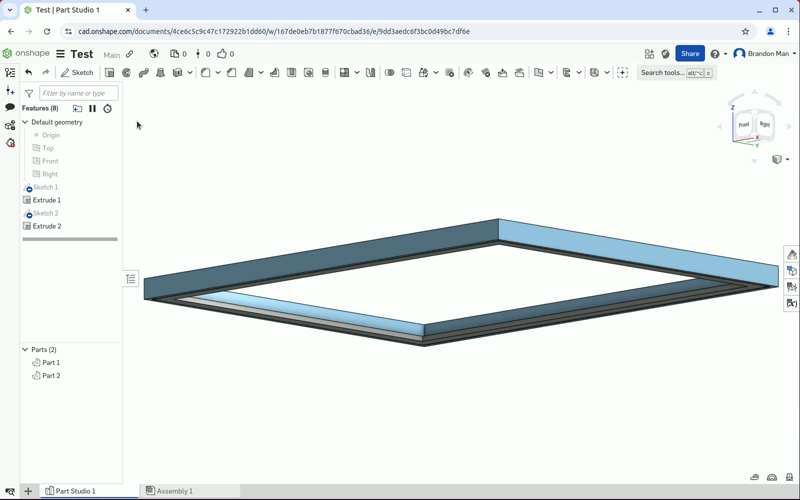
key(down, 3)
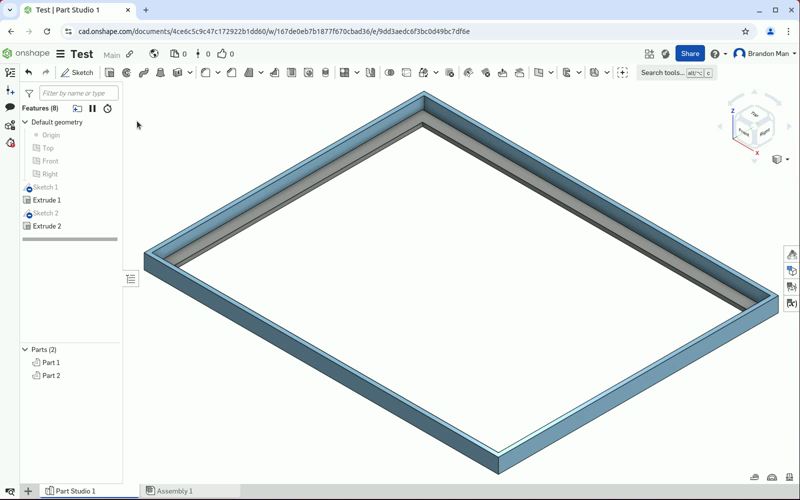
mouse_move(73, 189)
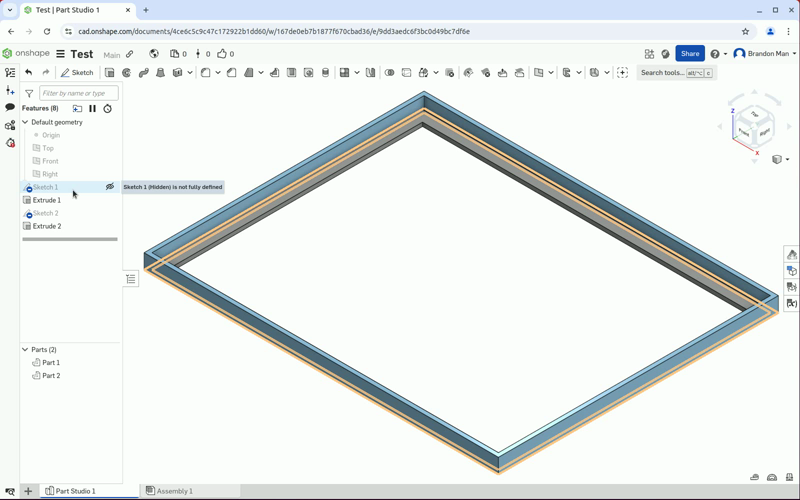
click(73, 189)